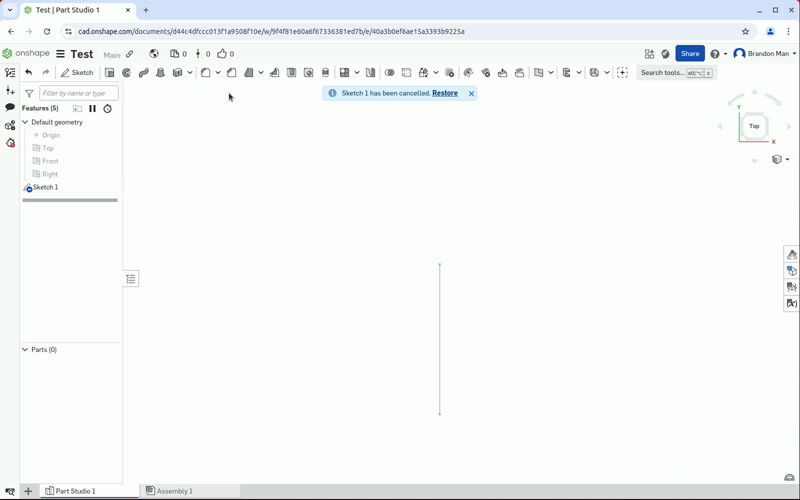
key(shift+h)
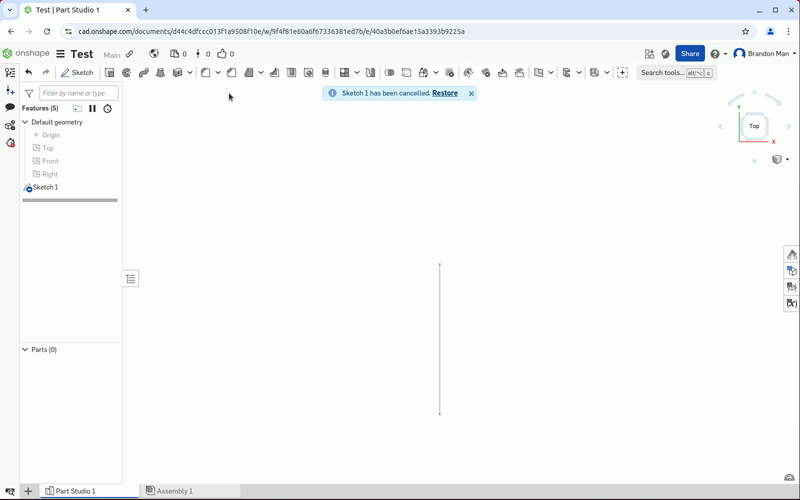
key(shift+s)
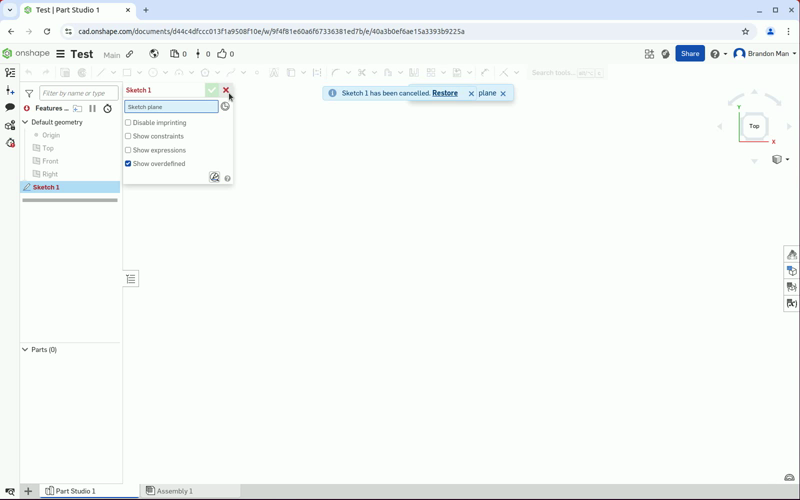
mouse_move(73, 150)
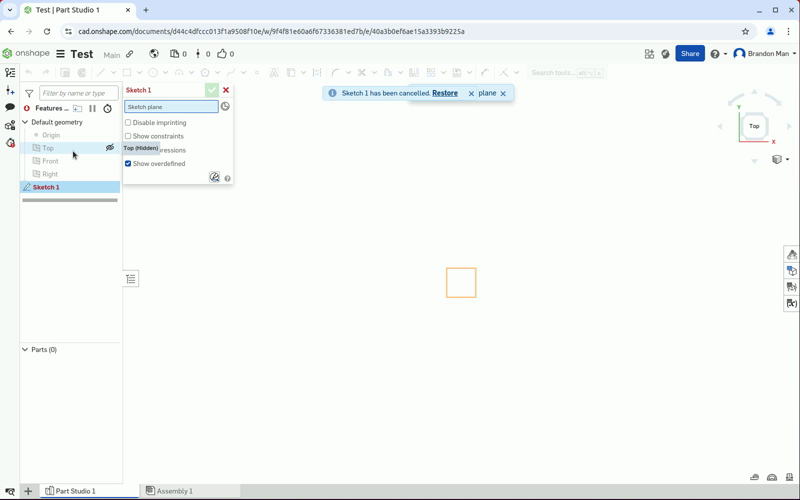
click(73, 150)
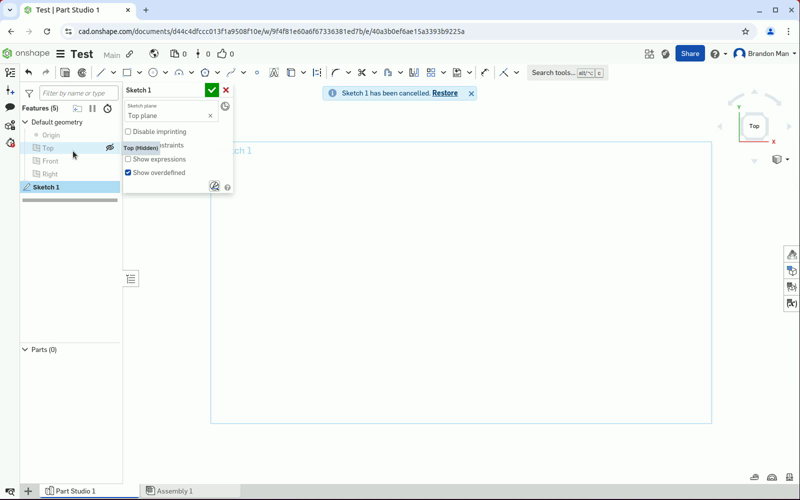
mouse_move(73, 352)
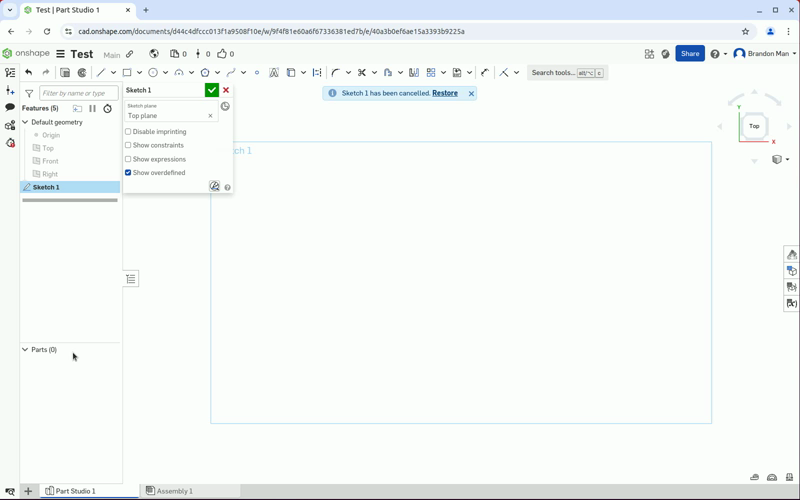
key(y)
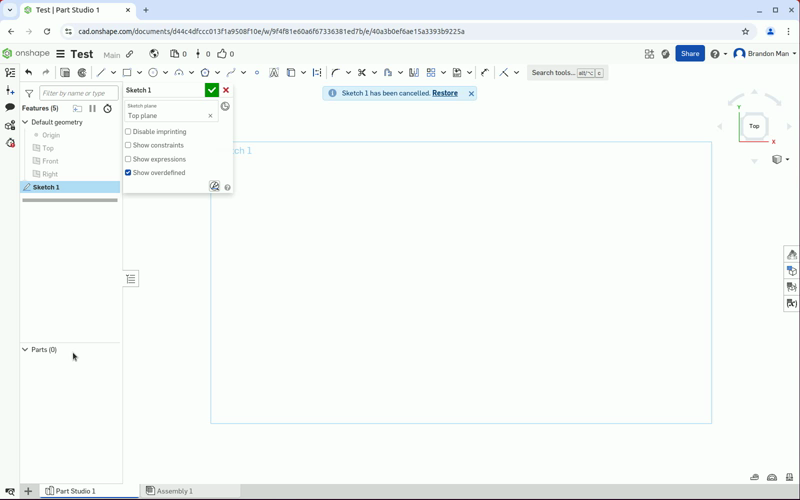
key(l)
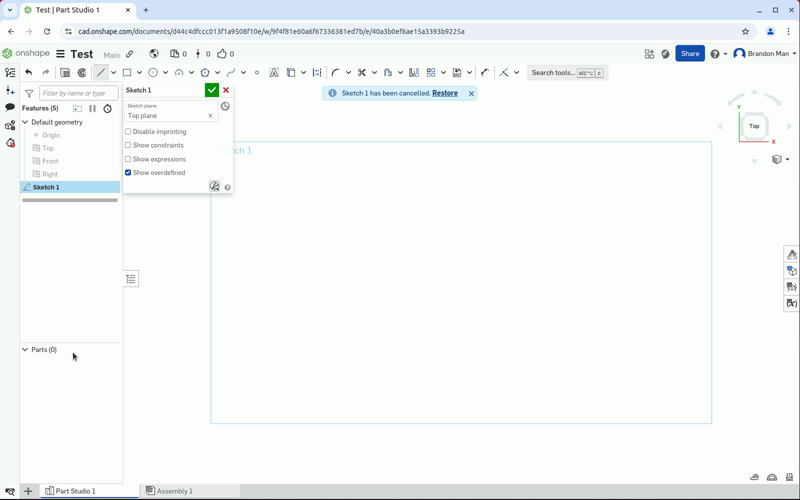
key_down(shift)
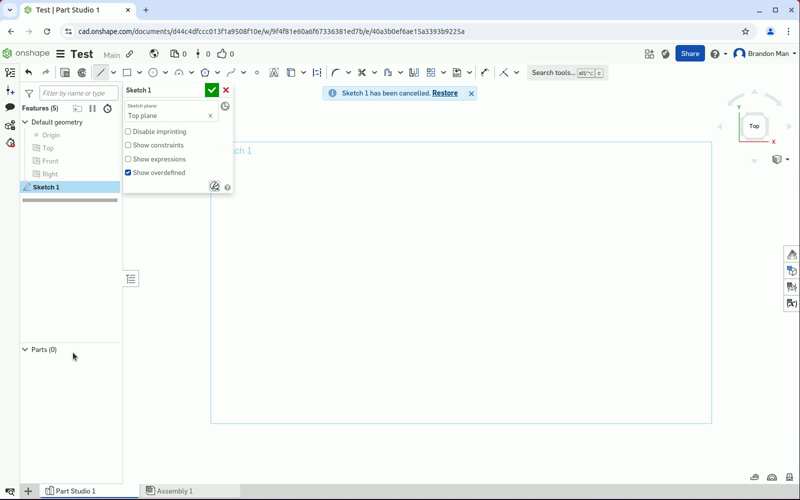
mouse_move(348, 362)
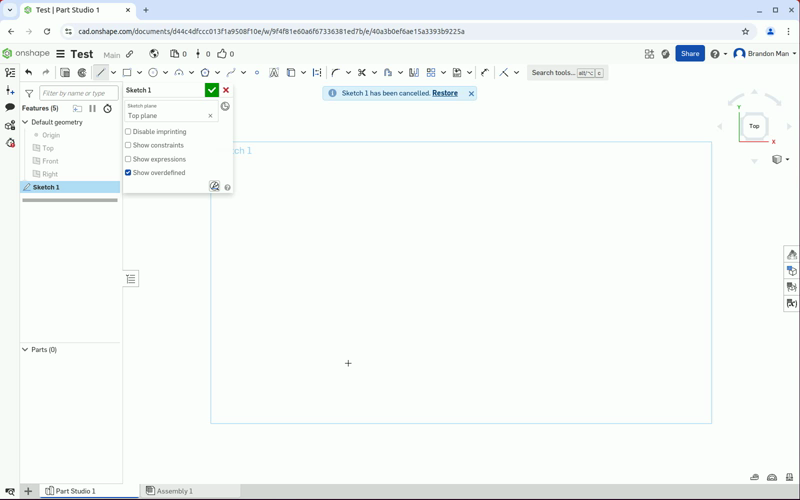
click(348, 362)
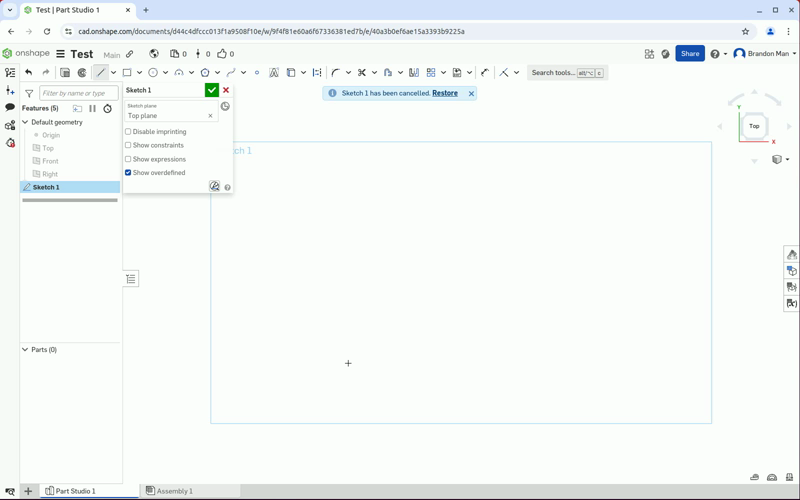
key_up(shift)
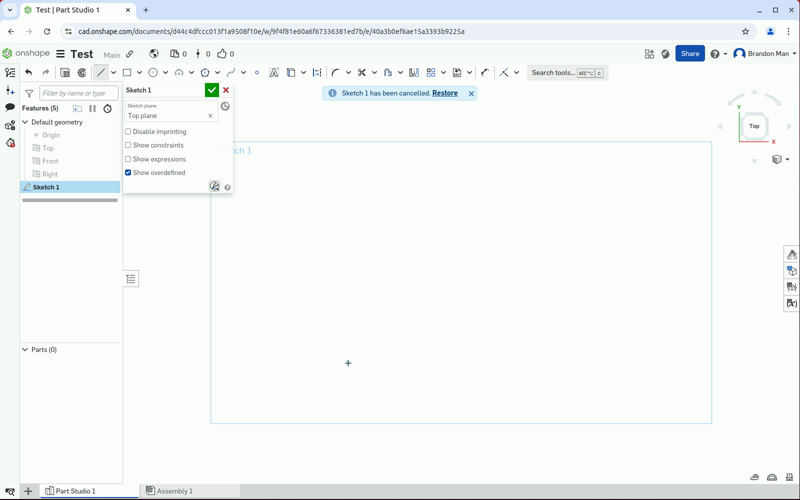
key_down(shift)
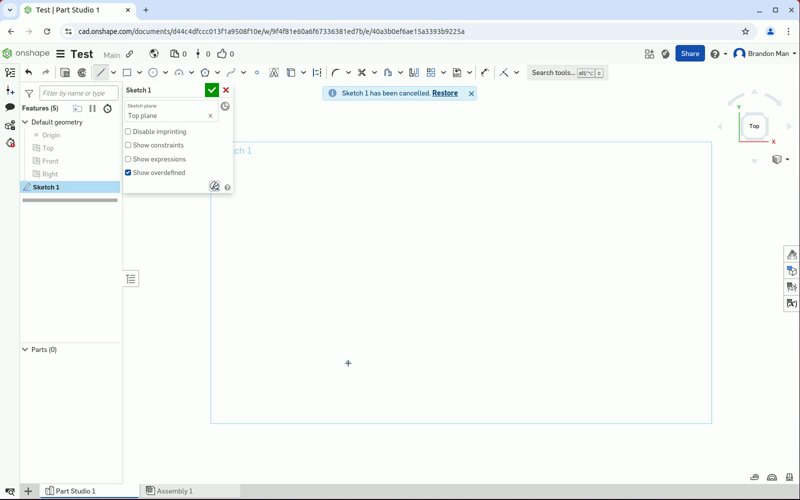
mouse_move(572, 362)
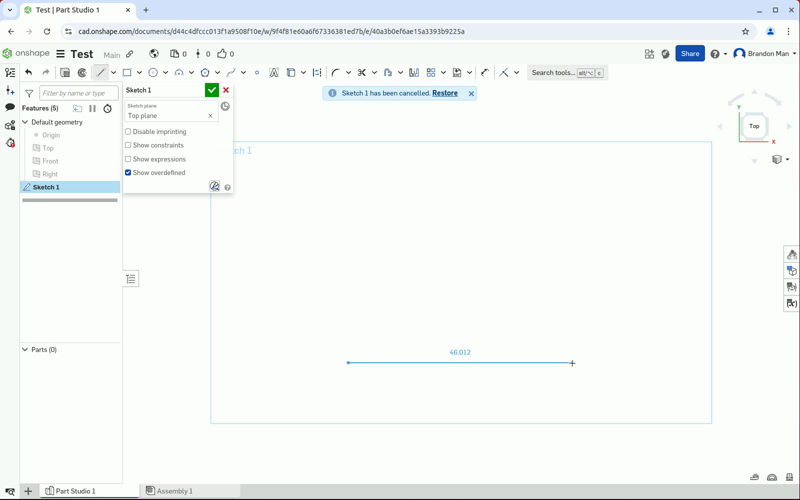
click(572, 362)
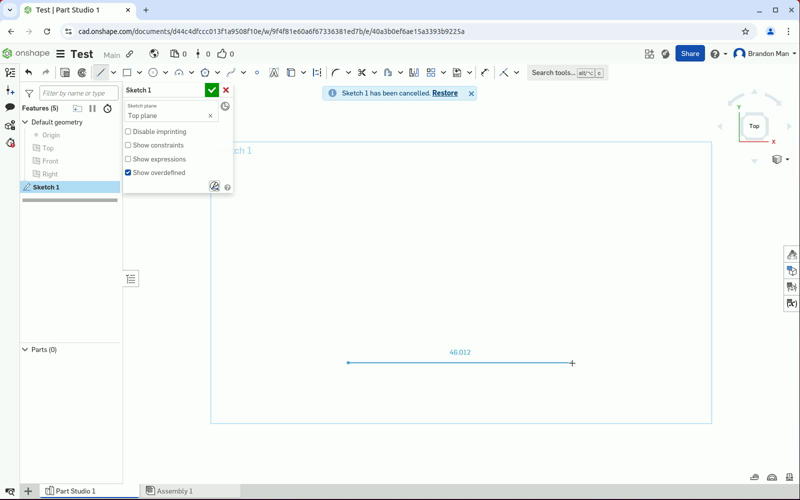
key_up(shift)
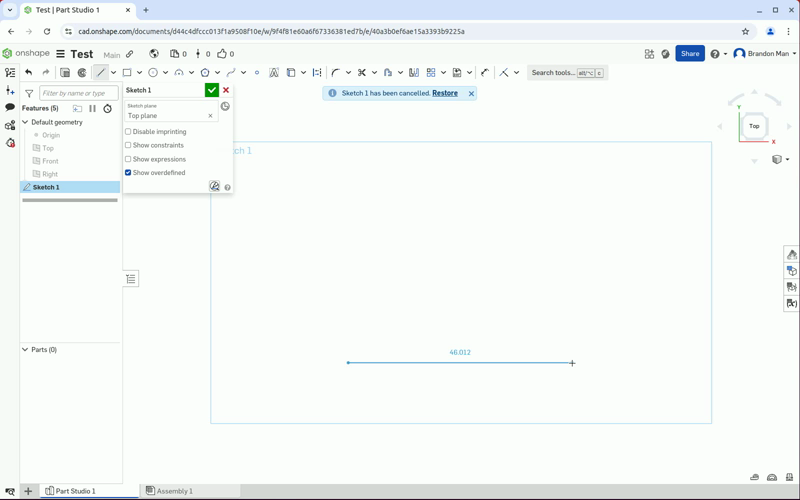
key_down(shift)
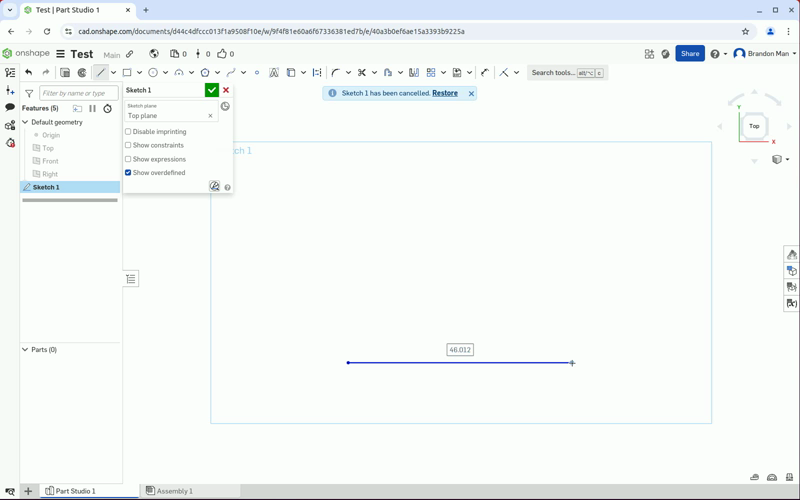
mouse_move(572, 204)
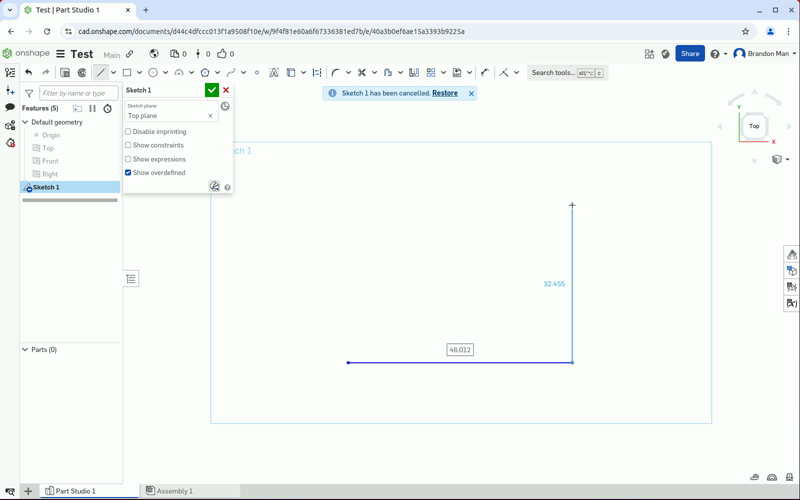
click(572, 204)
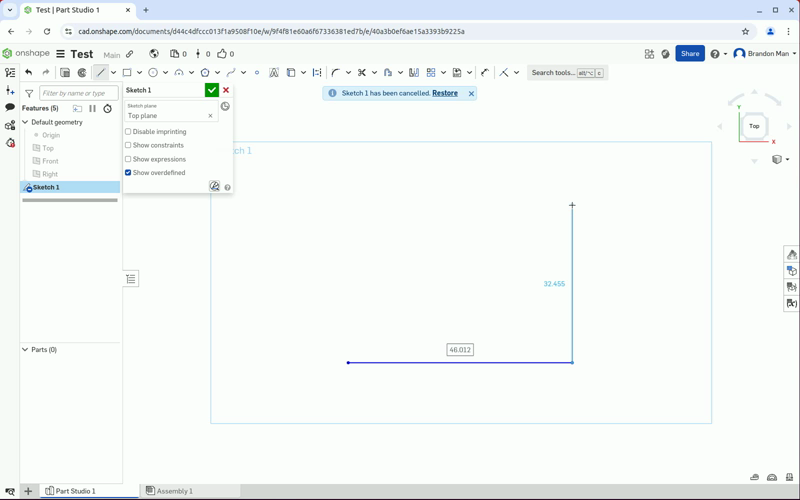
key_up(shift)
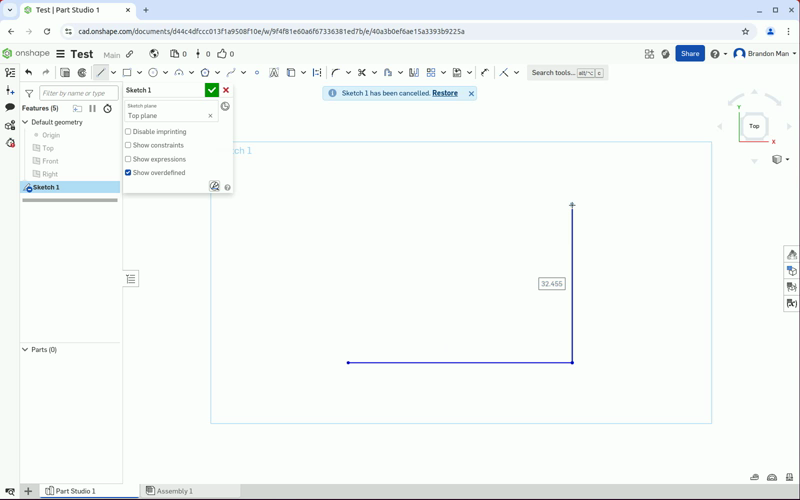
key_down(shift)
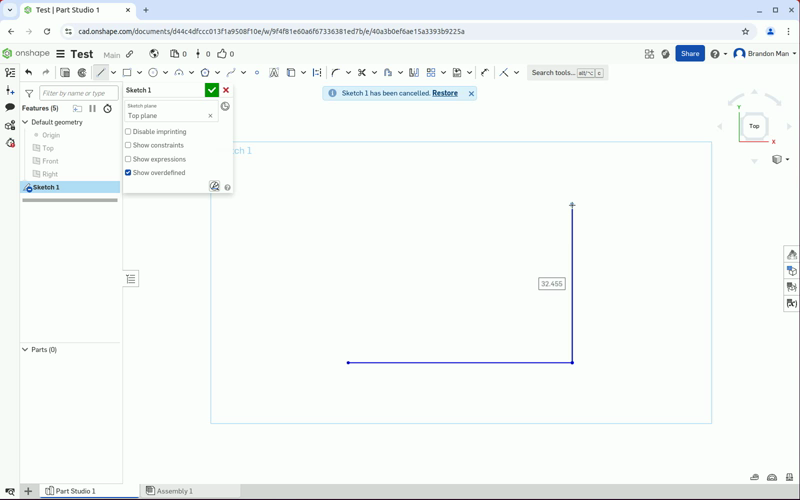
mouse_move(348, 204)
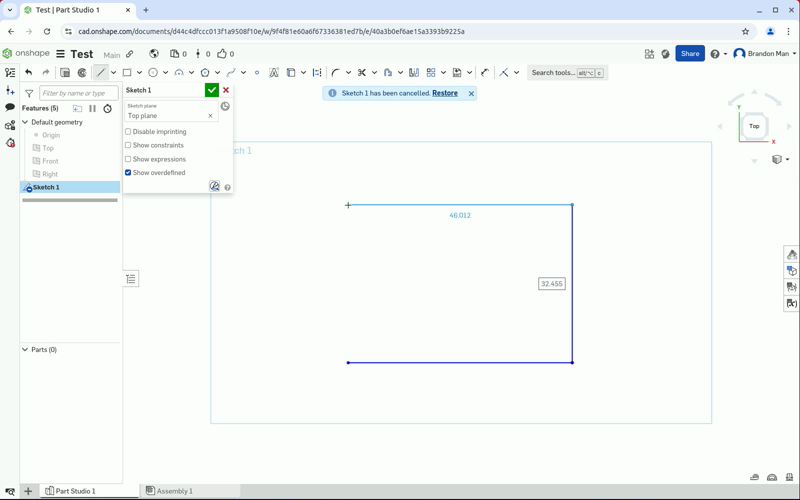
click(348, 204)
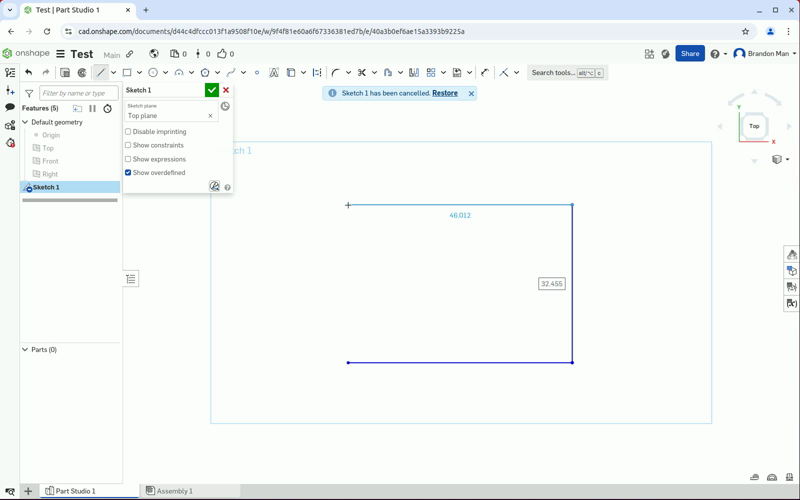
key_up(shift)
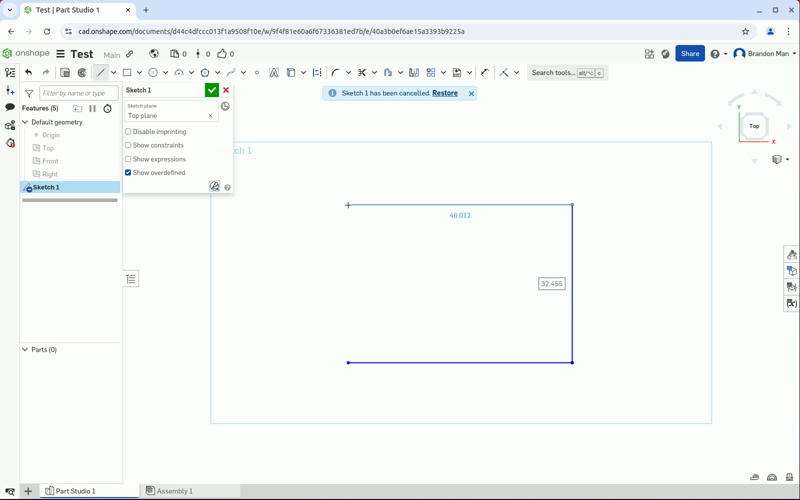
key_down(shift)
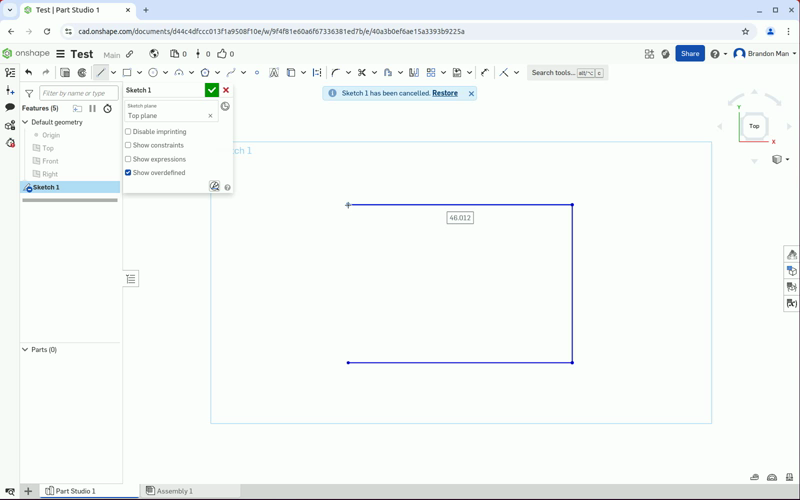
mouse_move(348, 362)
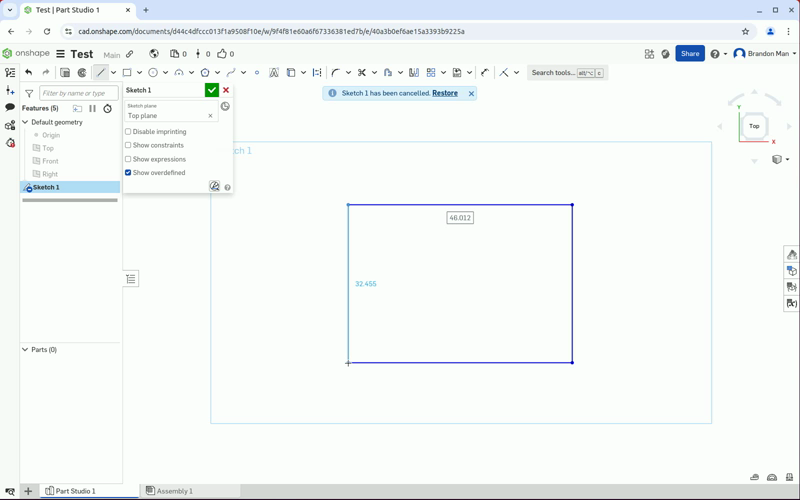
key_up(shift)
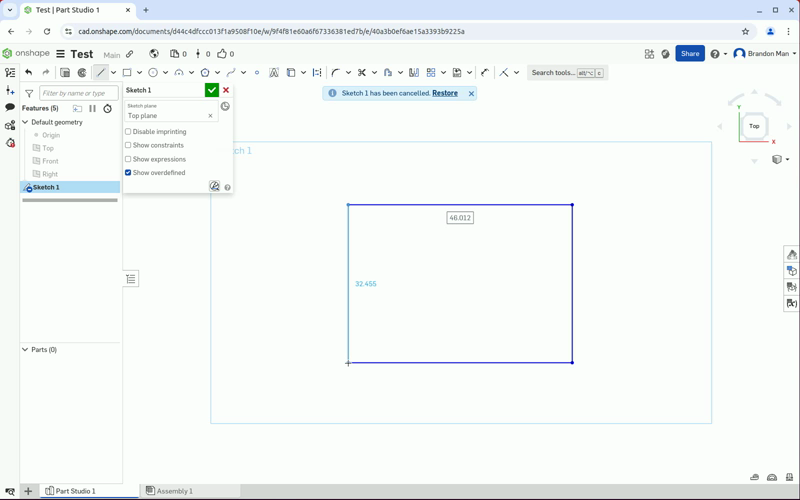
click(348, 362)
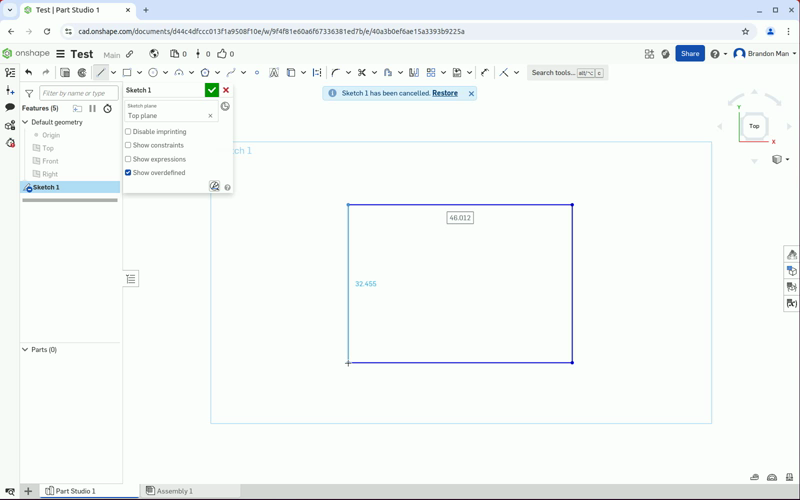
key(esc)
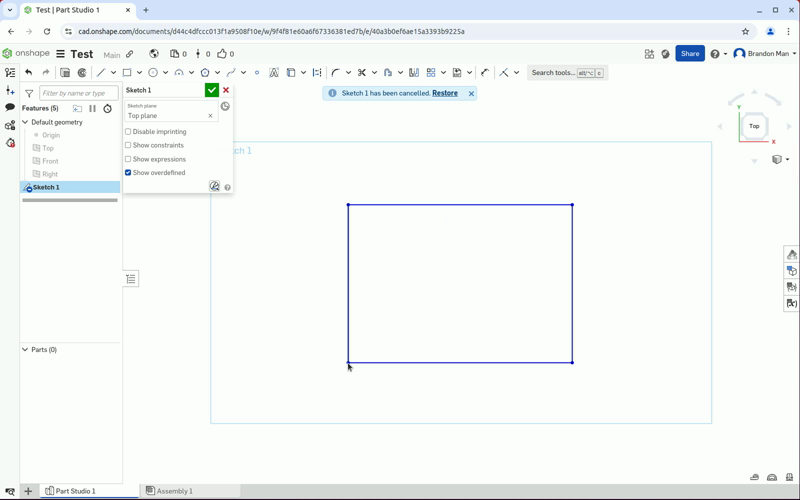
key(l)
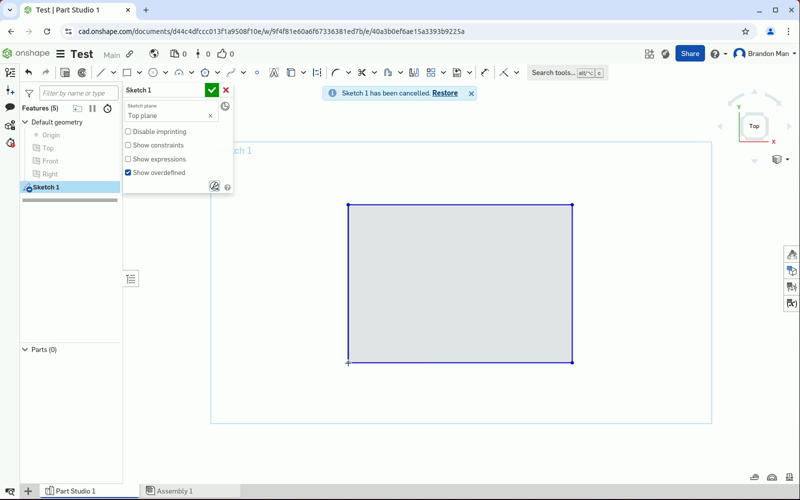
key_down(shift)
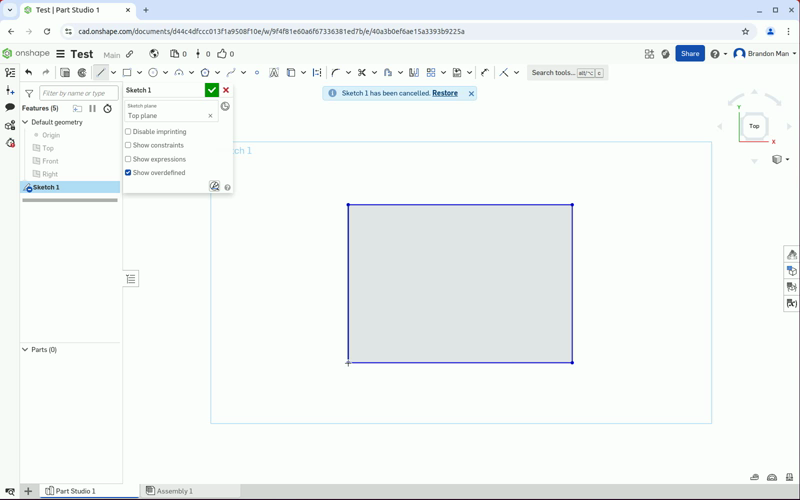
mouse_move(350, 360)
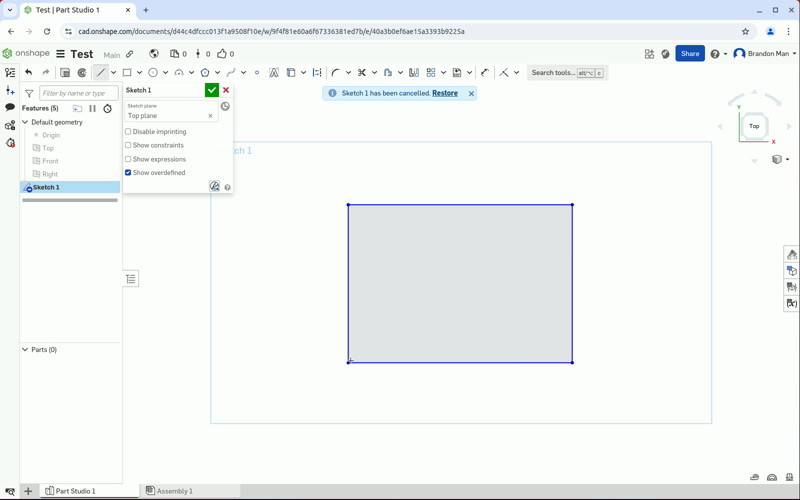
scroll(6)
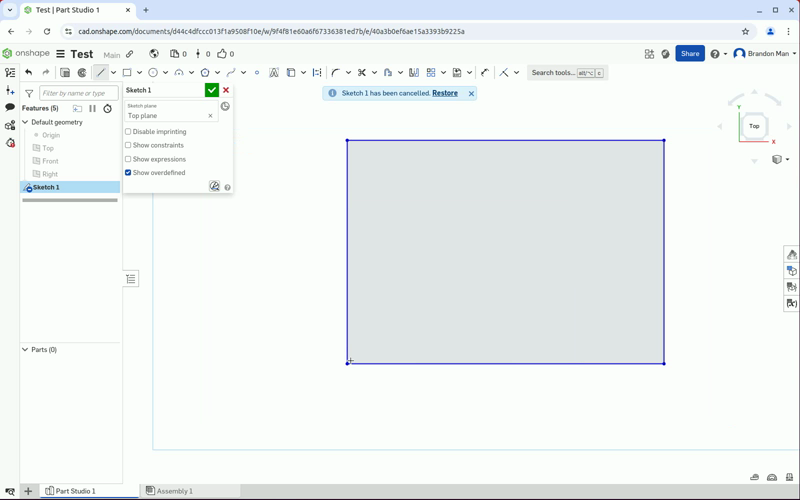
scroll(6)
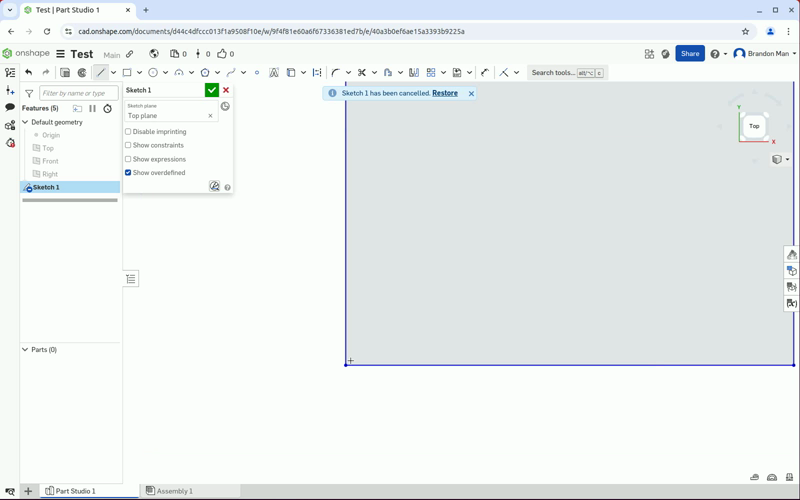
scroll(6)
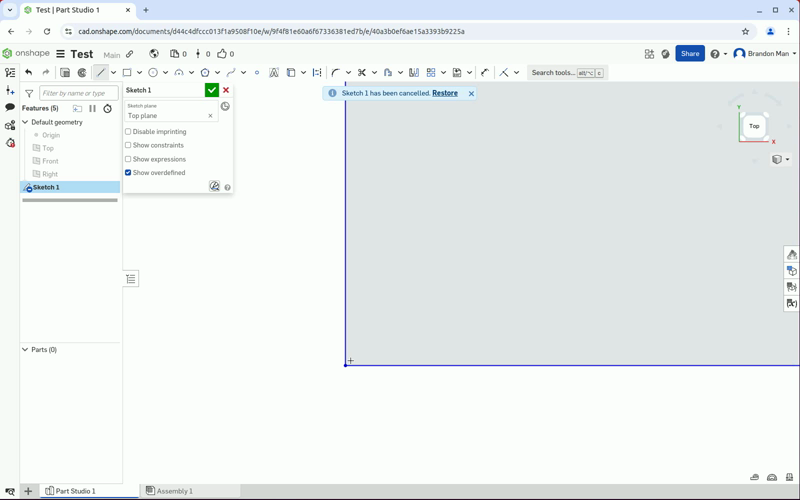
scroll(6)
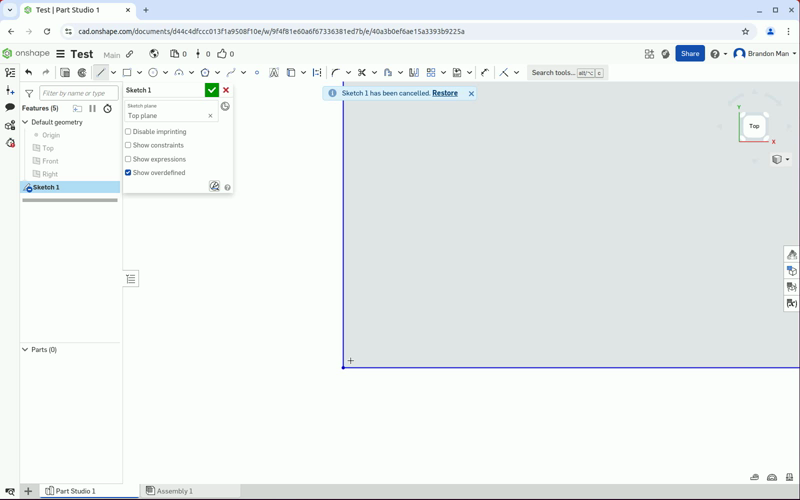
scroll(6)
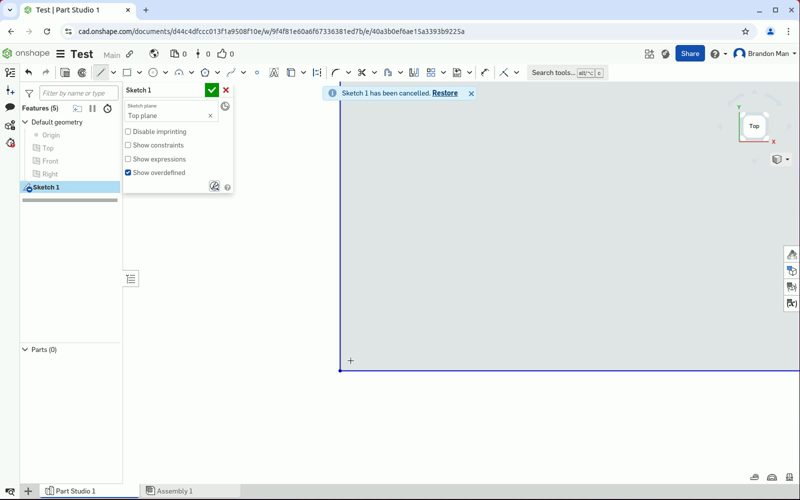
scroll(6)
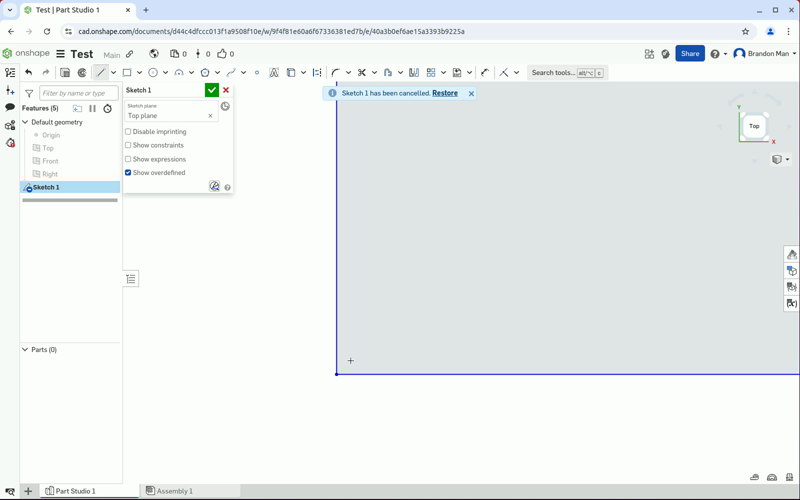
scroll(6)
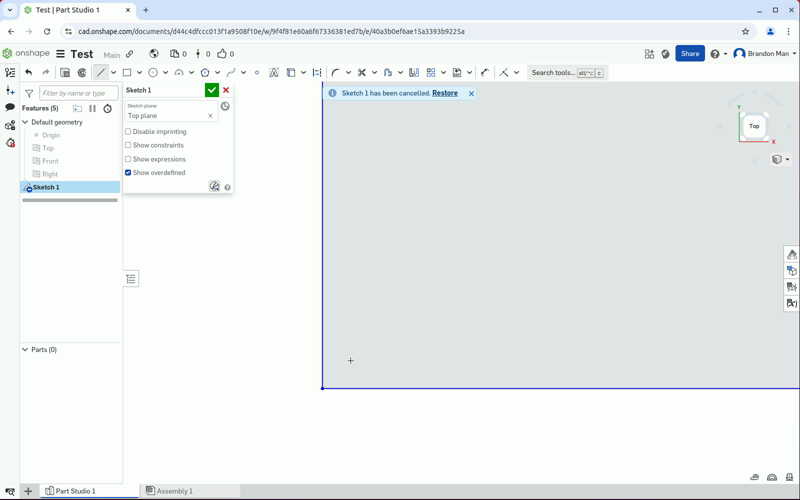
click(350, 360)
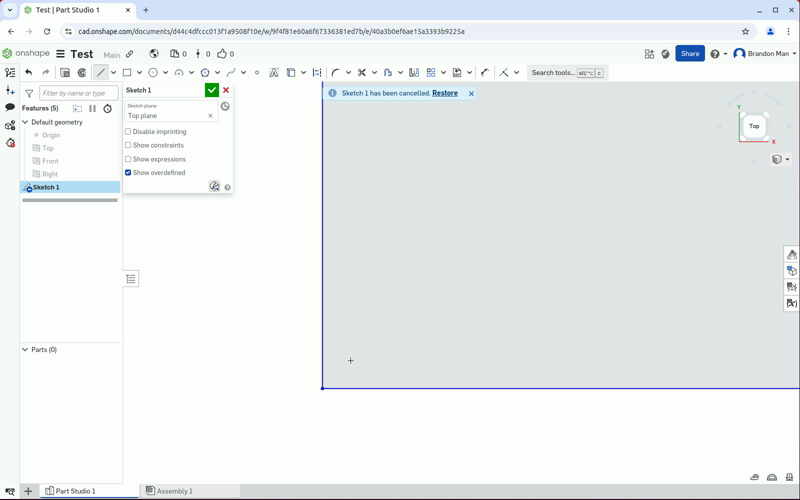
scroll(-6)
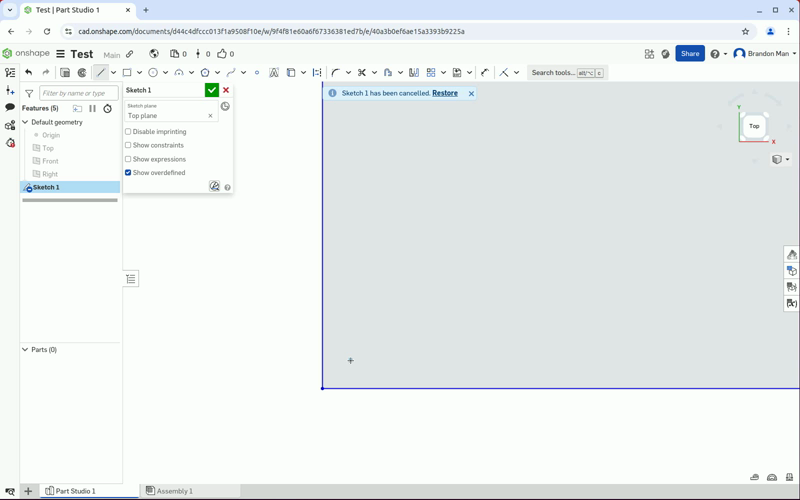
scroll(-6)
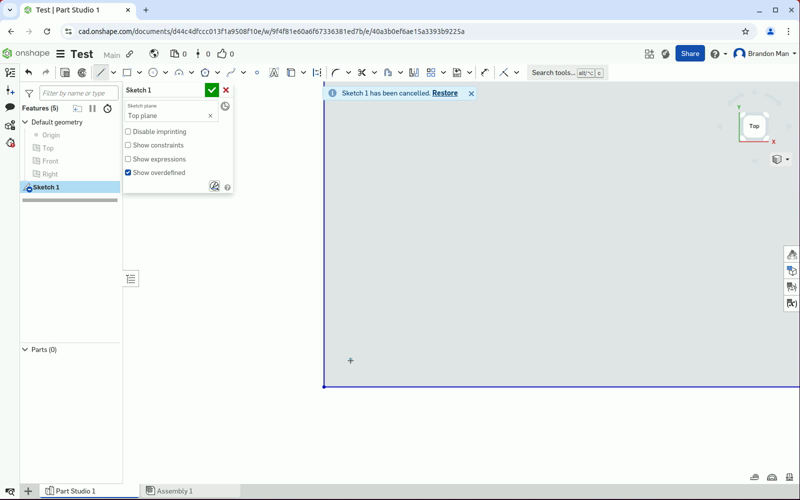
scroll(-6)
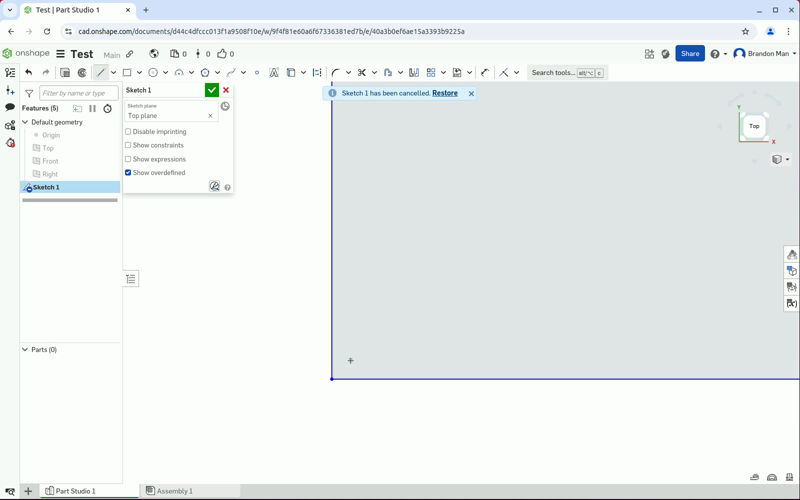
scroll(-6)
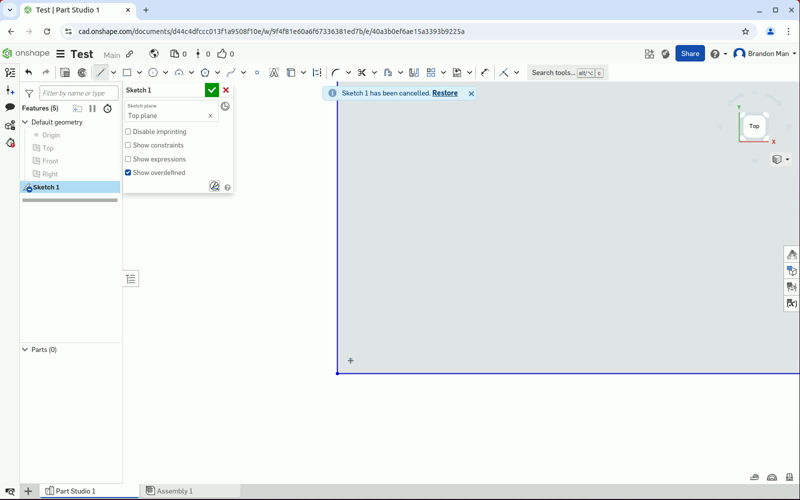
scroll(-6)
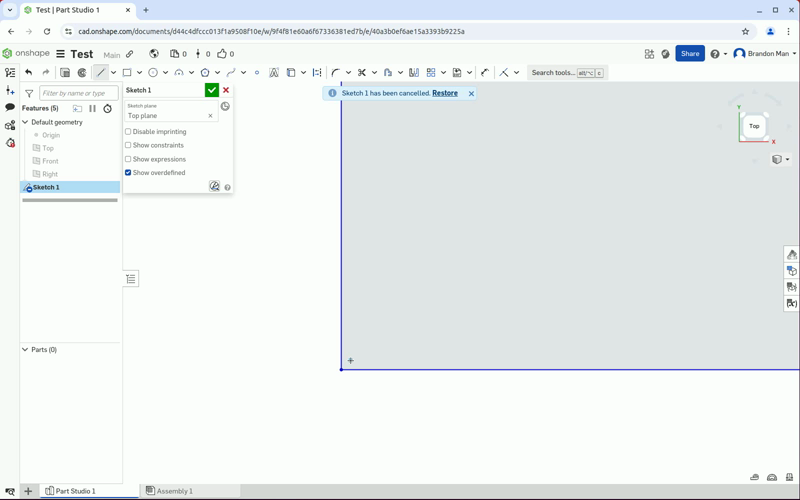
scroll(-6)
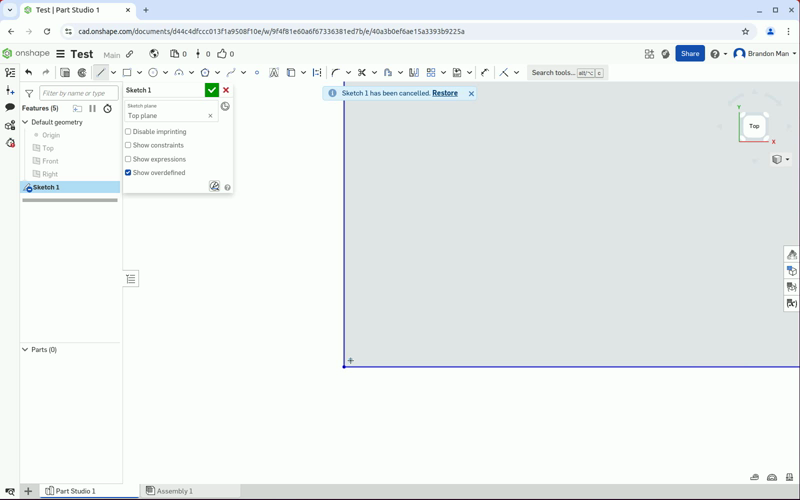
scroll(-6)
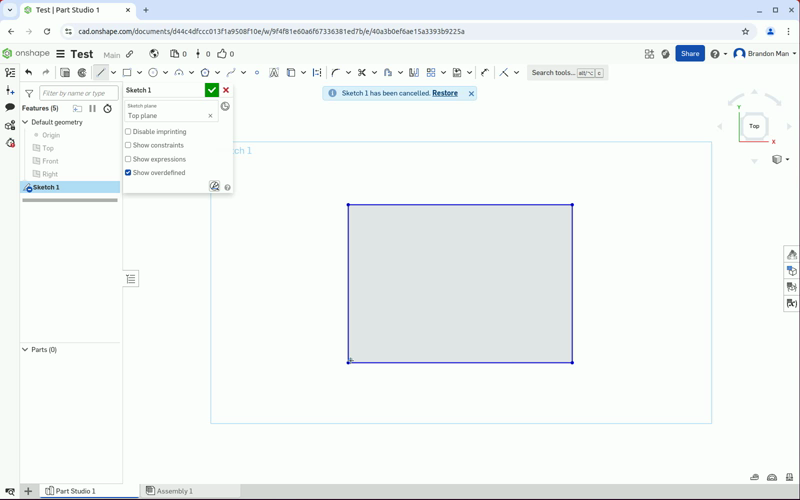
key_up(shift)
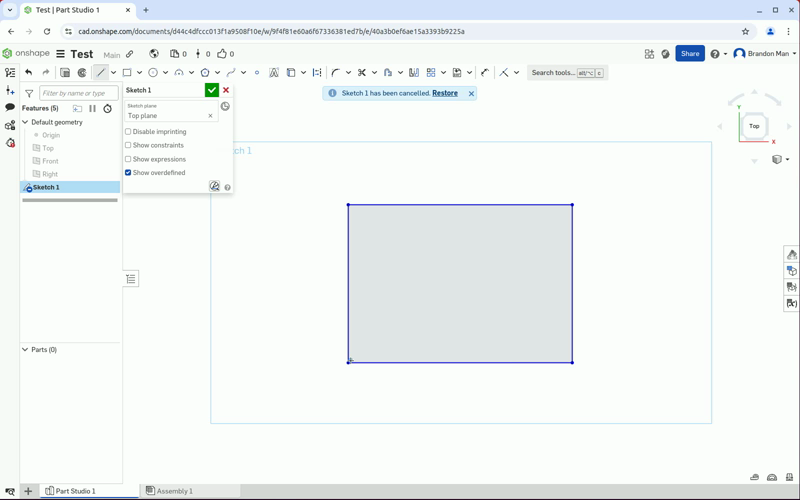
key_down(shift)
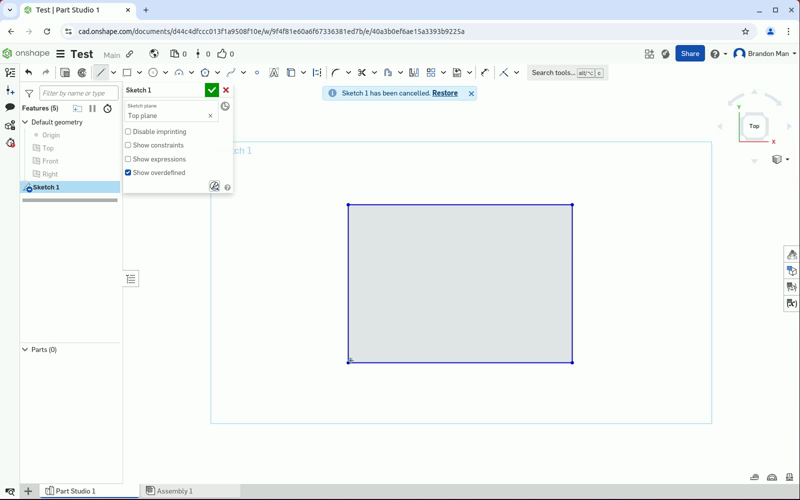
mouse_move(569, 360)
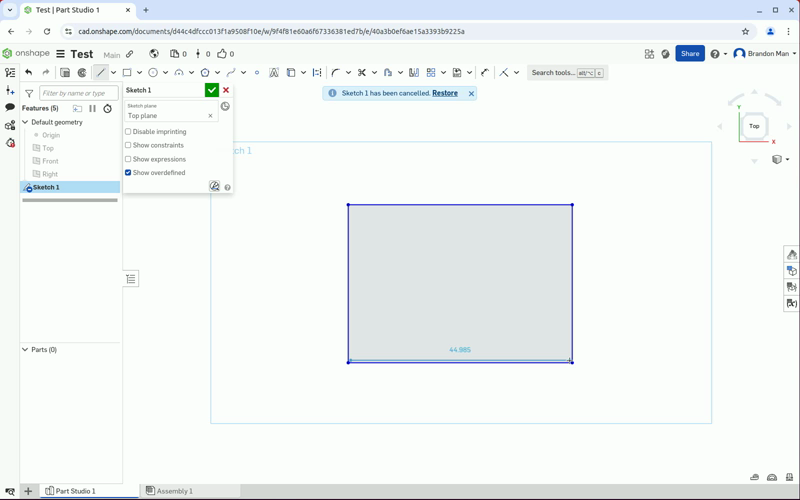
scroll(6)
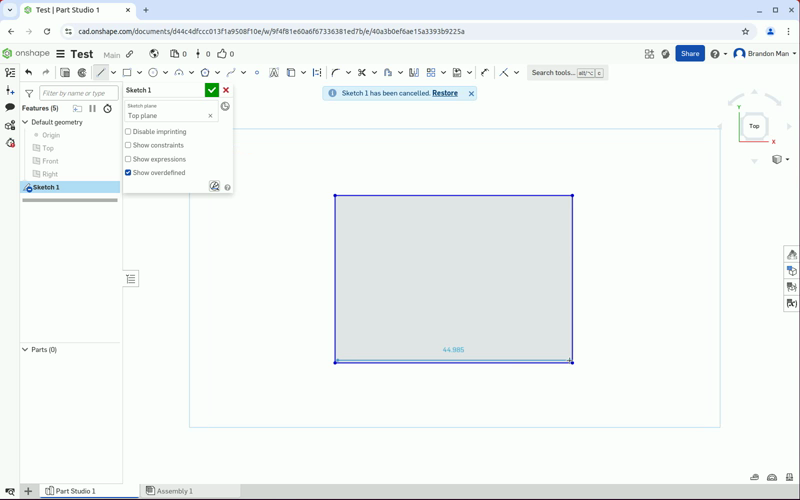
scroll(6)
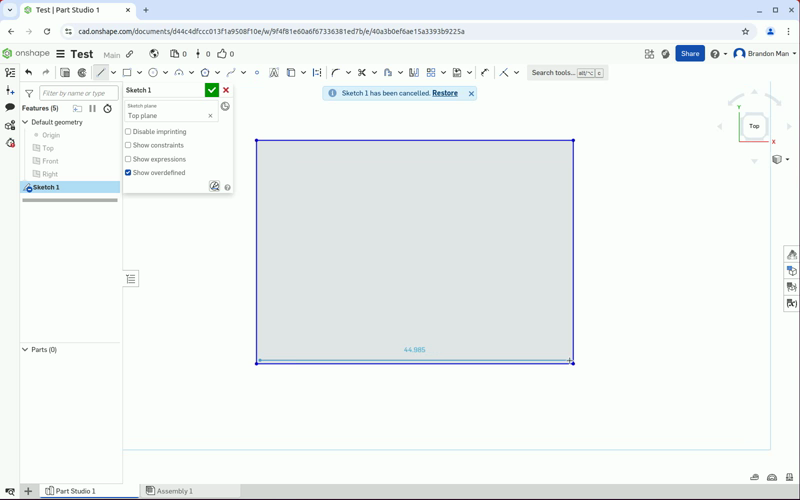
scroll(6)
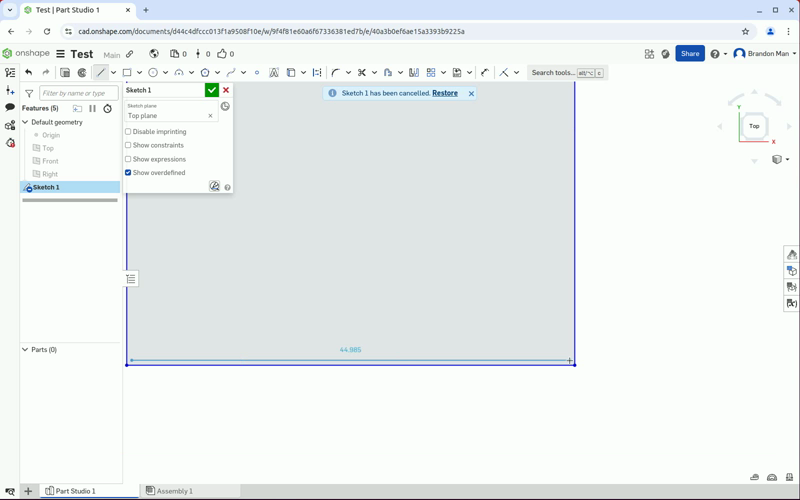
scroll(6)
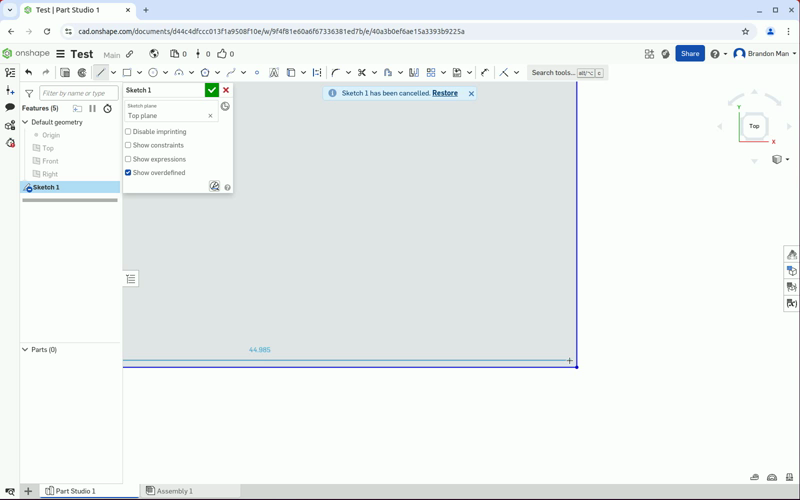
scroll(6)
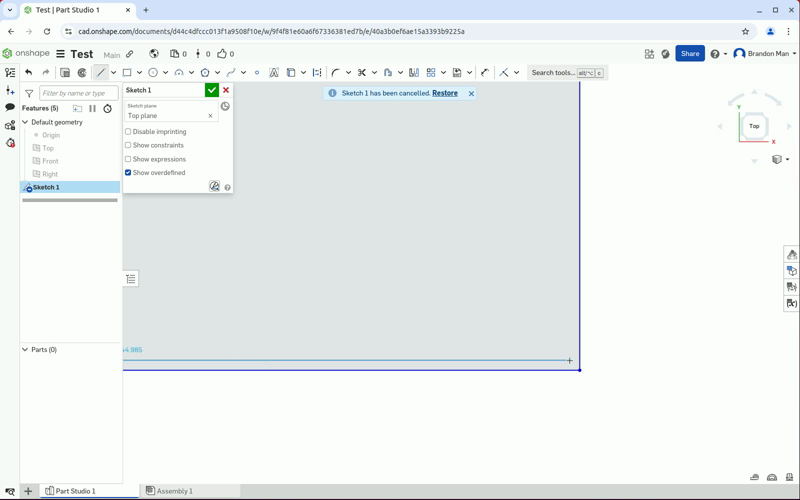
scroll(6)
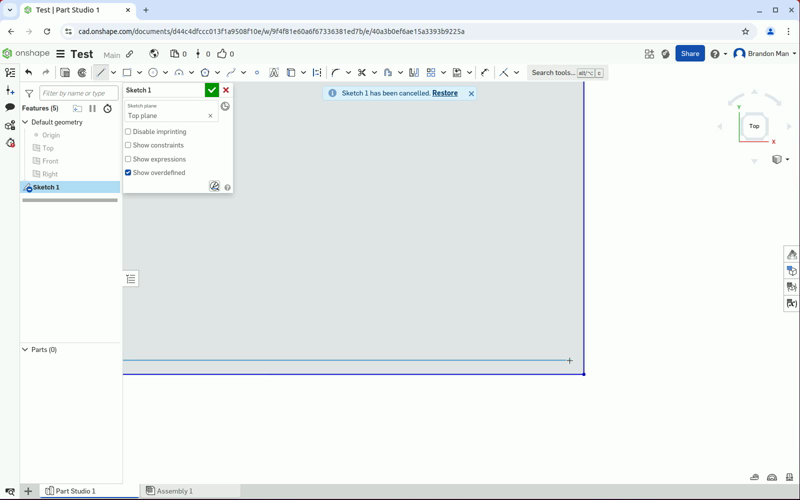
scroll(6)
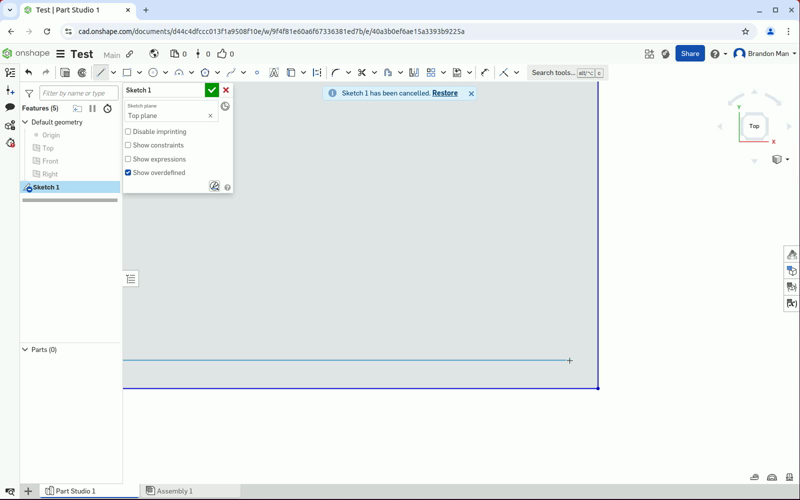
click(569, 360)
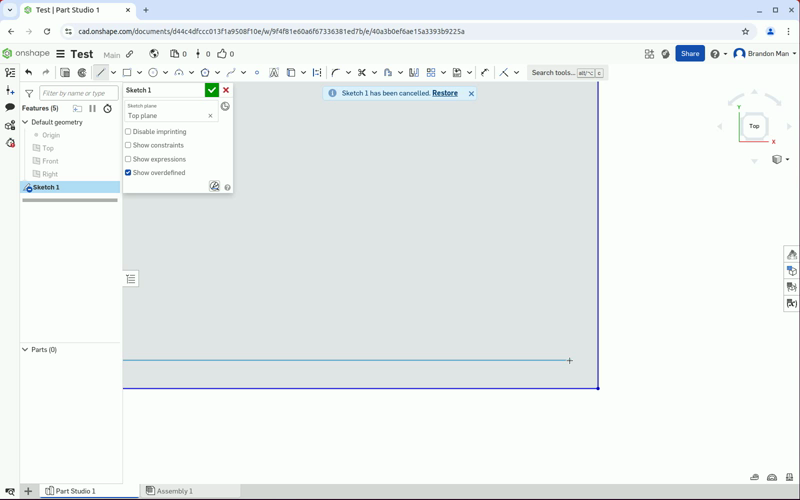
scroll(-6)
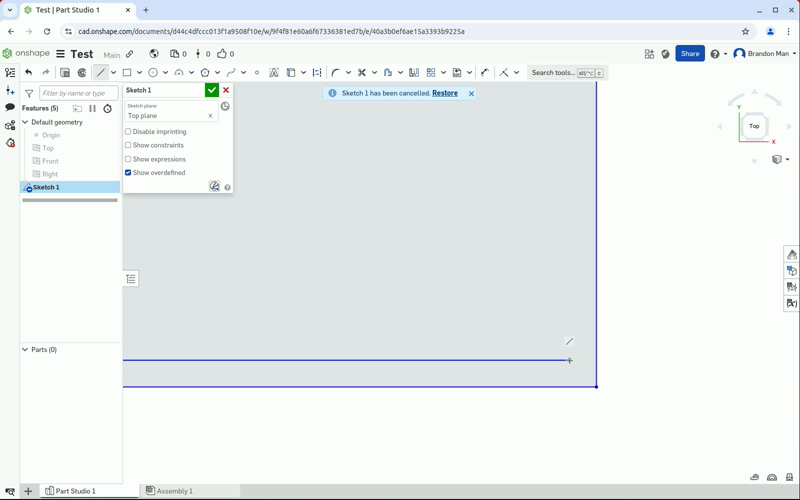
scroll(-6)
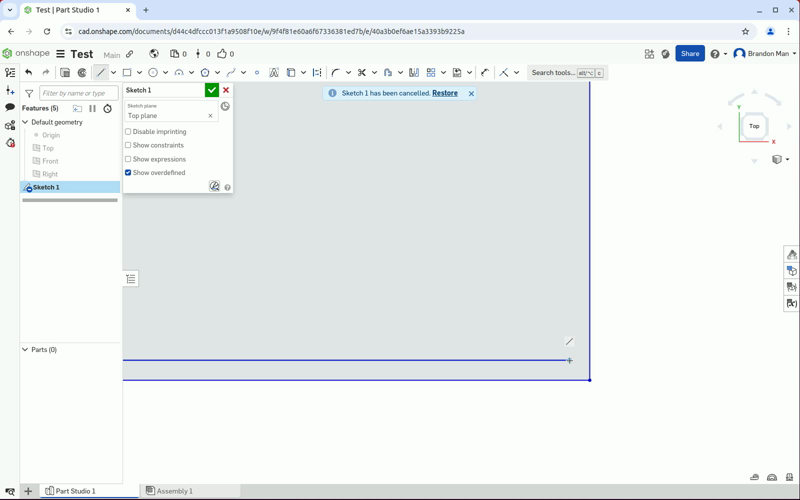
scroll(-6)
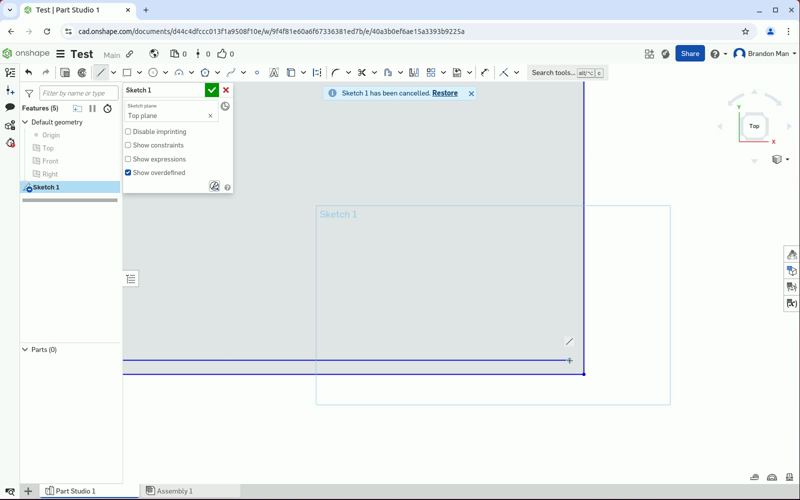
scroll(-6)
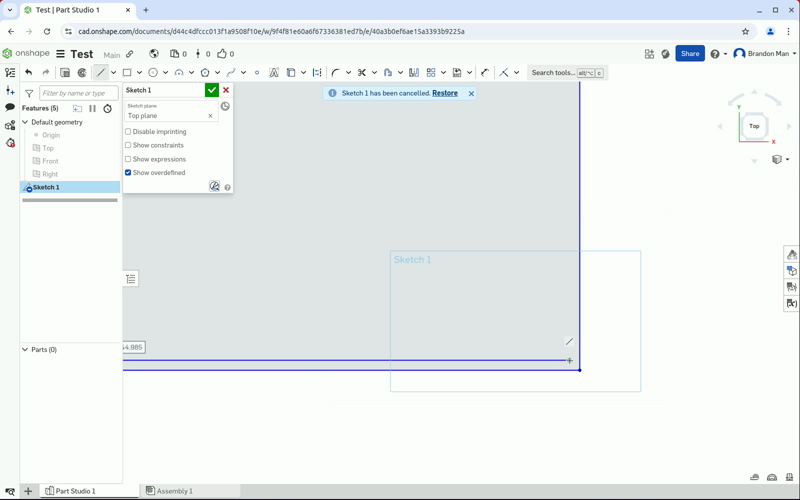
scroll(-6)
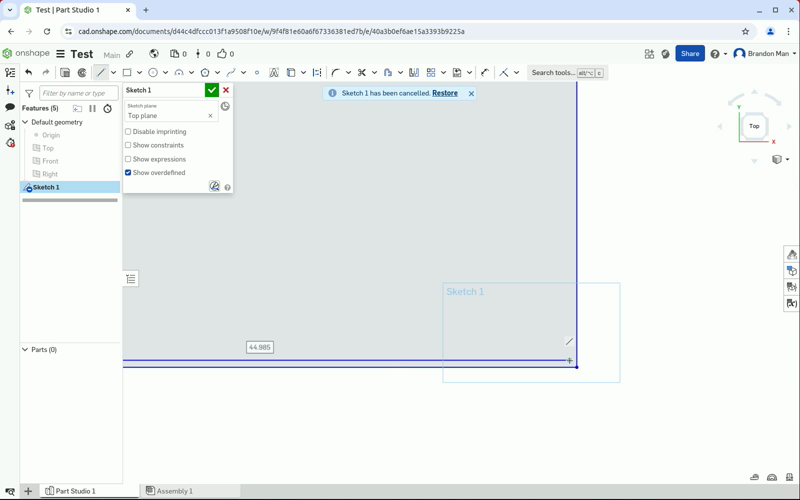
scroll(-6)
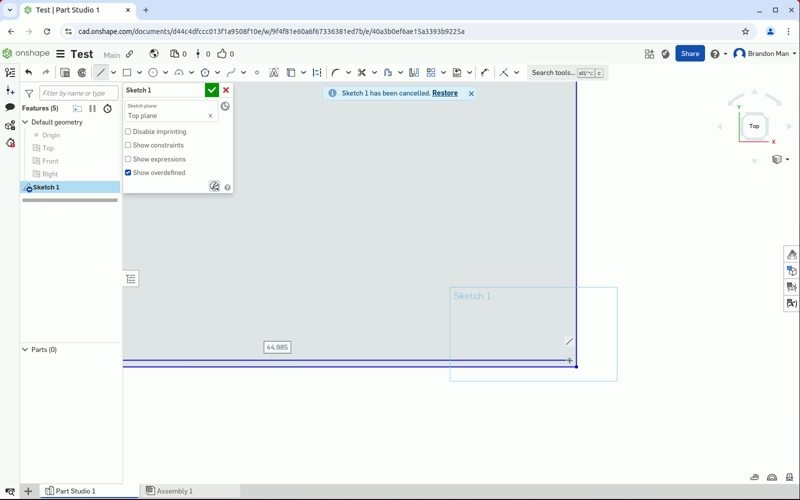
scroll(-6)
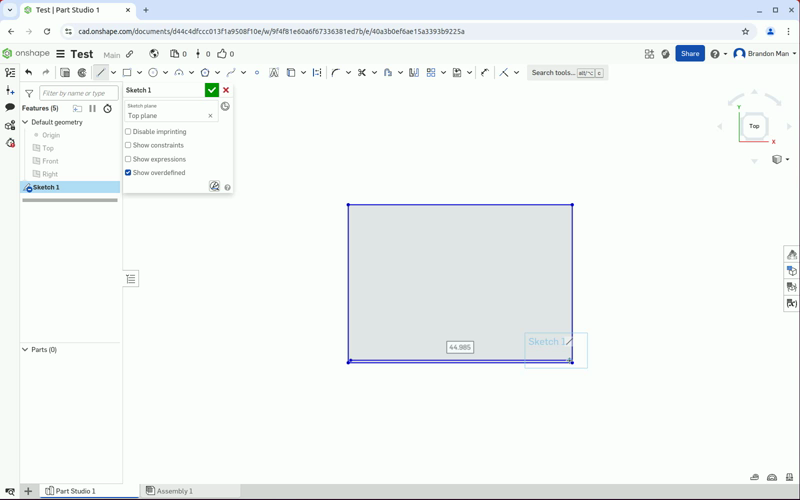
key_up(shift)
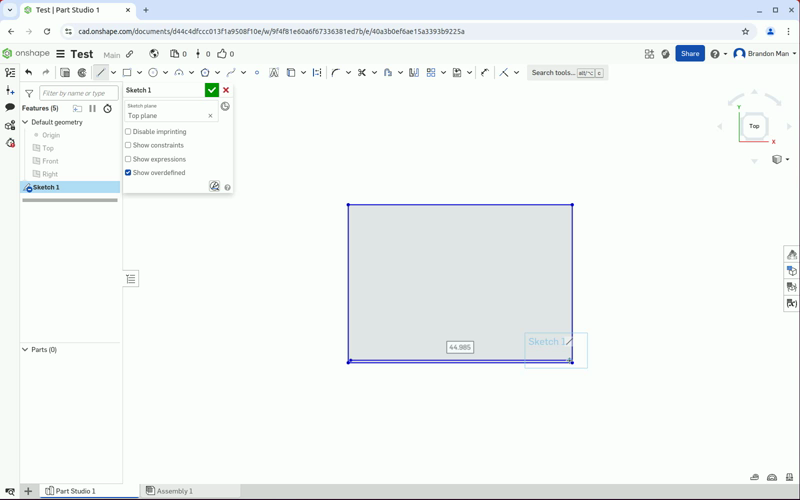
key_down(shift)
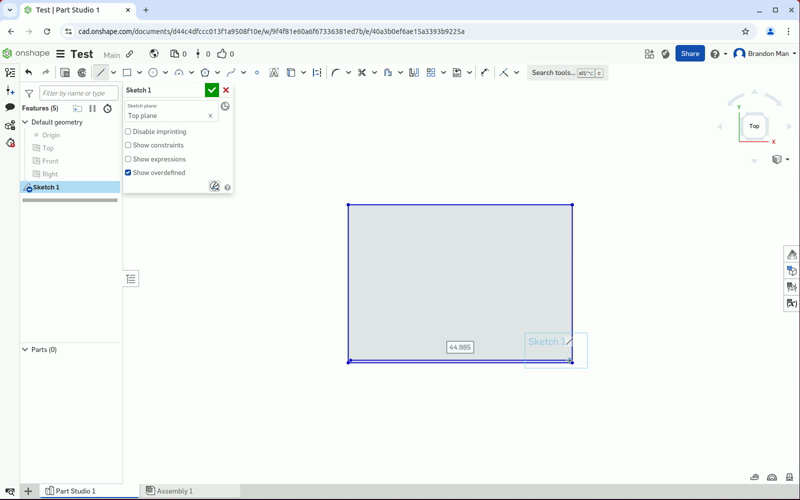
mouse_move(569, 204)
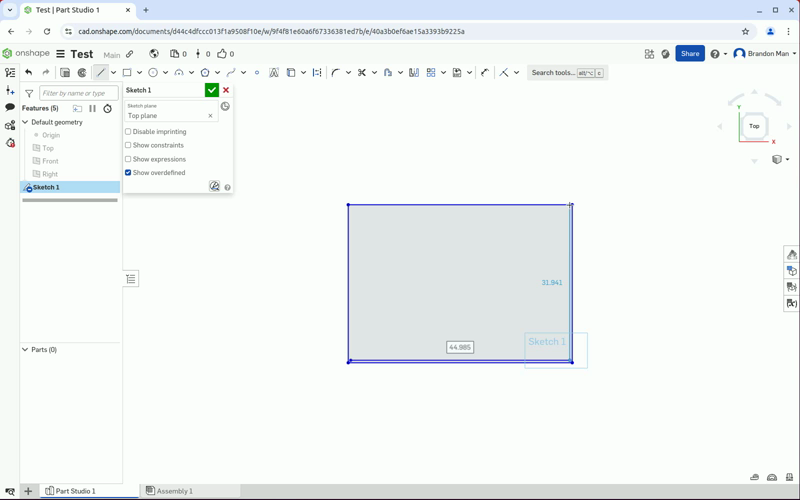
scroll(6)
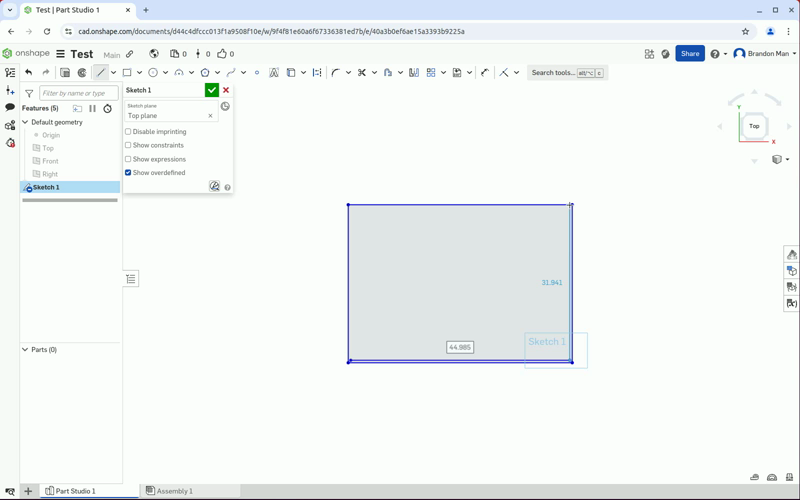
scroll(6)
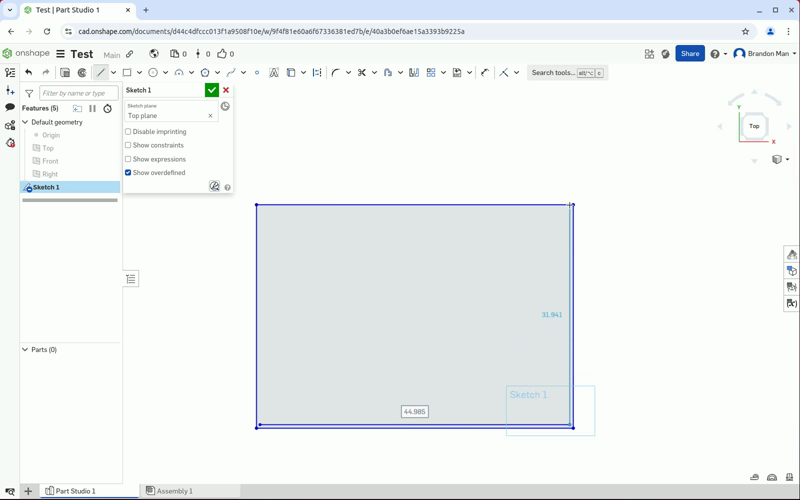
scroll(6)
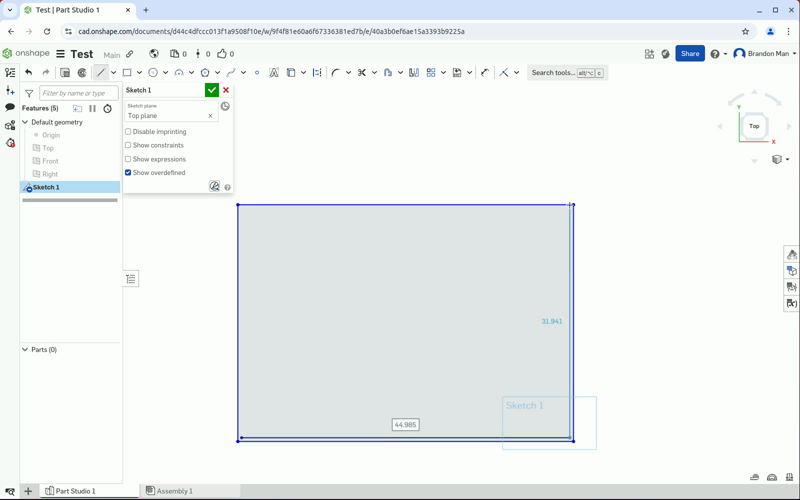
scroll(6)
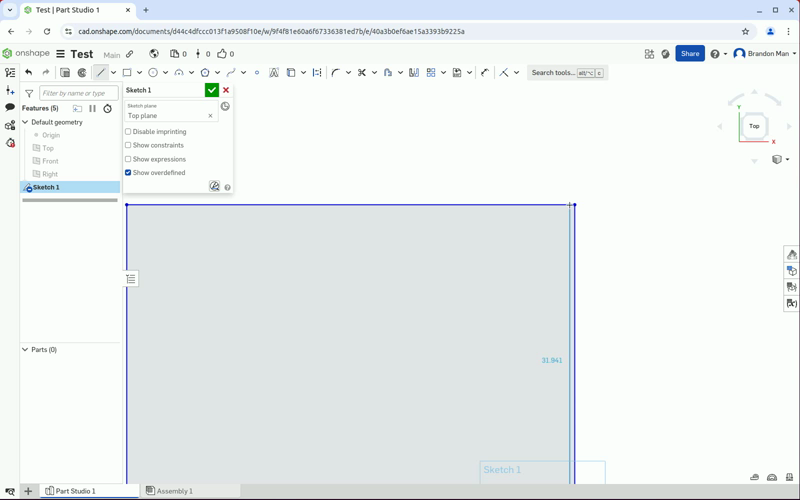
scroll(6)
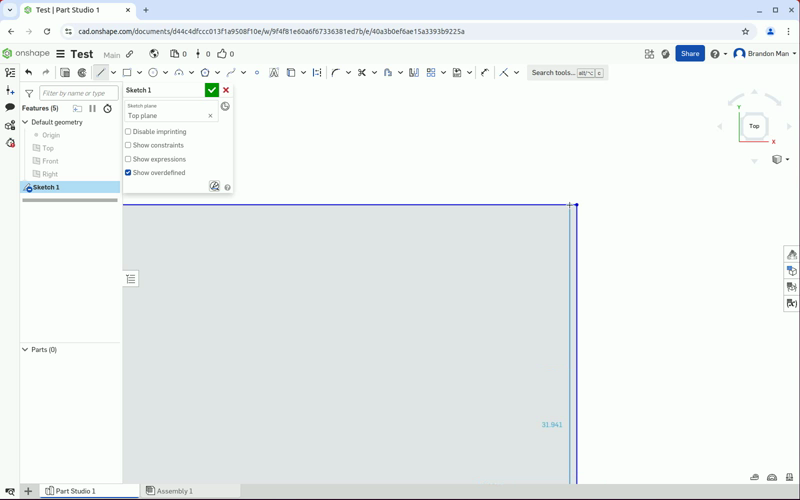
scroll(6)
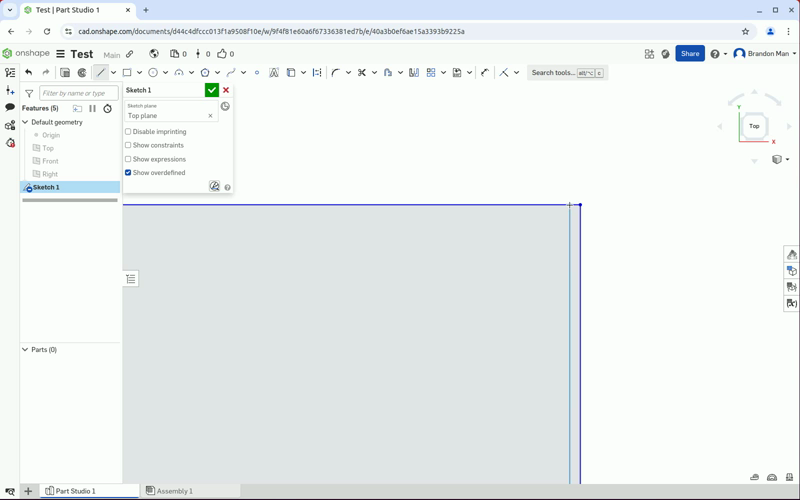
scroll(6)
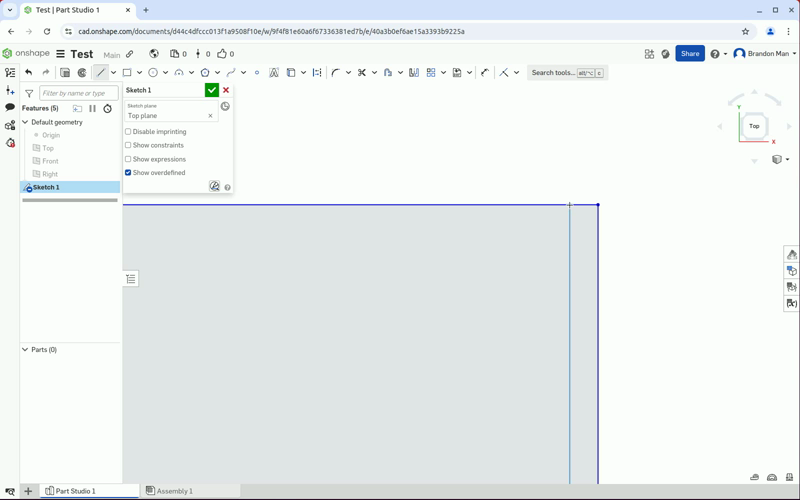
click(569, 204)
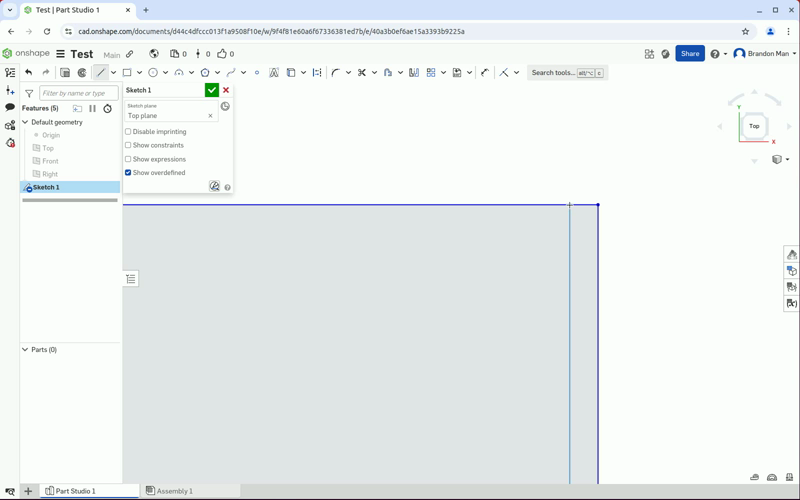
scroll(-6)
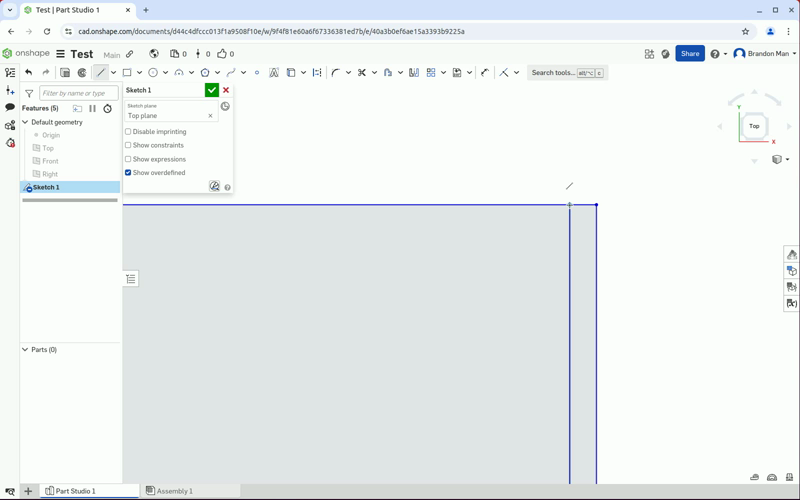
scroll(-6)
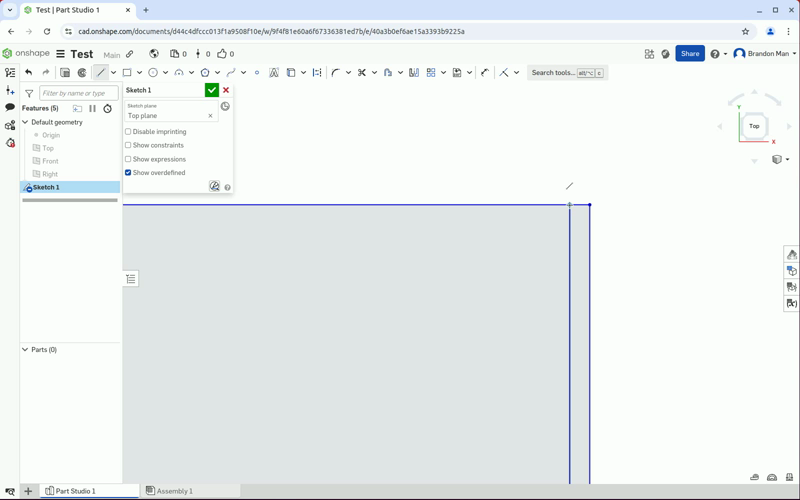
scroll(-6)
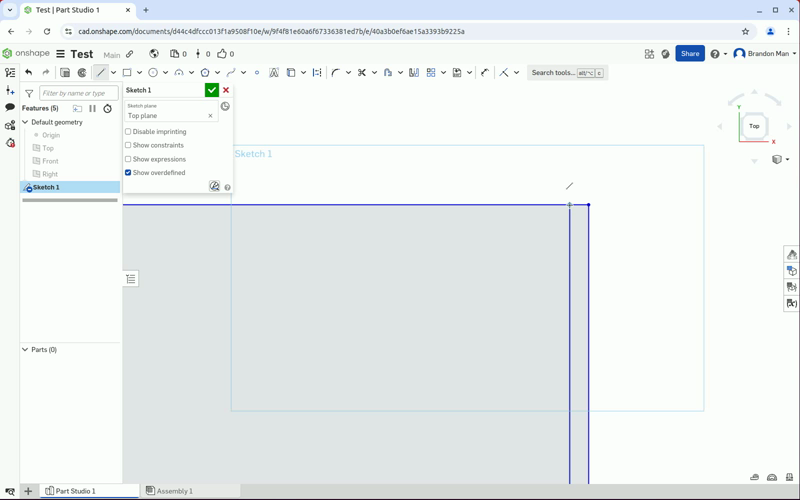
scroll(-6)
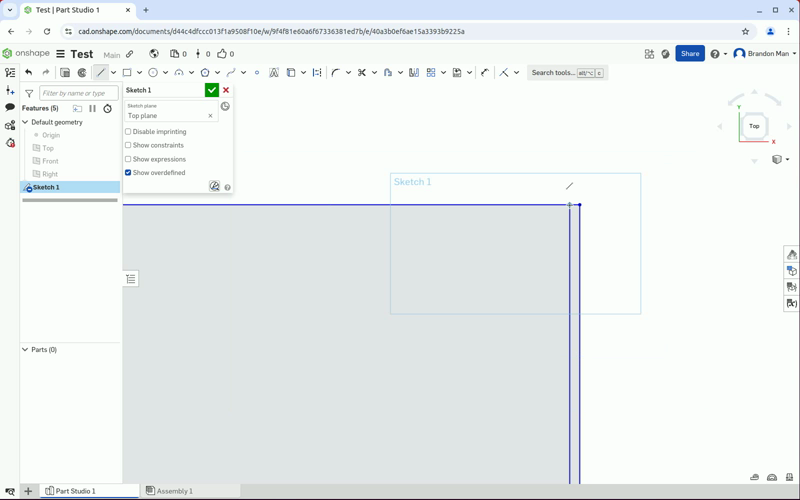
scroll(-6)
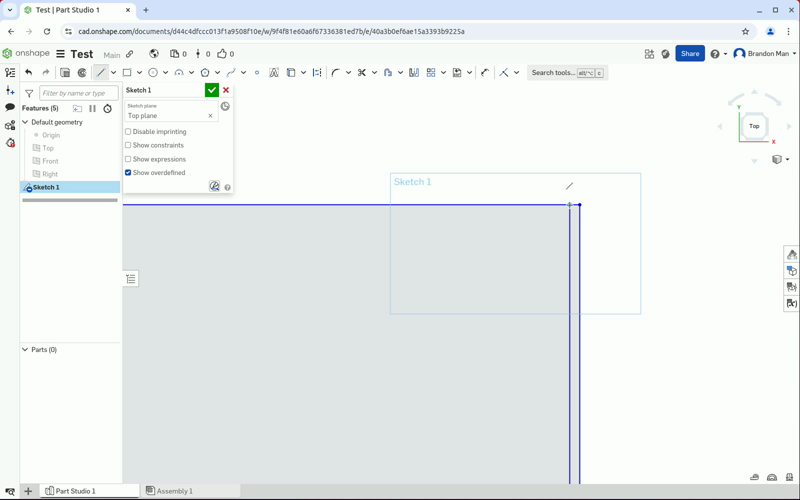
scroll(-6)
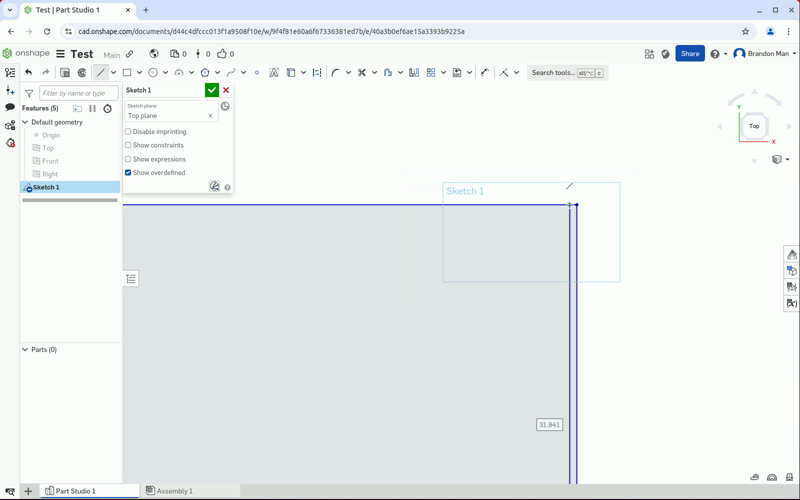
scroll(-6)
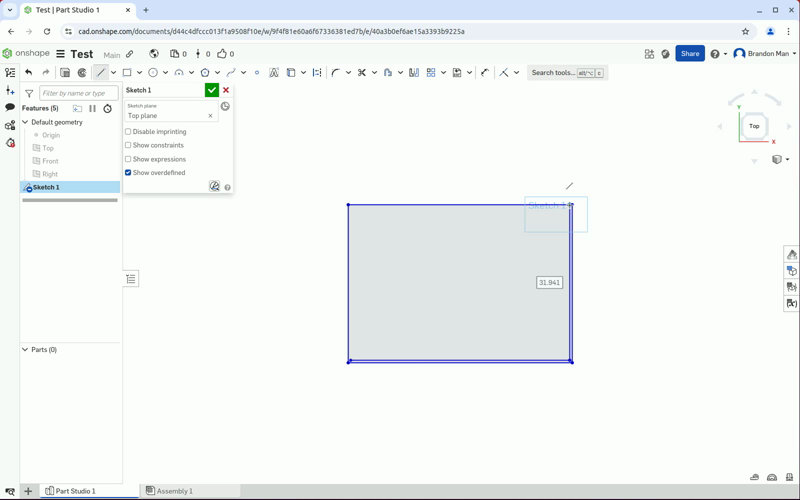
key_up(shift)
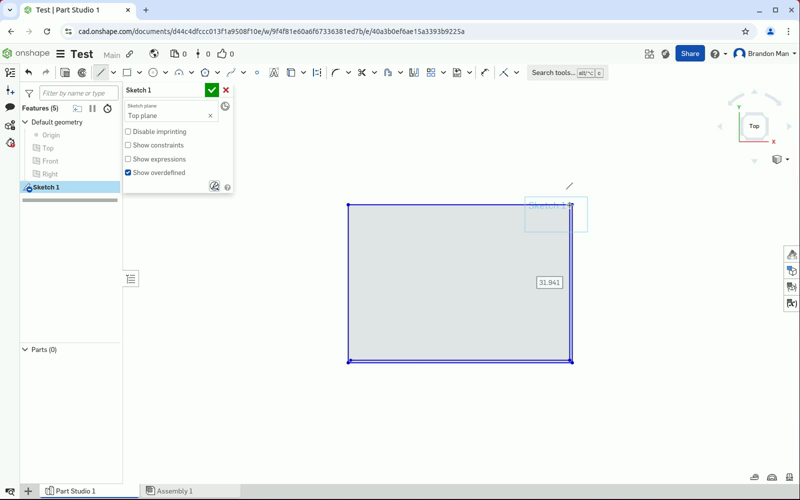
key_down(shift)
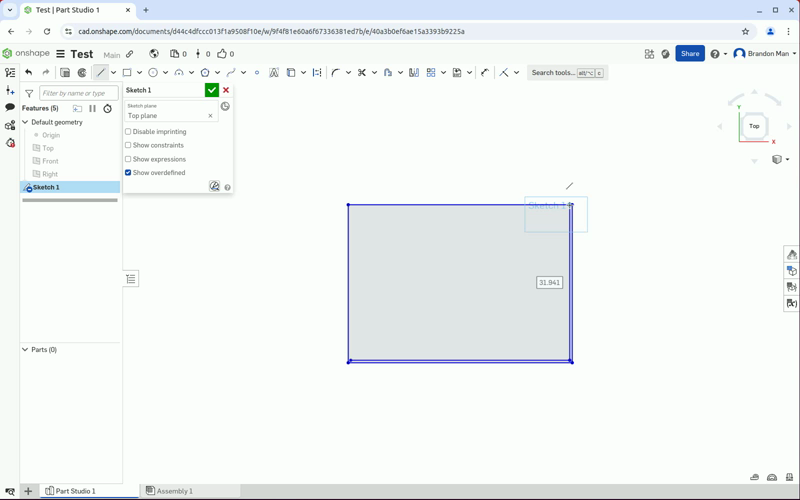
mouse_move(350, 204)
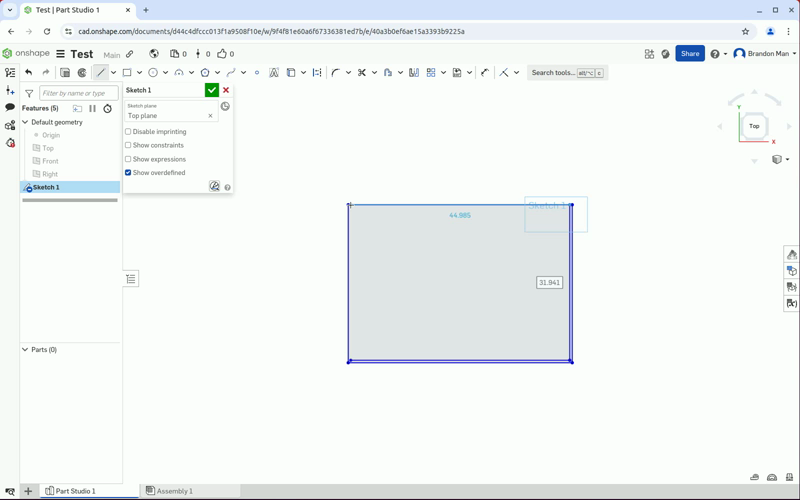
scroll(6)
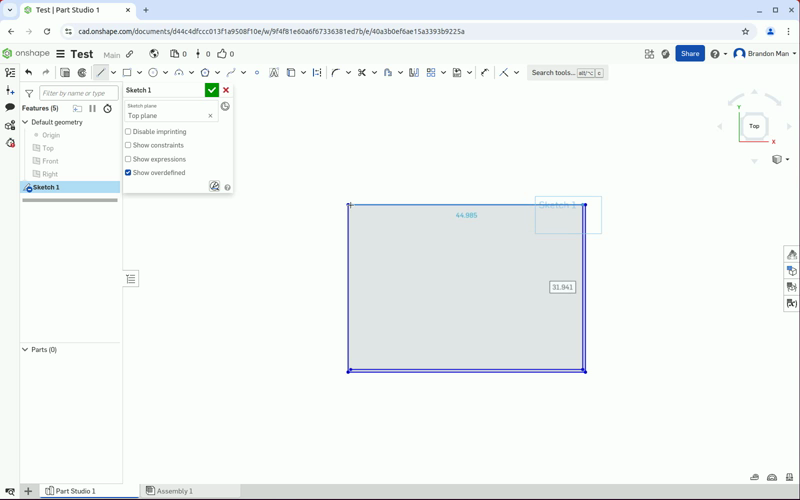
scroll(6)
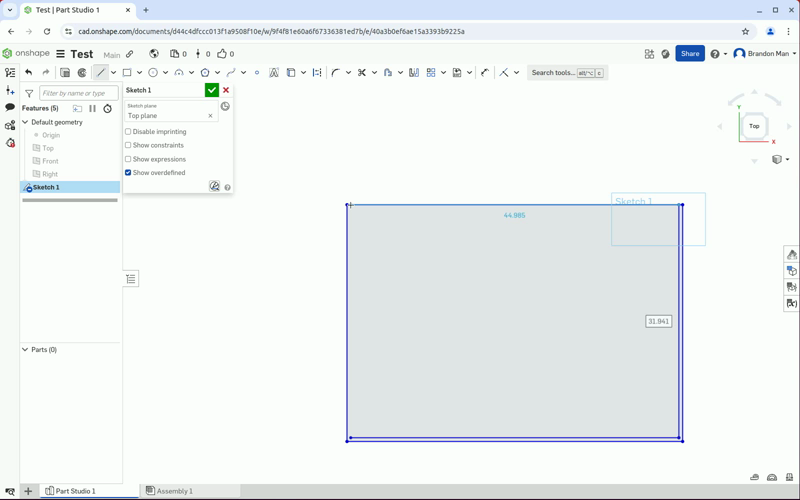
scroll(6)
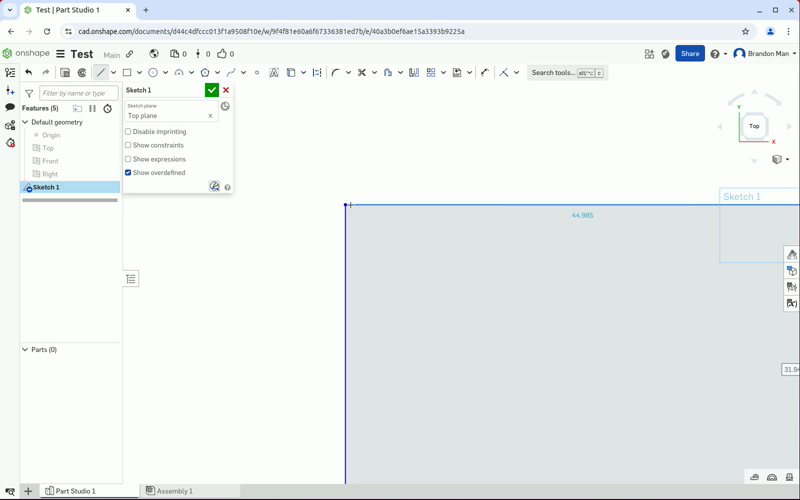
scroll(6)
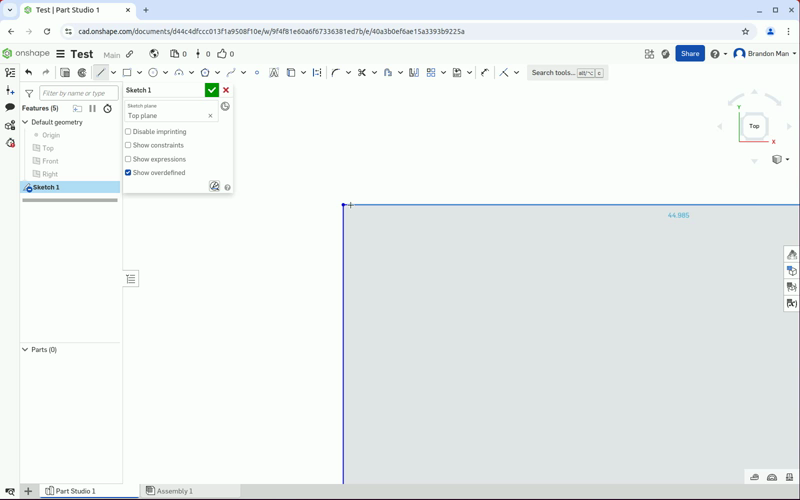
scroll(6)
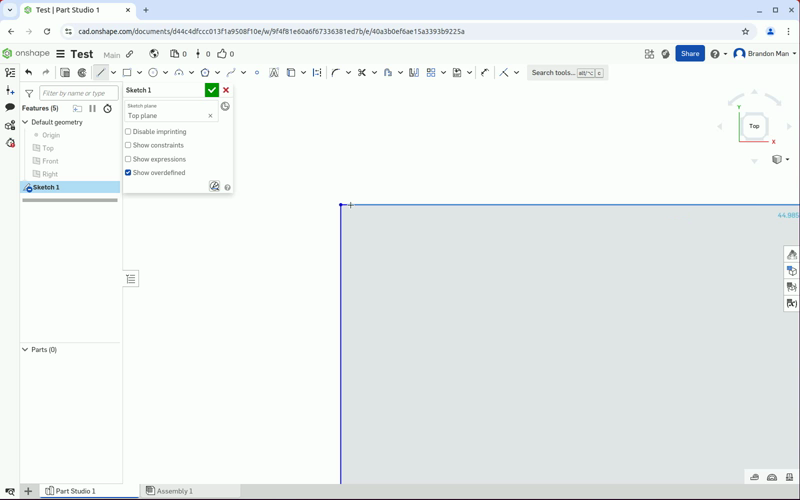
scroll(6)
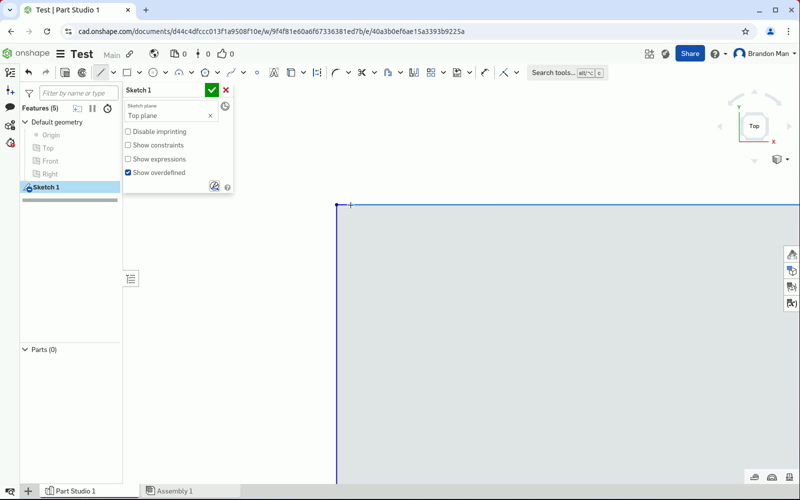
scroll(6)
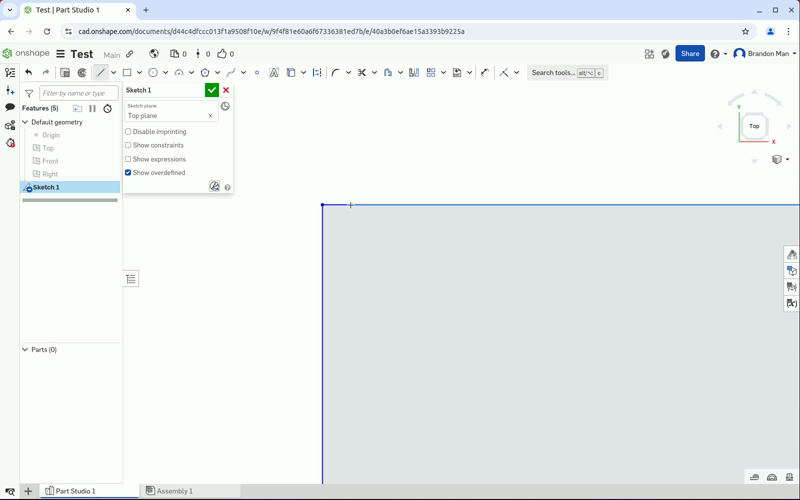
click(350, 204)
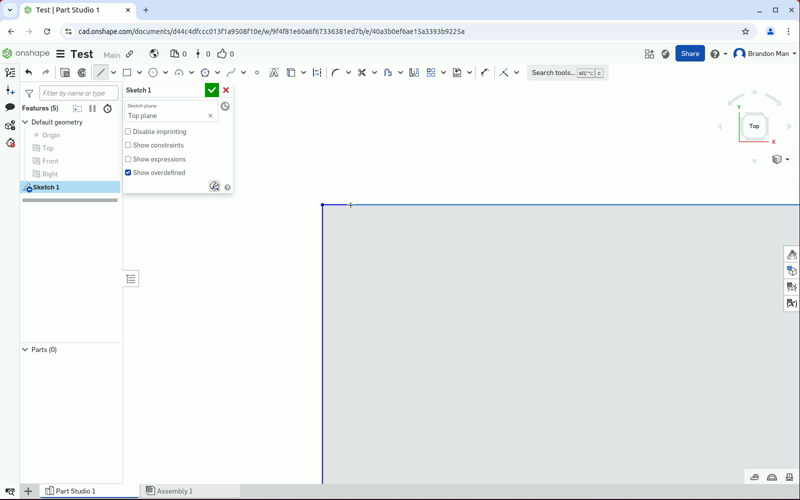
scroll(-6)
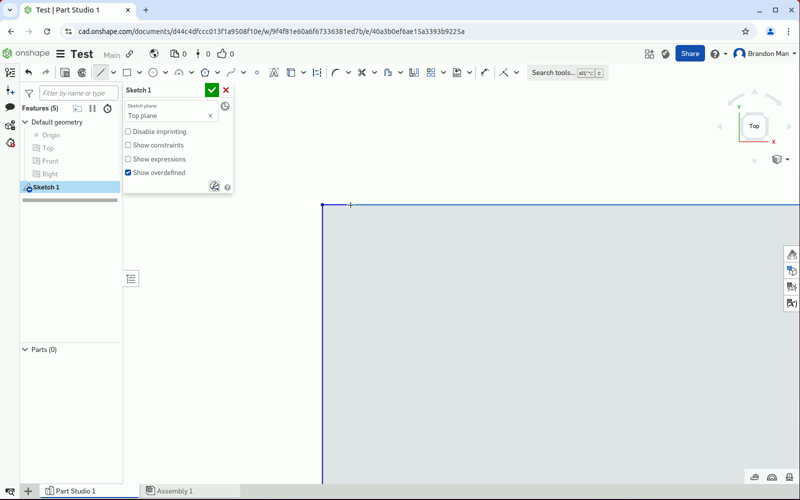
scroll(-6)
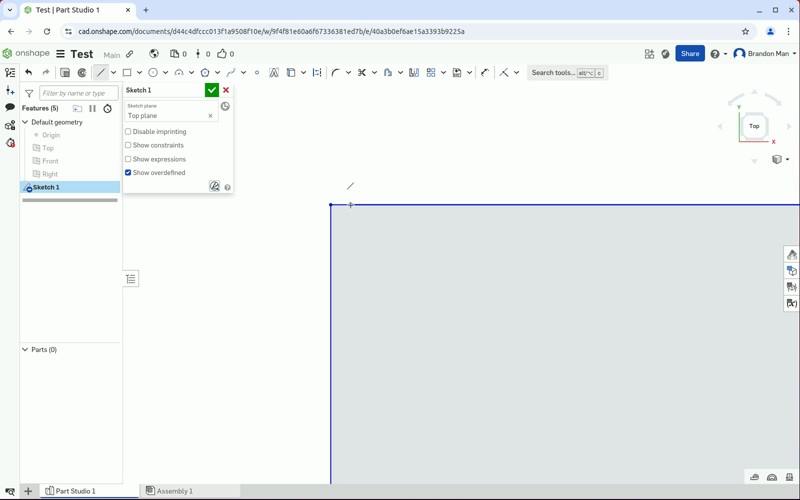
scroll(-6)
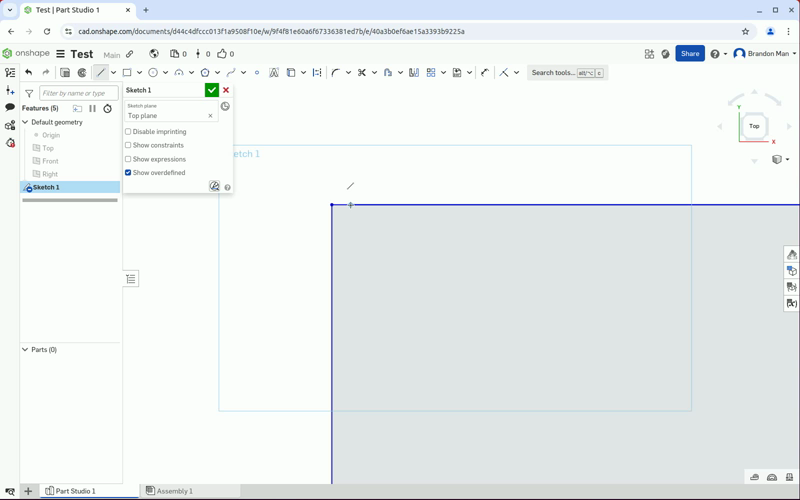
scroll(-6)
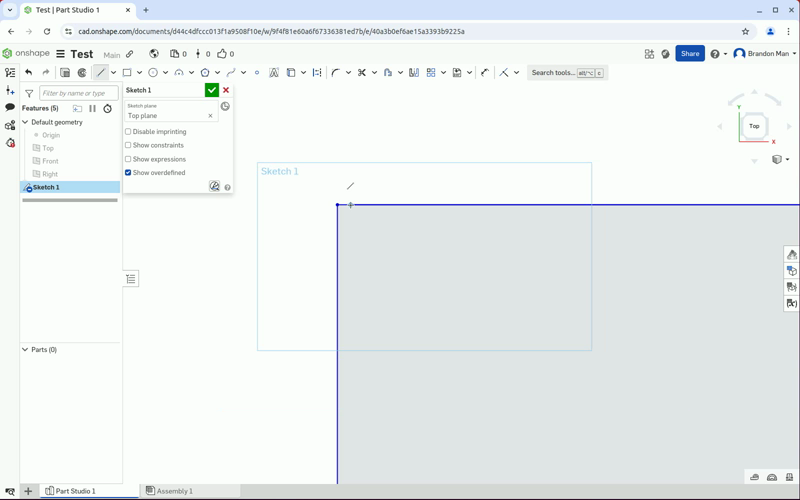
scroll(-6)
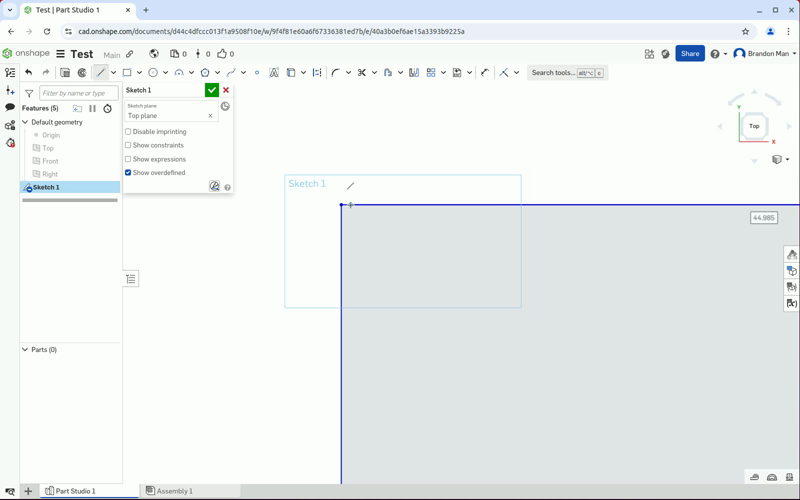
scroll(-6)
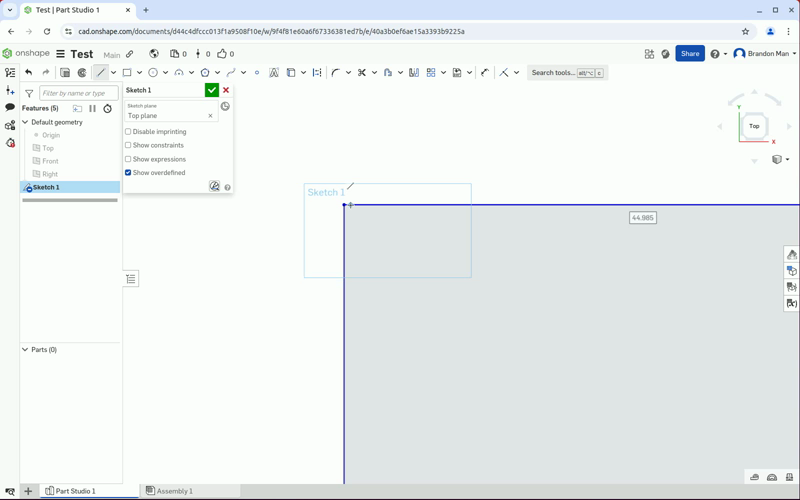
scroll(-6)
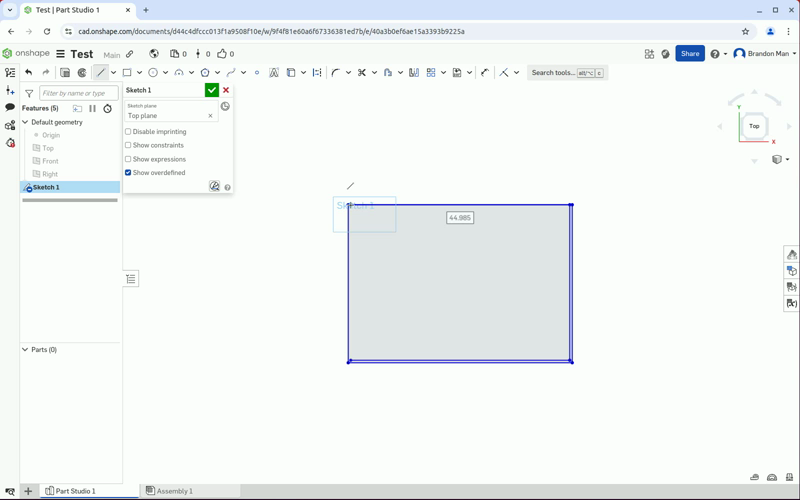
key_up(shift)
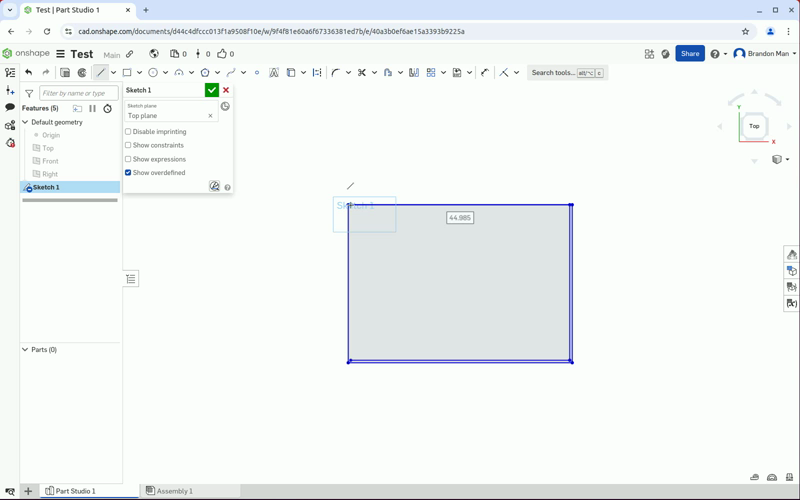
key_down(shift)
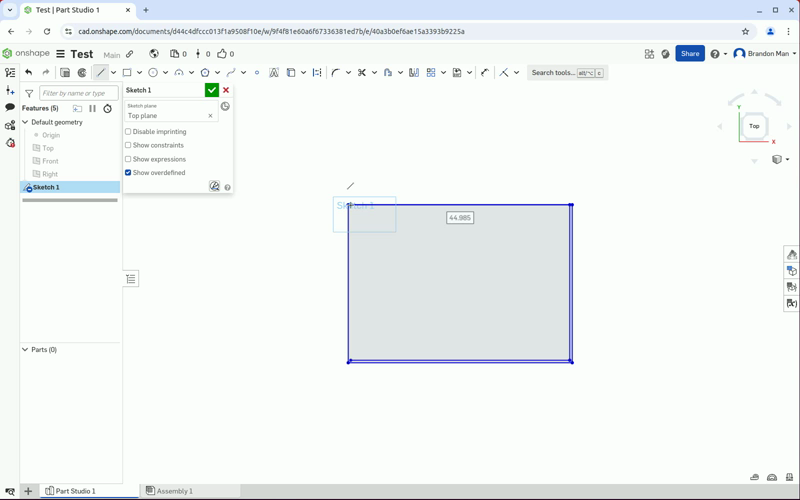
mouse_move(350, 360)
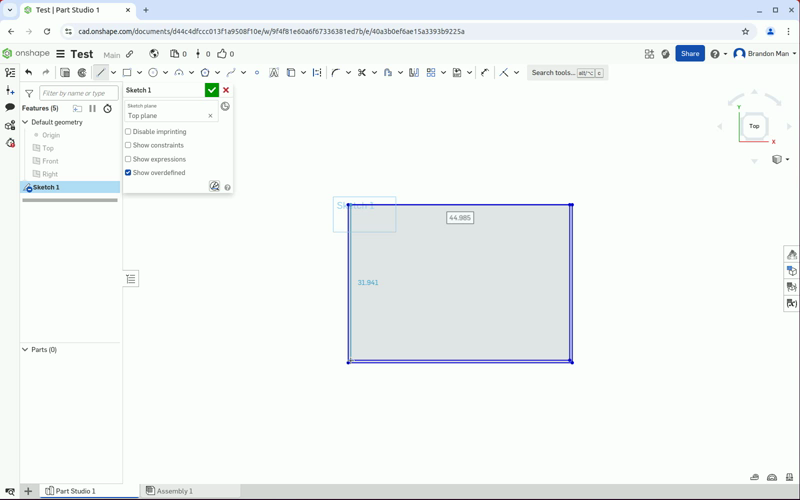
scroll(6)
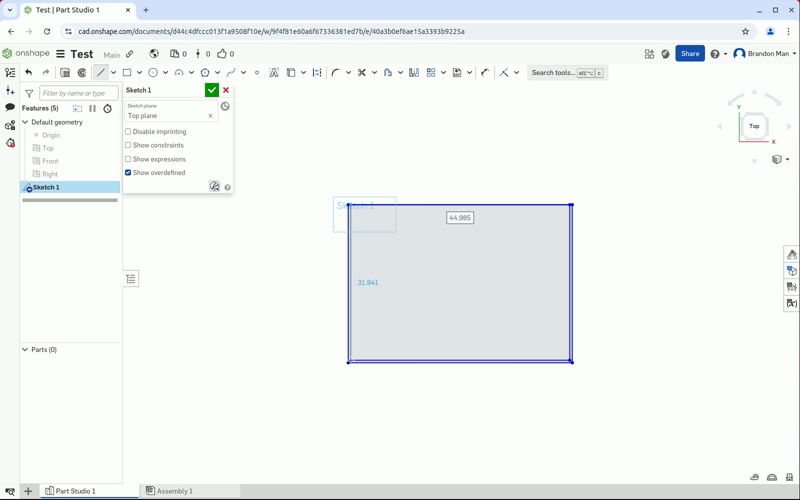
scroll(6)
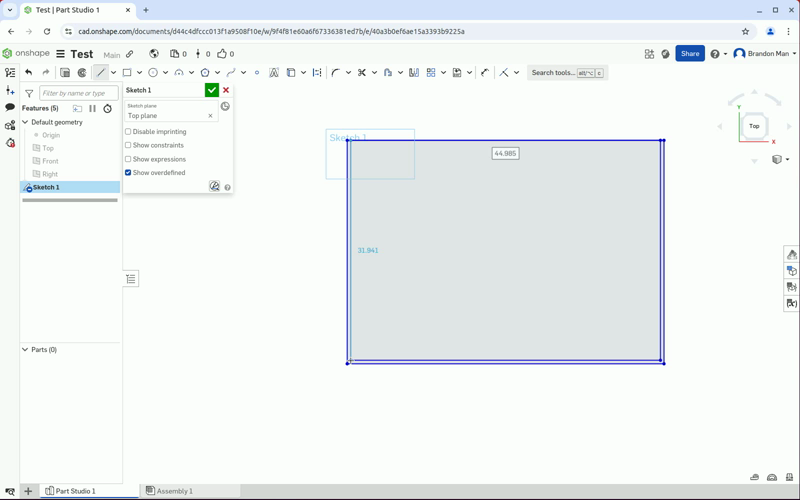
scroll(6)
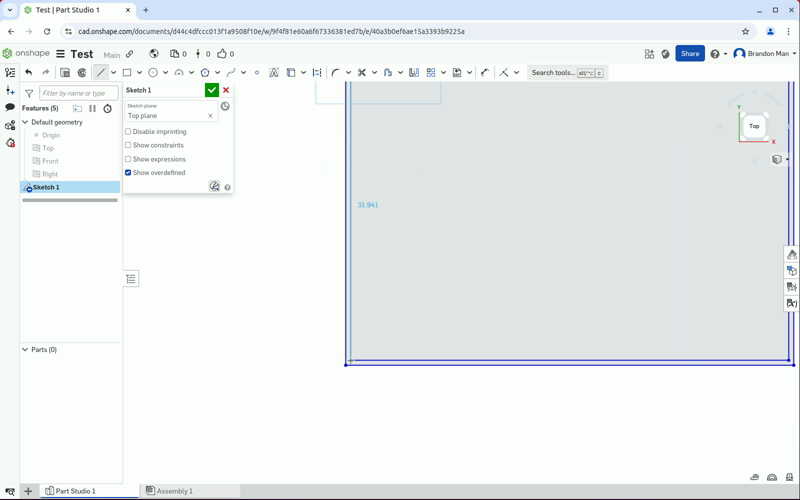
scroll(6)
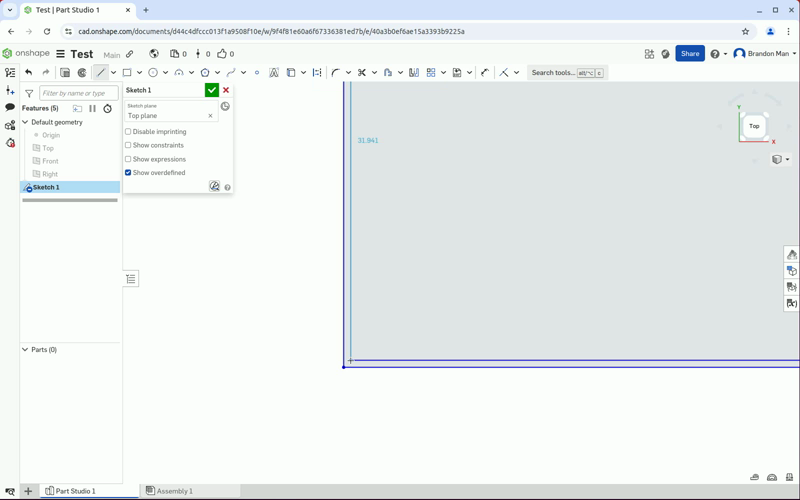
scroll(6)
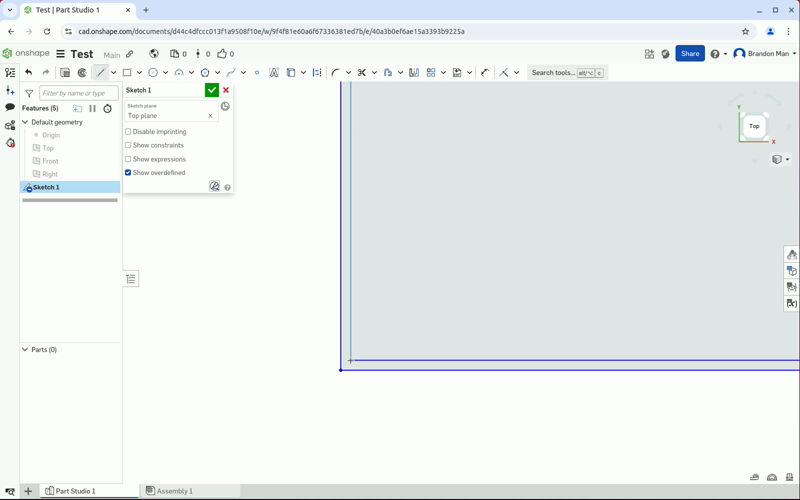
scroll(6)
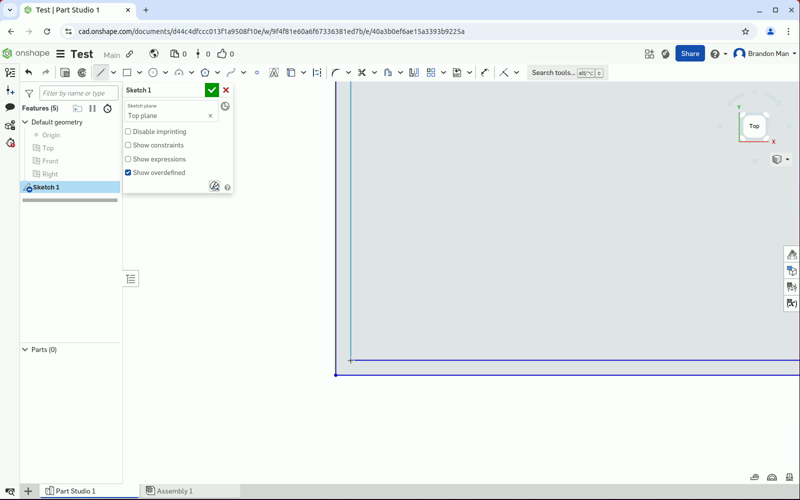
scroll(6)
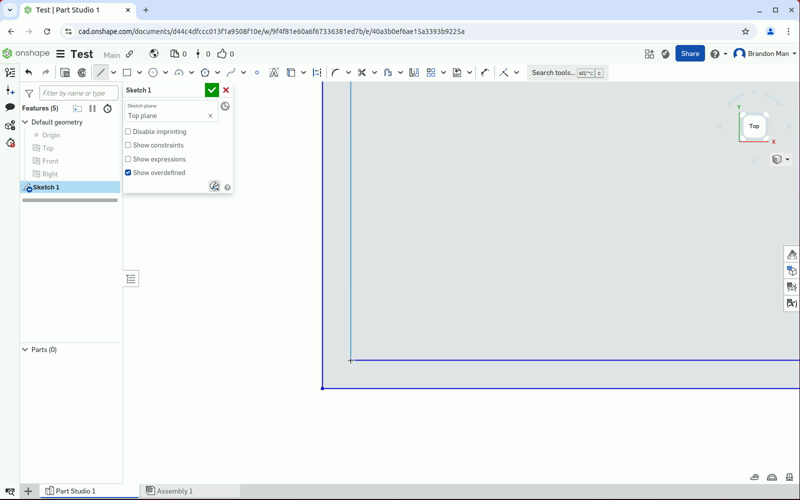
key_up(shift)
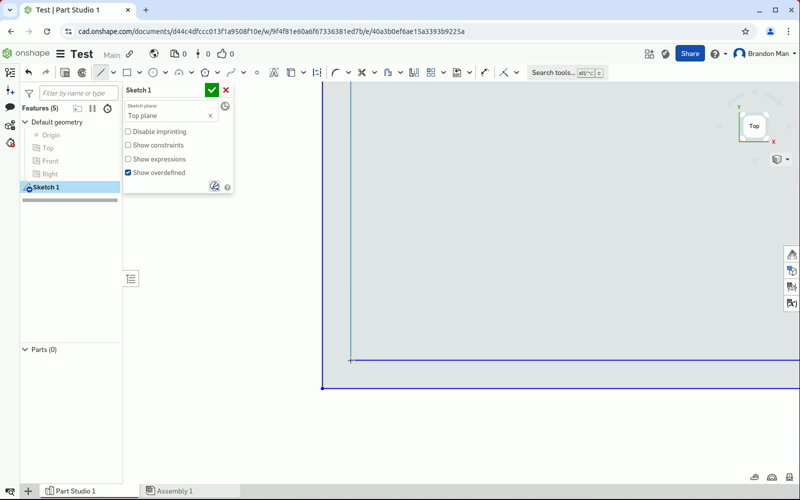
click(350, 360)
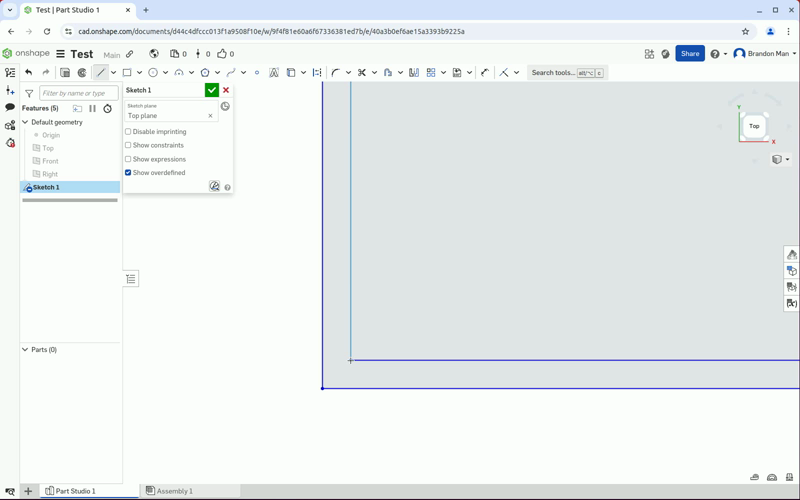
scroll(-6)
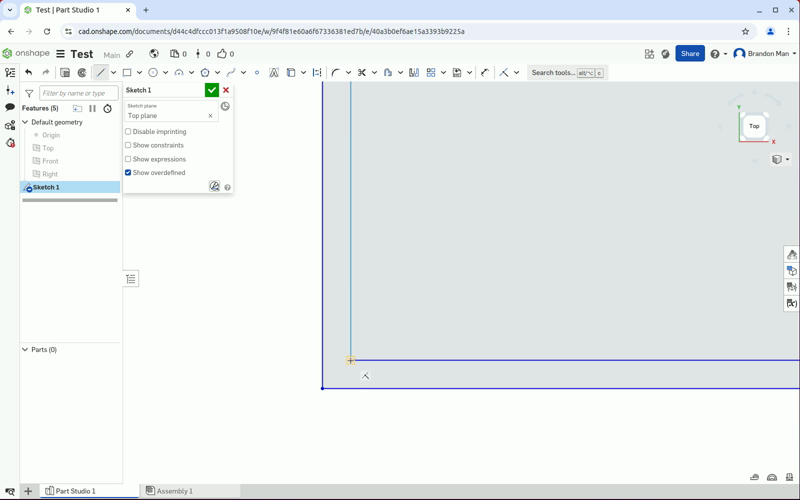
scroll(-6)
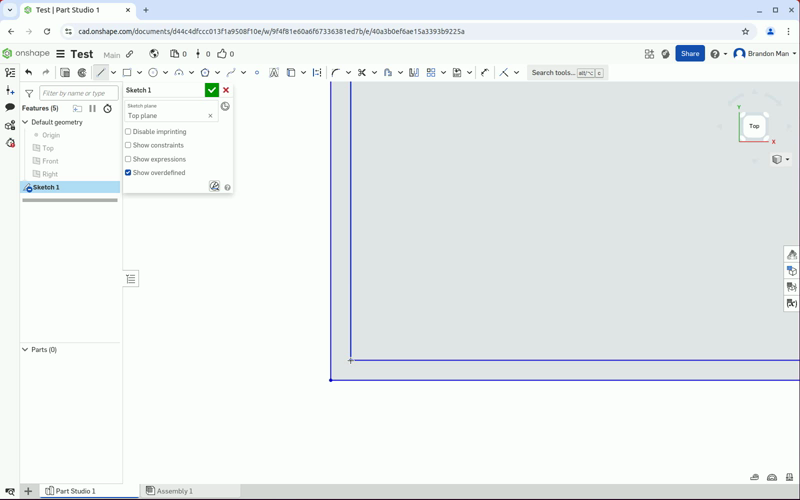
scroll(-6)
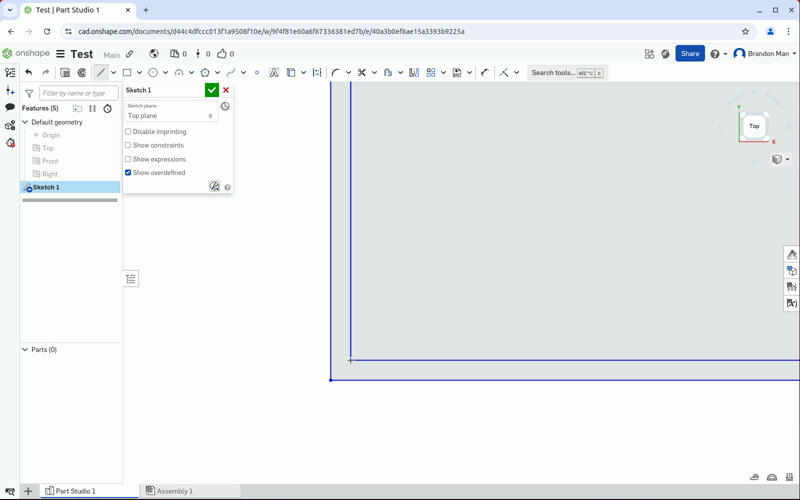
scroll(-6)
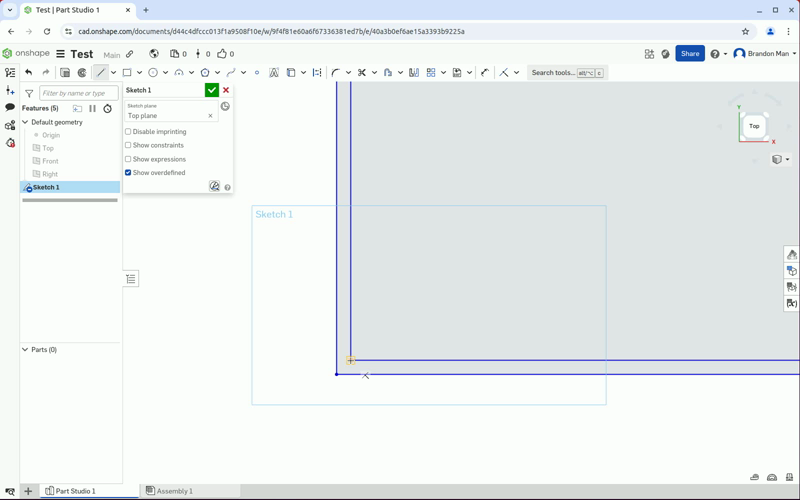
scroll(-6)
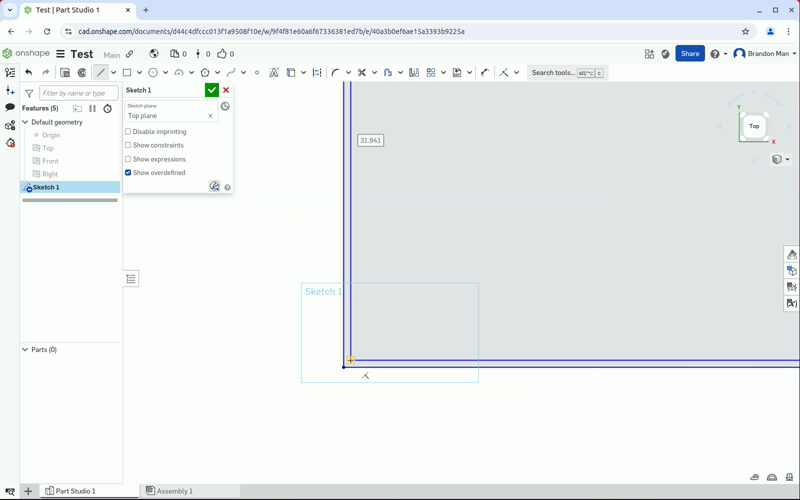
scroll(-6)
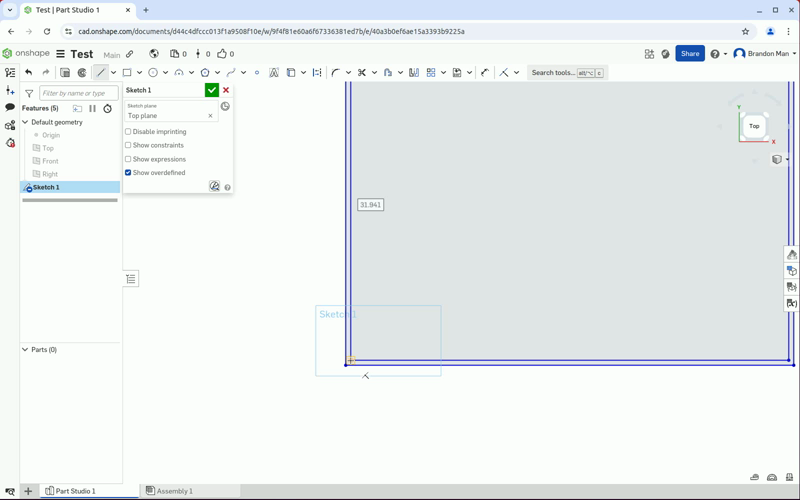
scroll(-6)
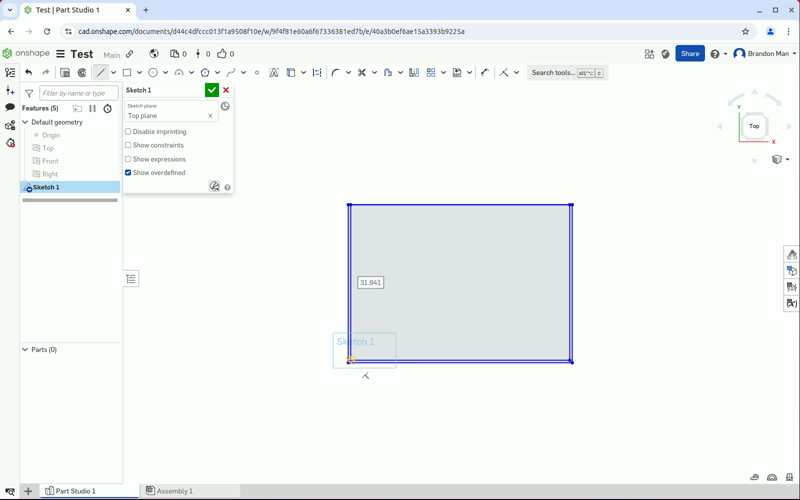
key(esc)
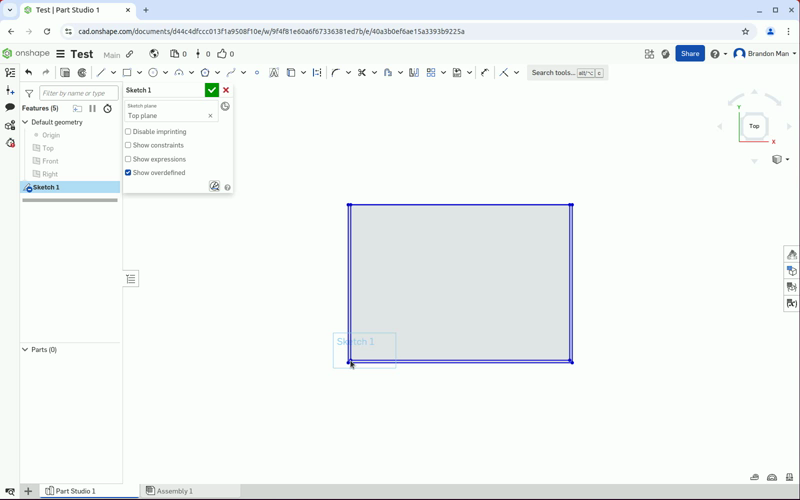
mouse_move(501, 361)
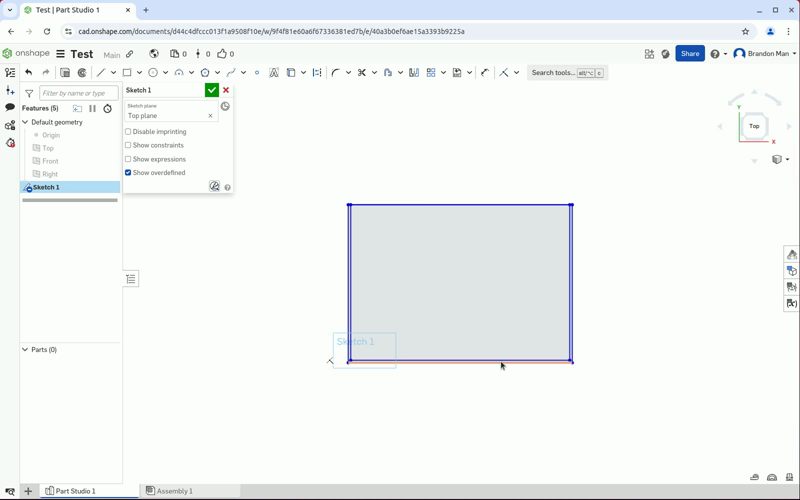
scroll(6)
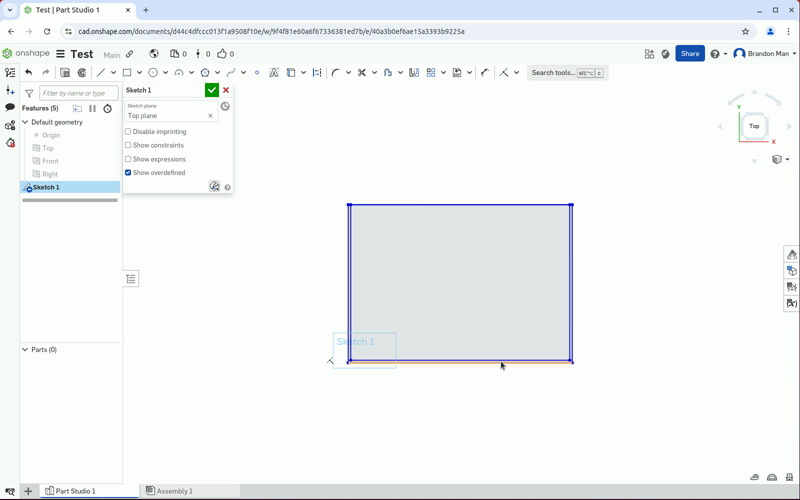
scroll(6)
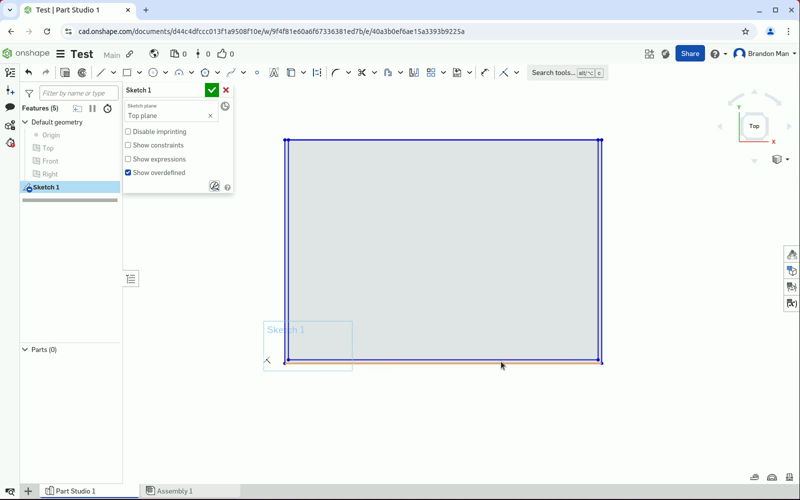
scroll(6)
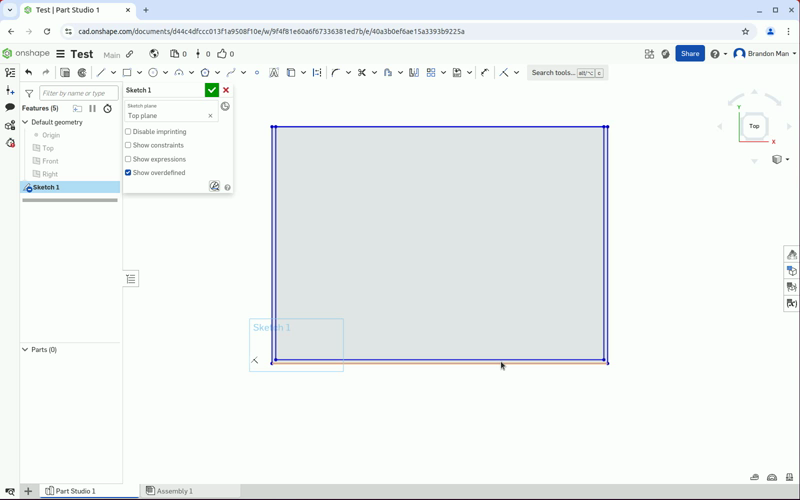
scroll(6)
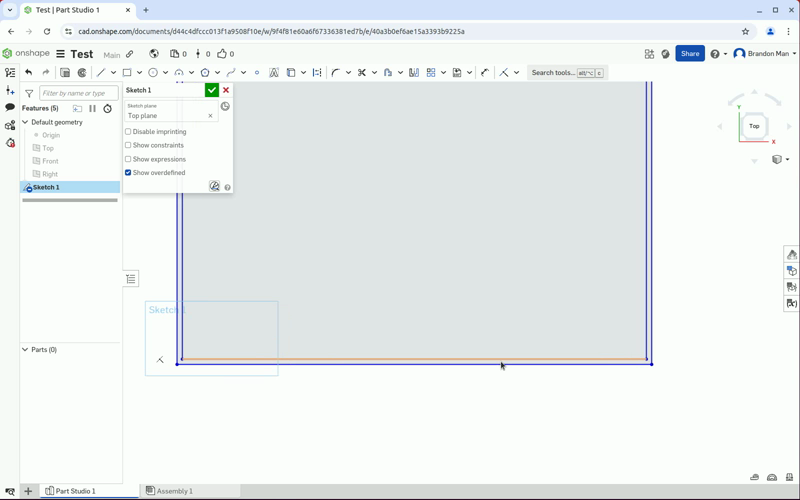
scroll(6)
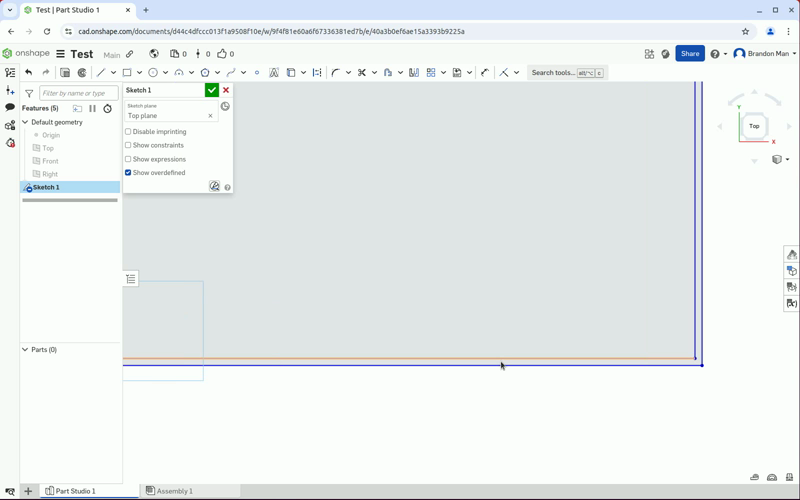
scroll(6)
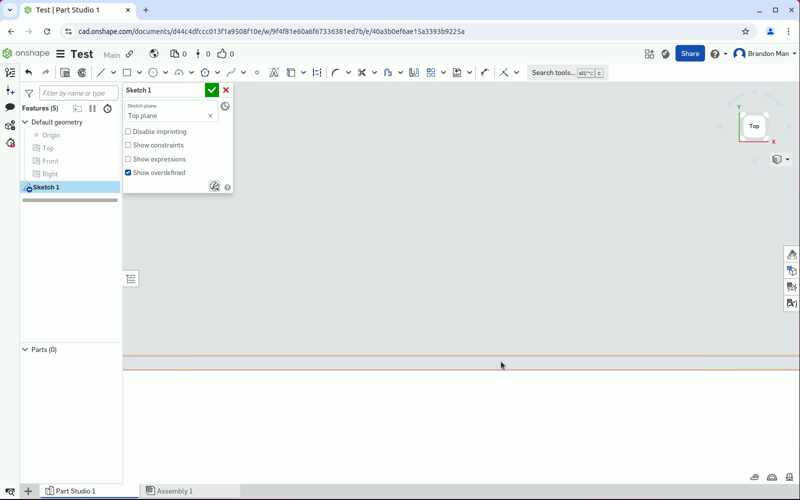
scroll(6)
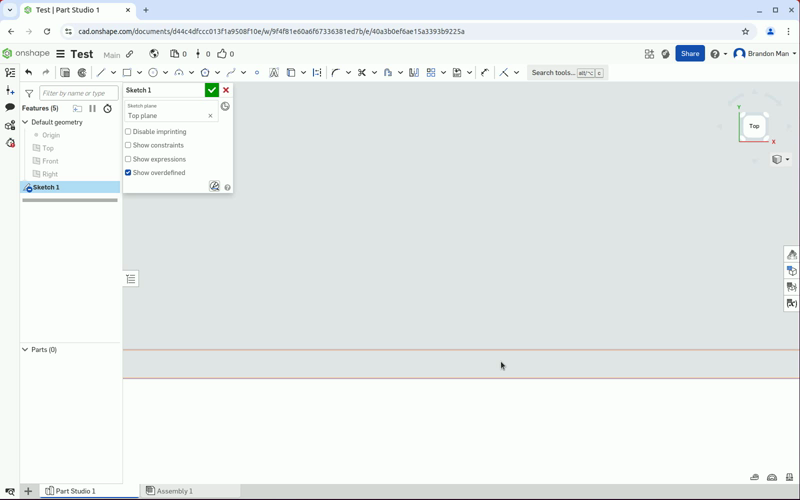
click(501, 361)
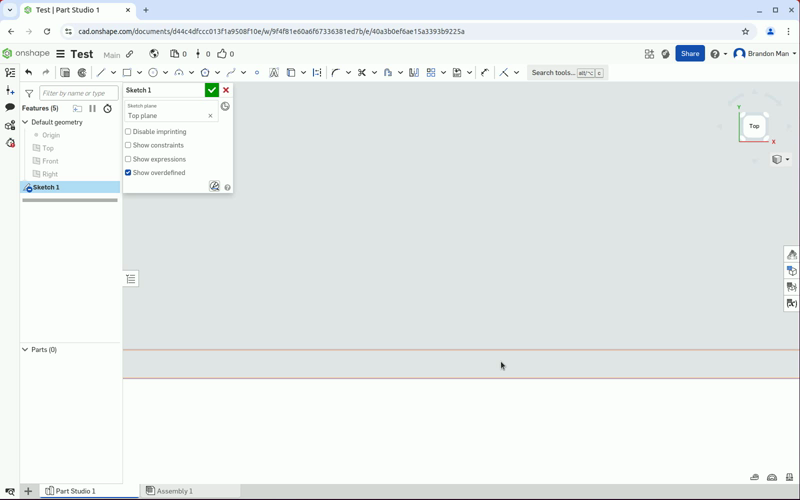
scroll(-6)
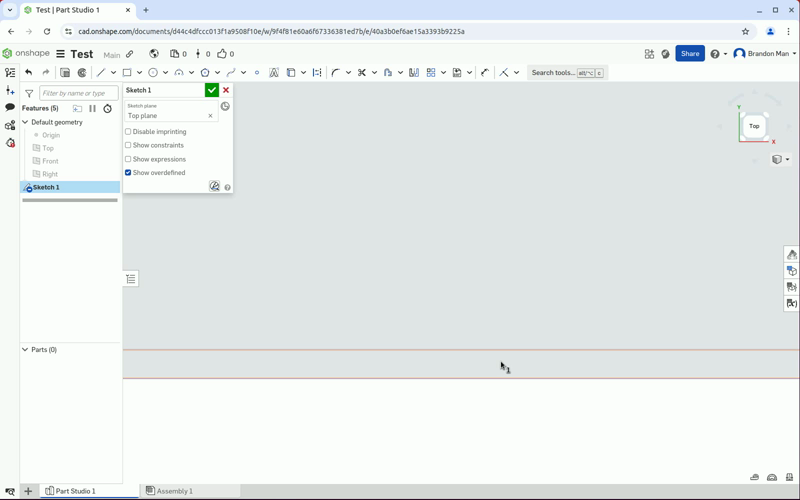
scroll(-6)
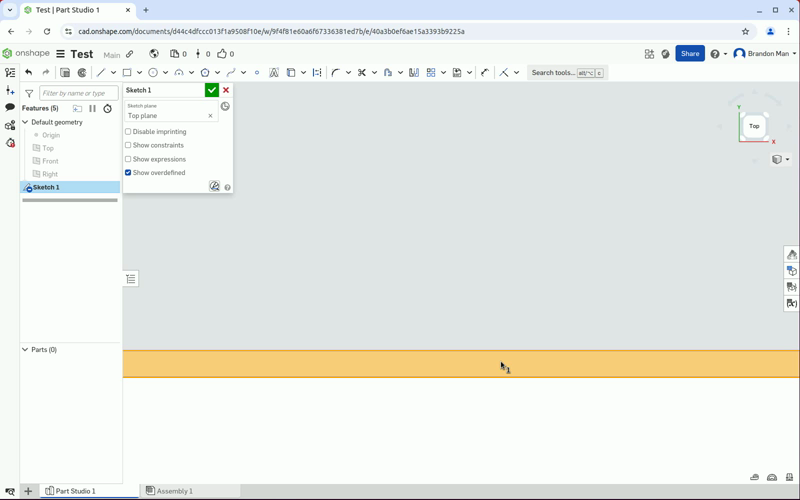
scroll(-6)
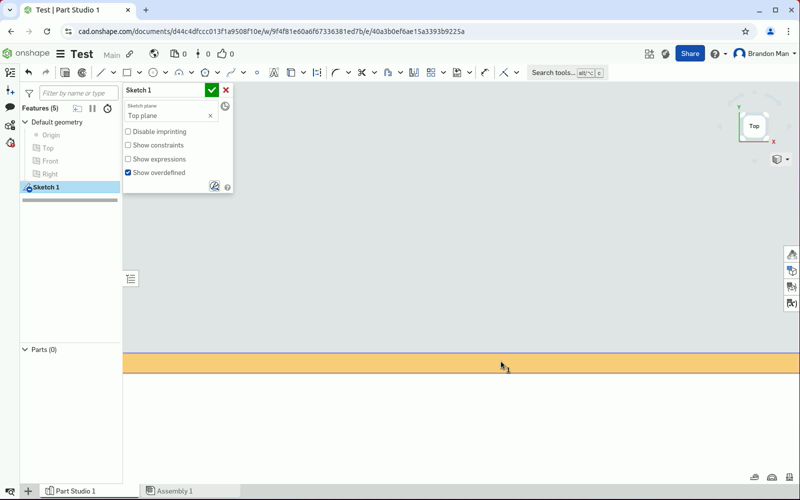
scroll(-6)
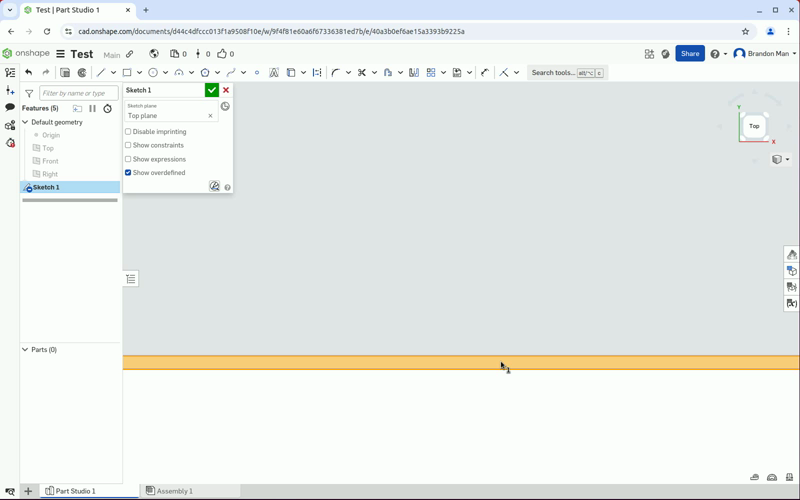
scroll(-6)
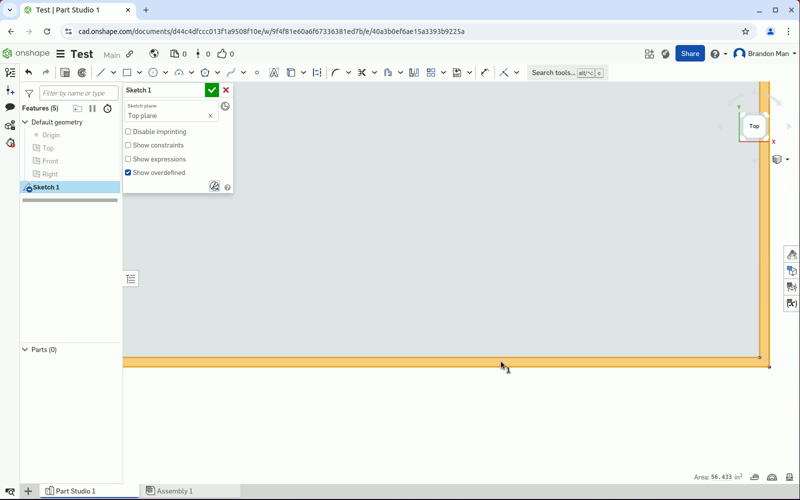
scroll(-6)
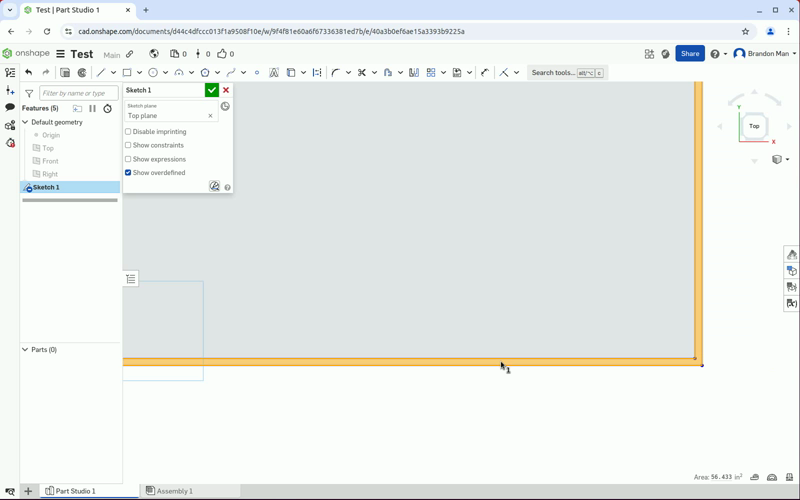
scroll(-6)
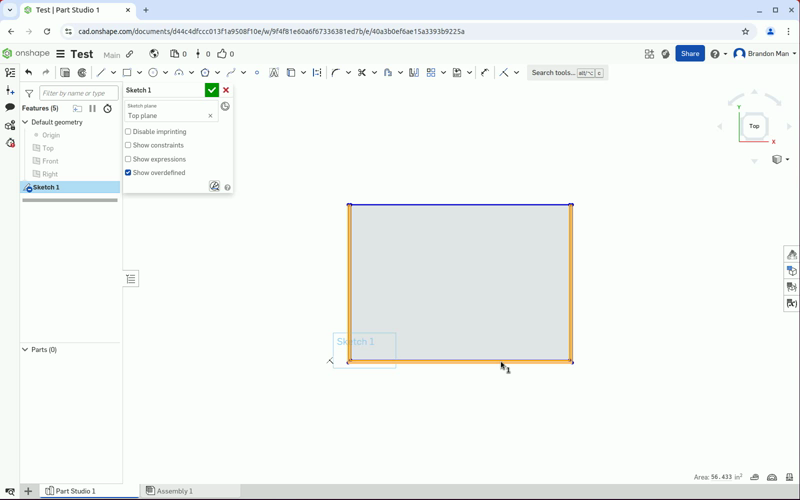
mouse_move(73, 352)
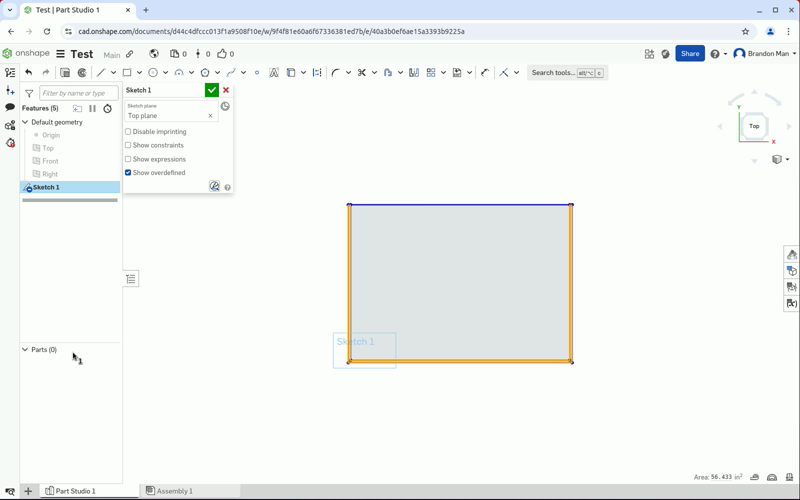
key(shift+y)
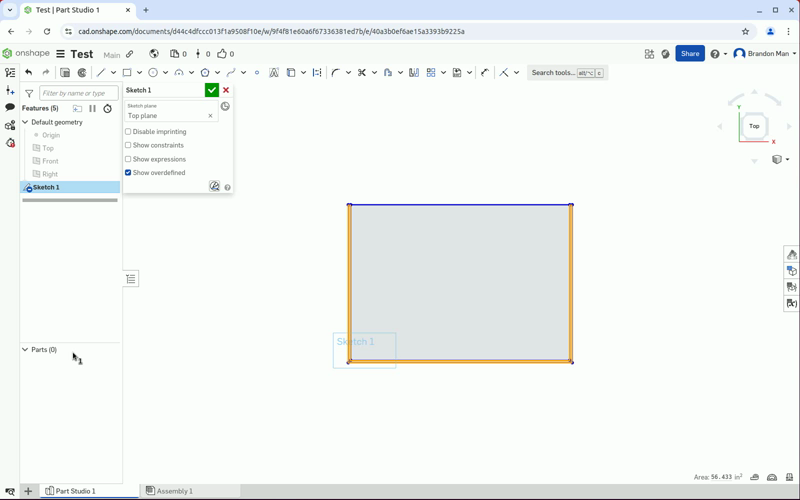
key(shift+e)
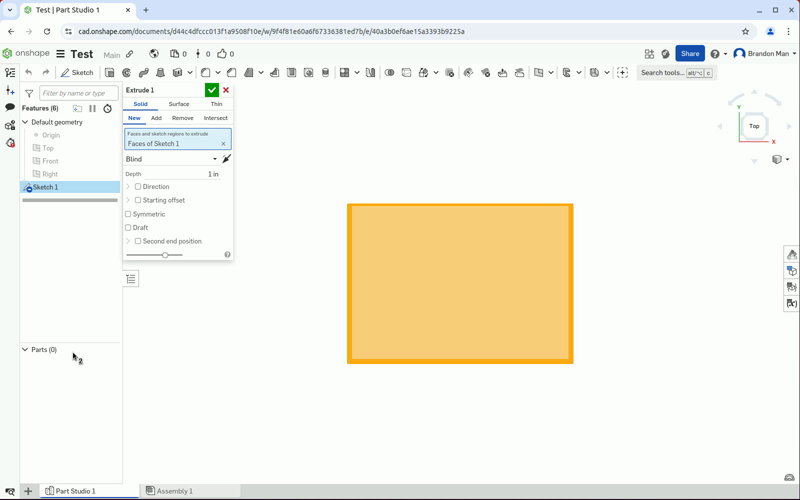
mouse_move(143, 106)
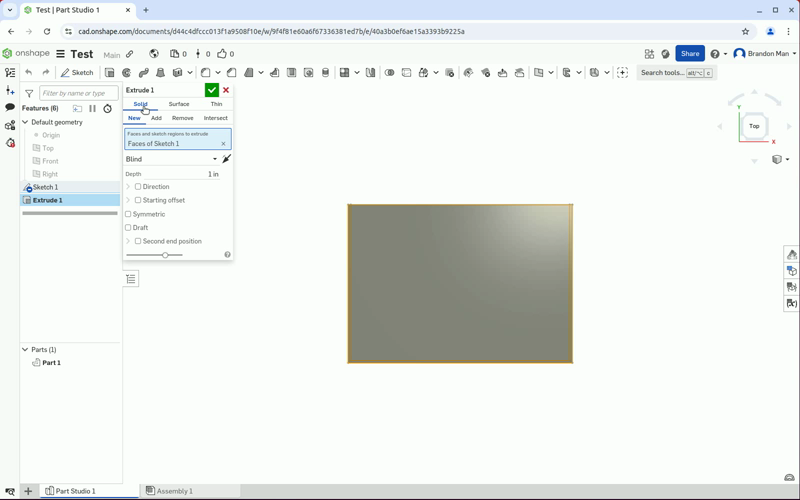
click(143, 106)
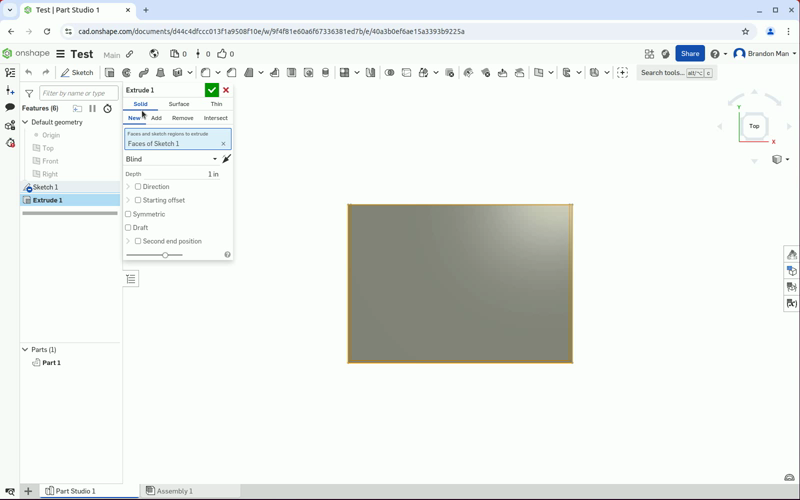
mouse_move(137, 120)
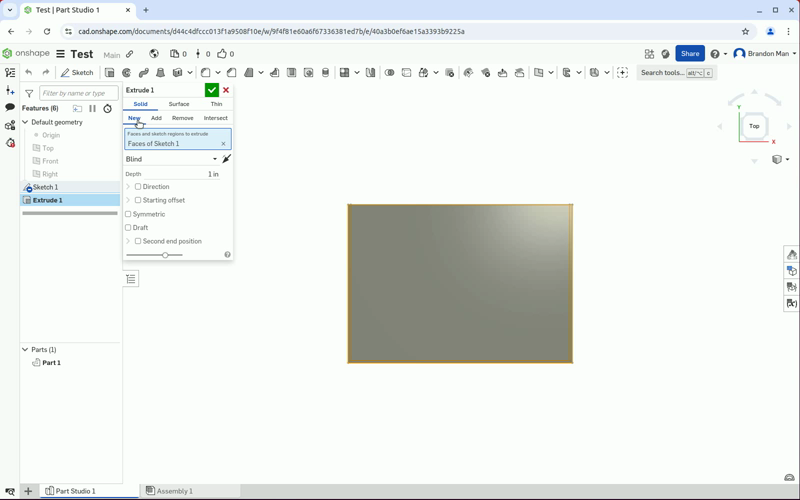
click(137, 120)
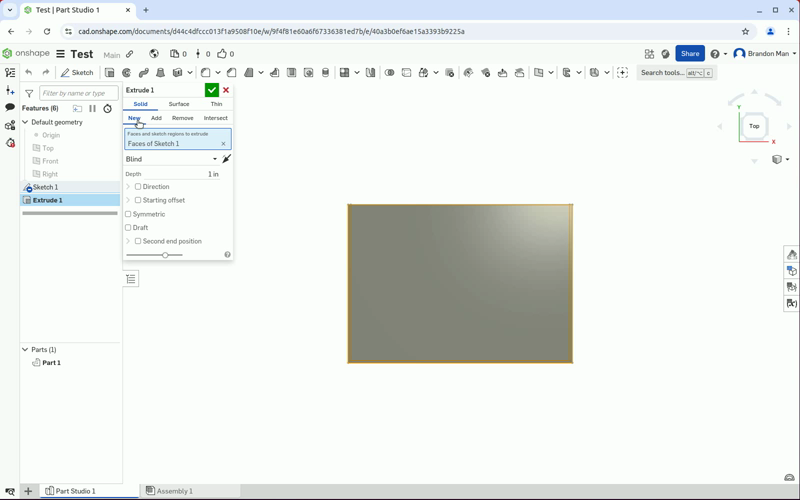
key(tab, 4)
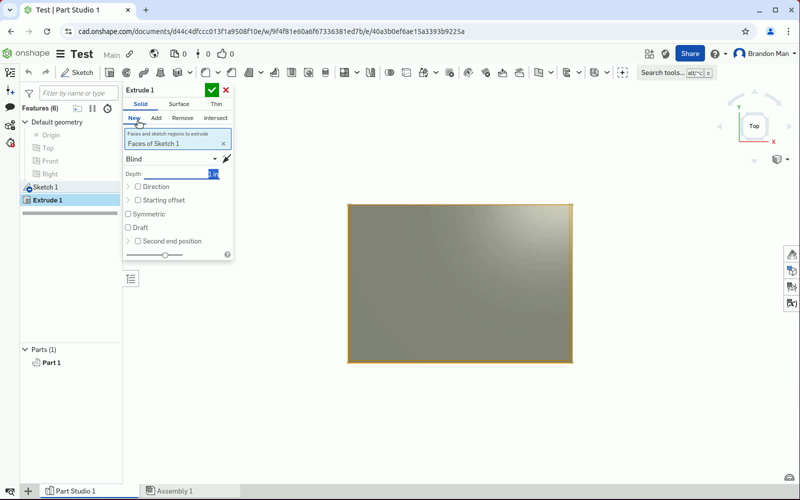
text(10.832)
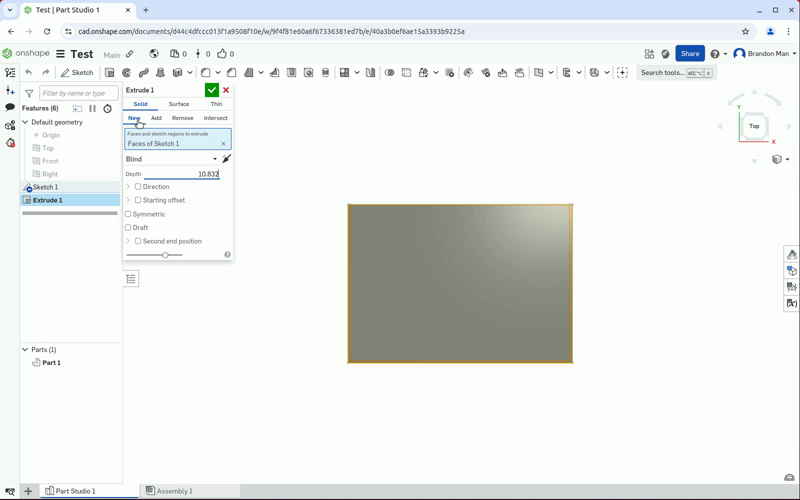
key(enter)
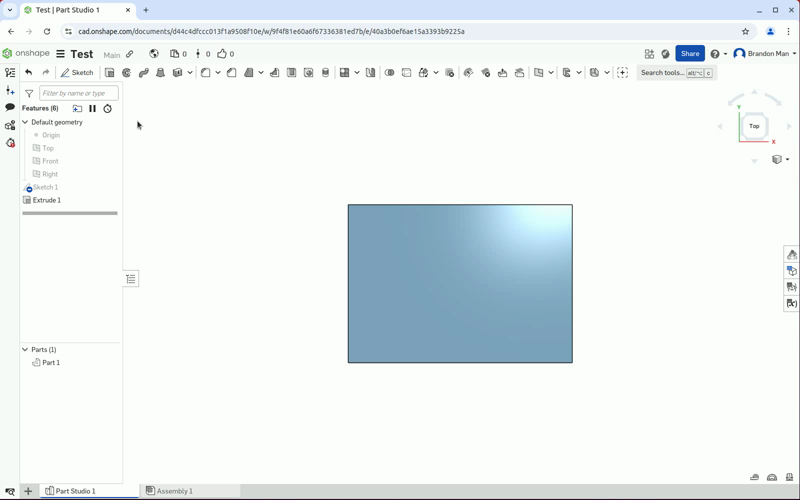
key(shift+h)
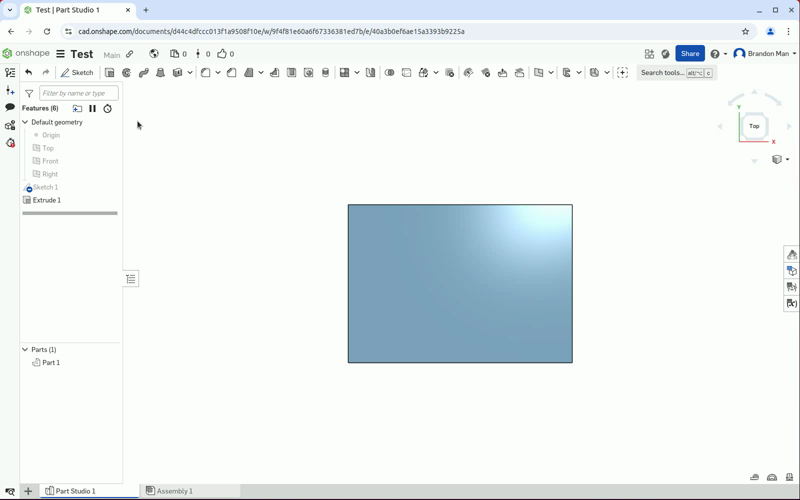
key(shift+h)
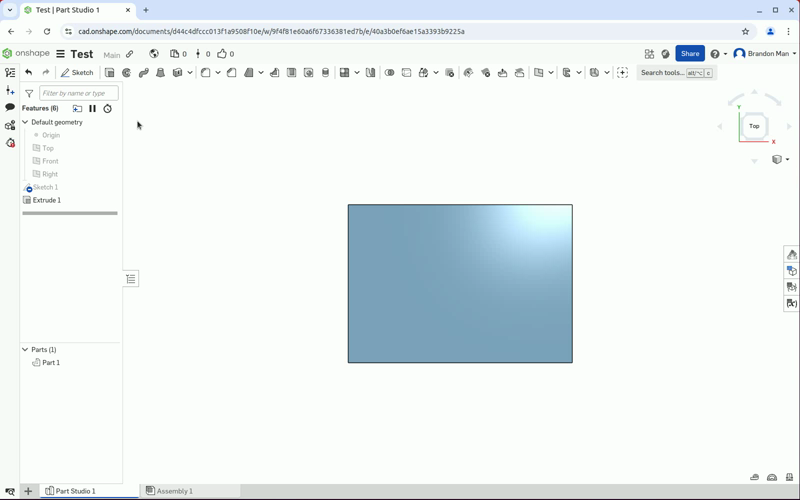
mouse_move(73, 189)
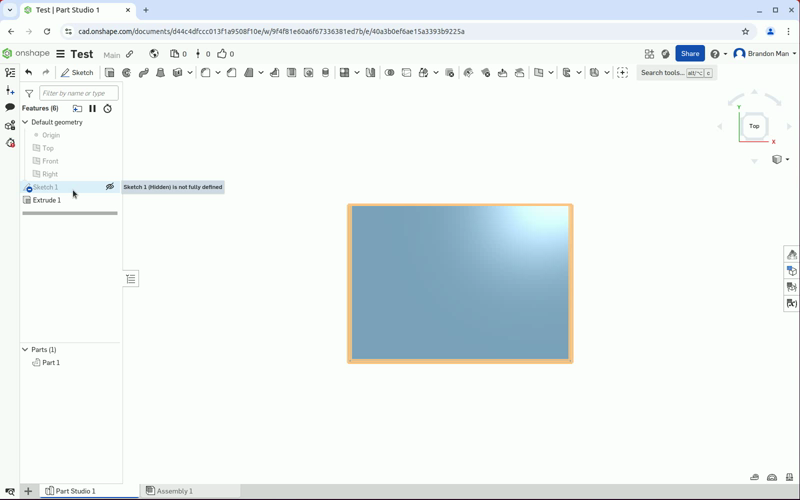
click(73, 189)
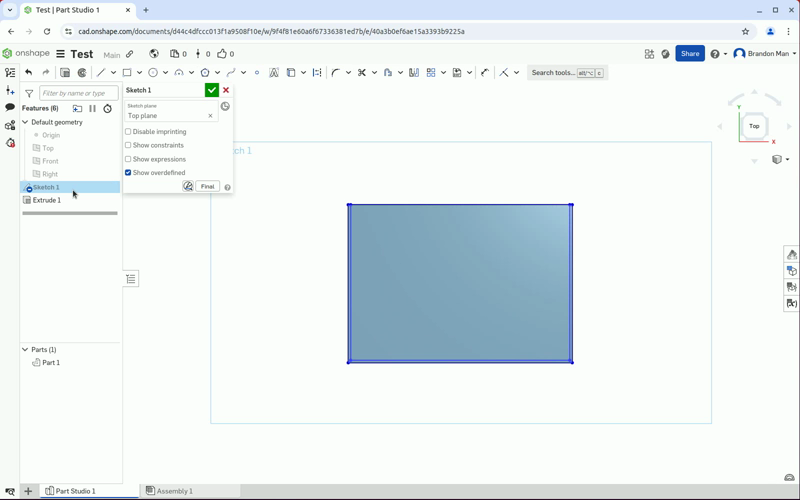
mouse_move(229, 92)
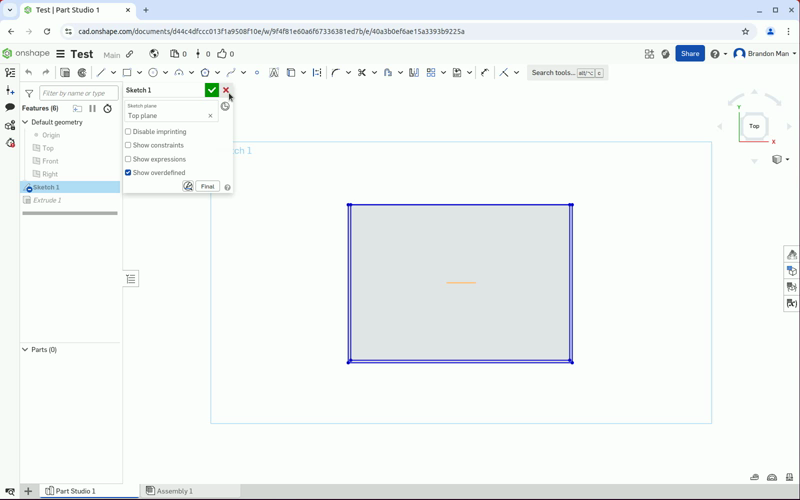
click(229, 92)
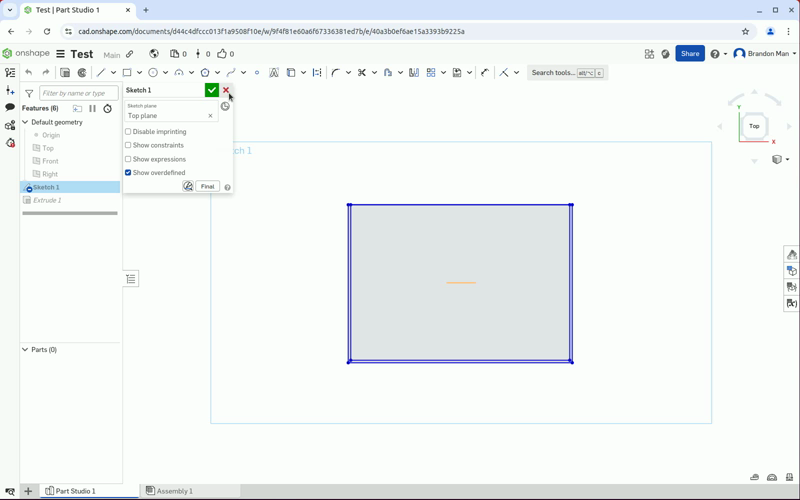
key(shift+s)
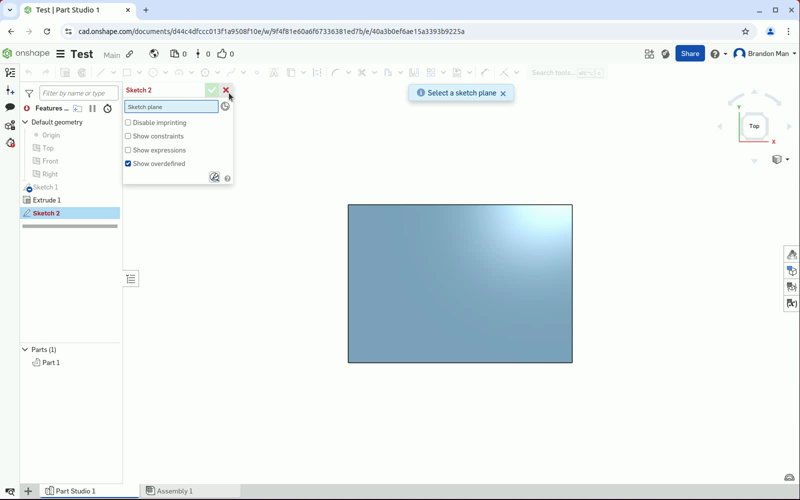
mouse_move(73, 150)
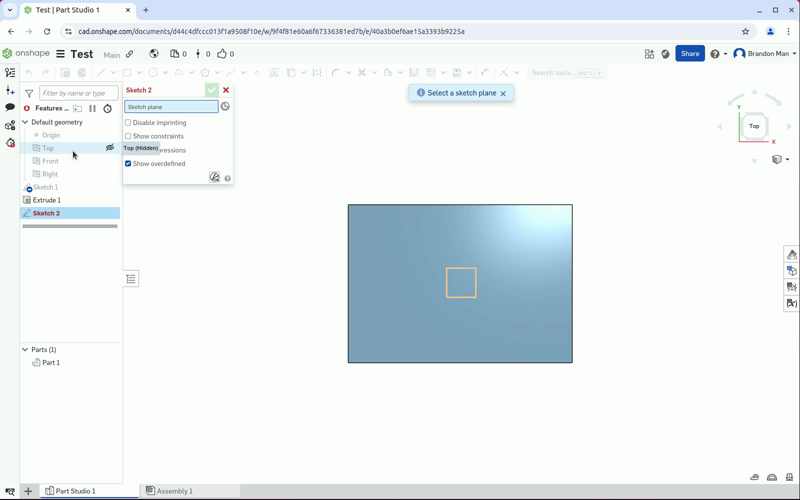
click(73, 150)
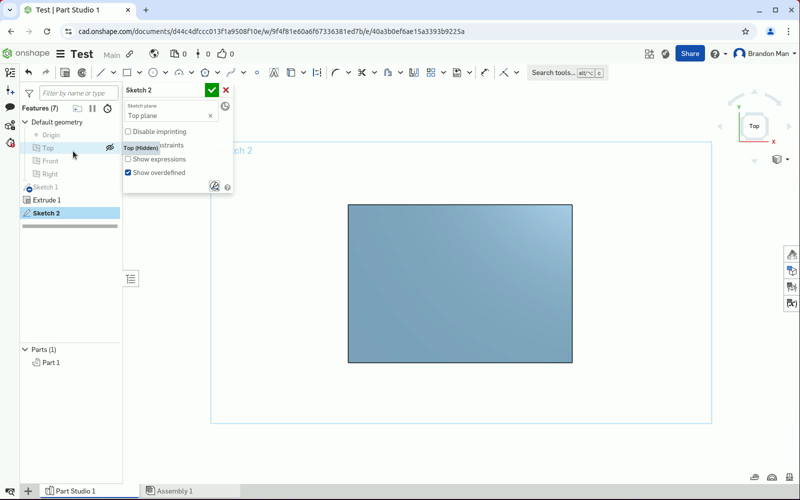
mouse_move(73, 352)
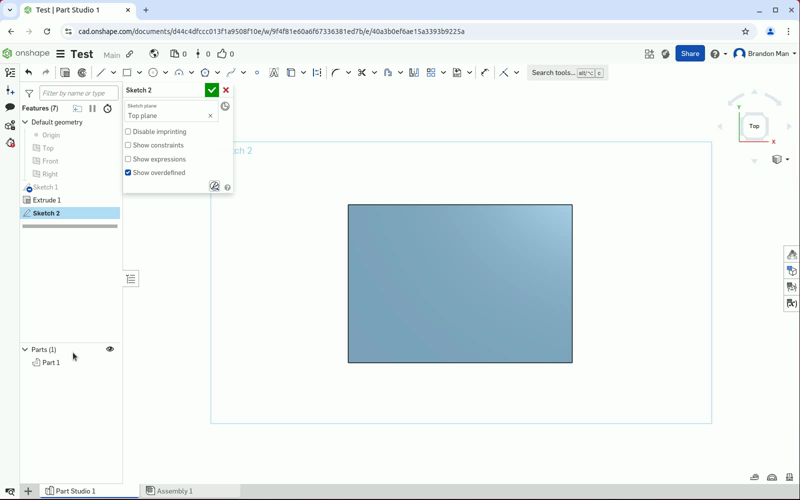
key(y)
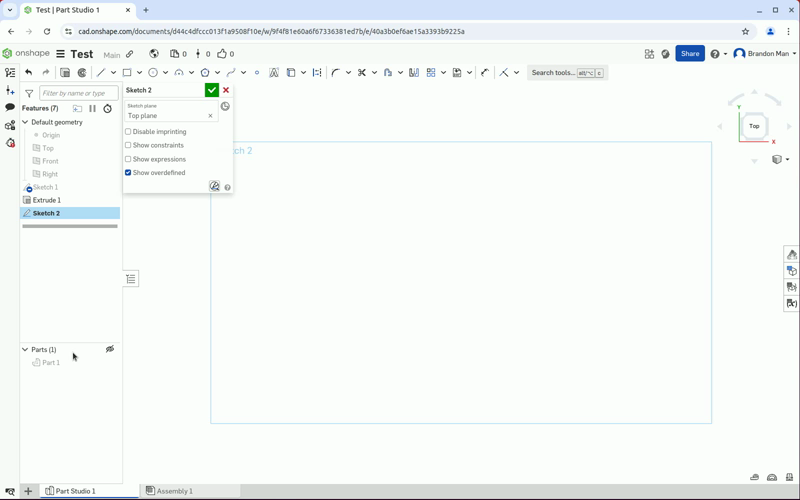
key(l)
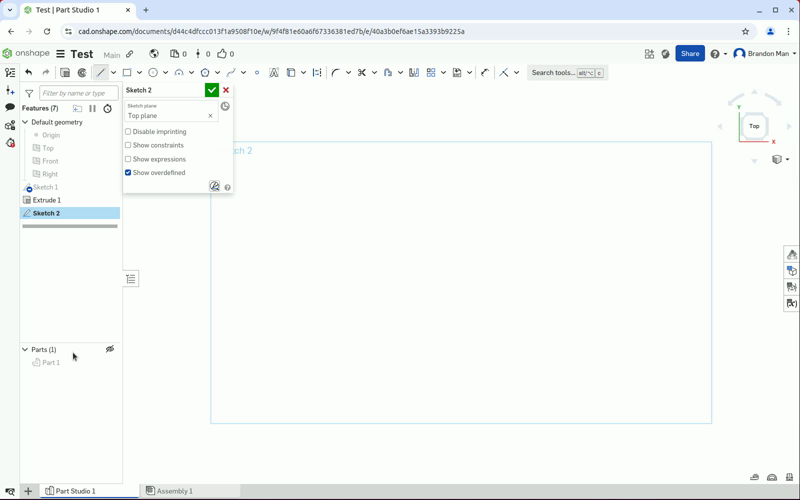
key_down(shift)
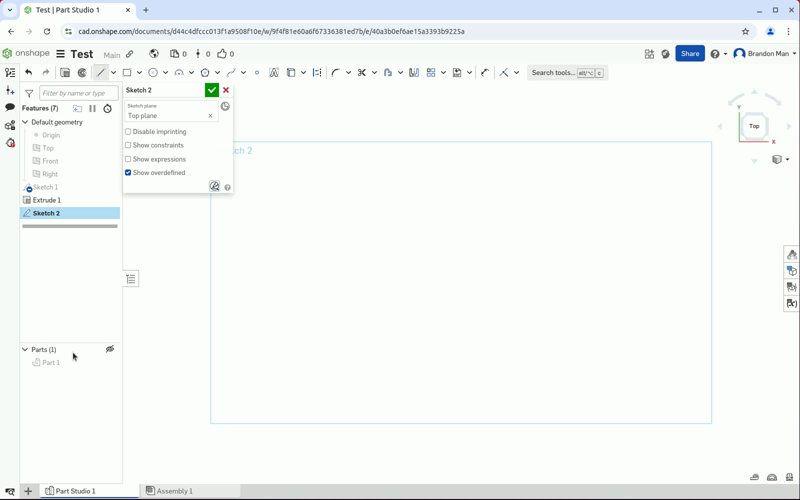
mouse_move(349, 361)
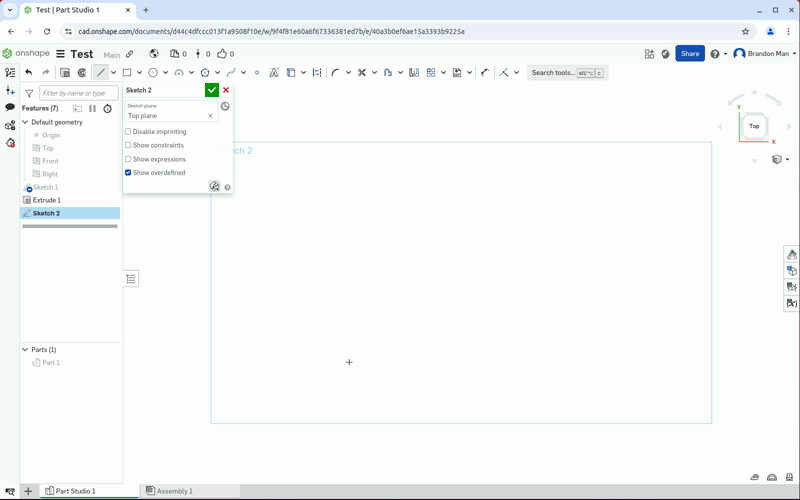
click(349, 361)
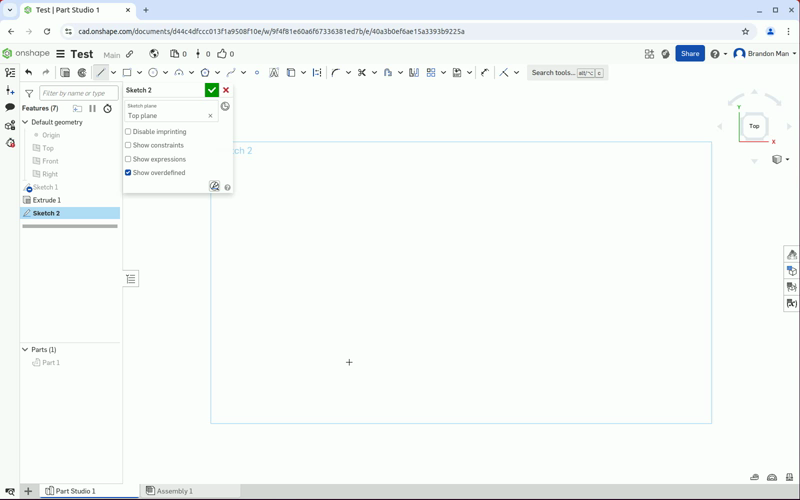
key_up(shift)
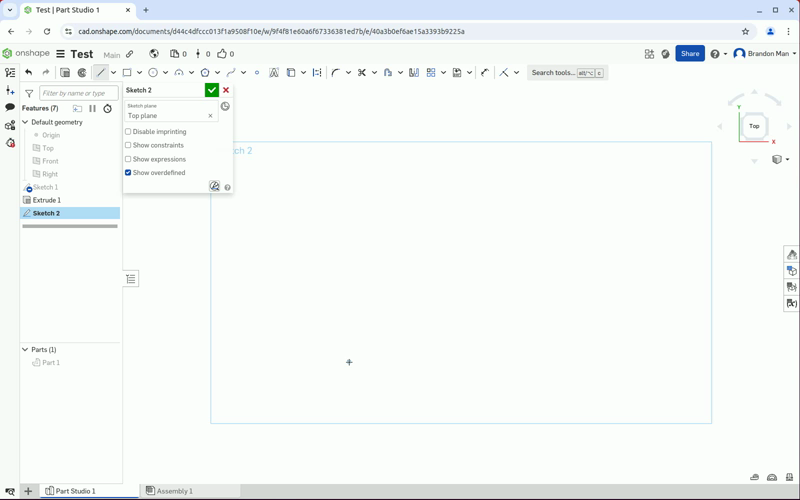
key_down(shift)
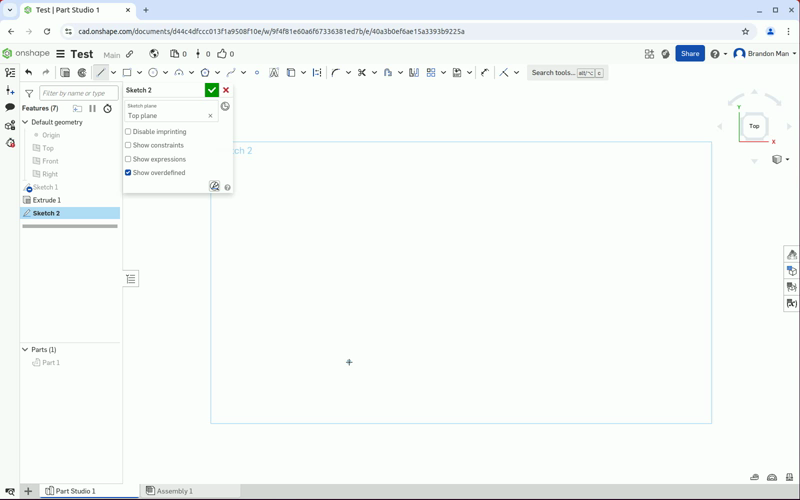
mouse_move(570, 361)
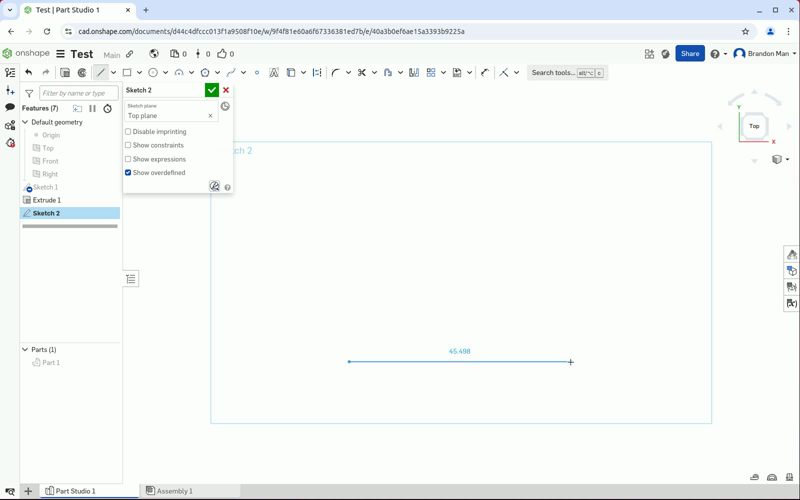
click(570, 361)
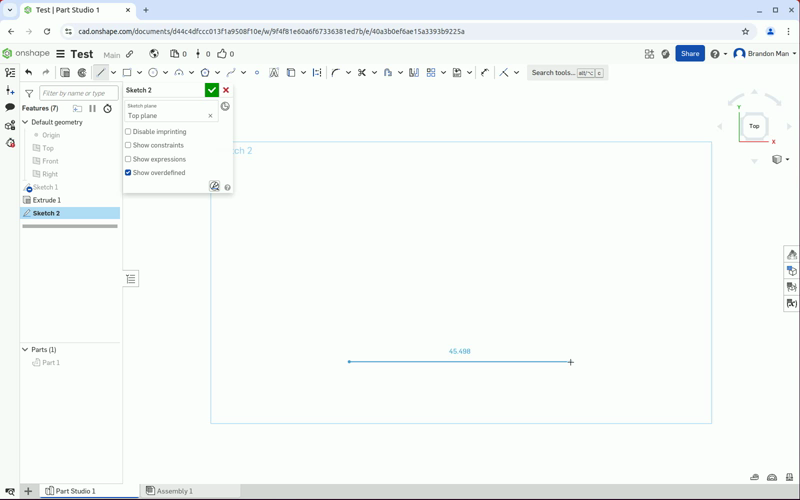
key_up(shift)
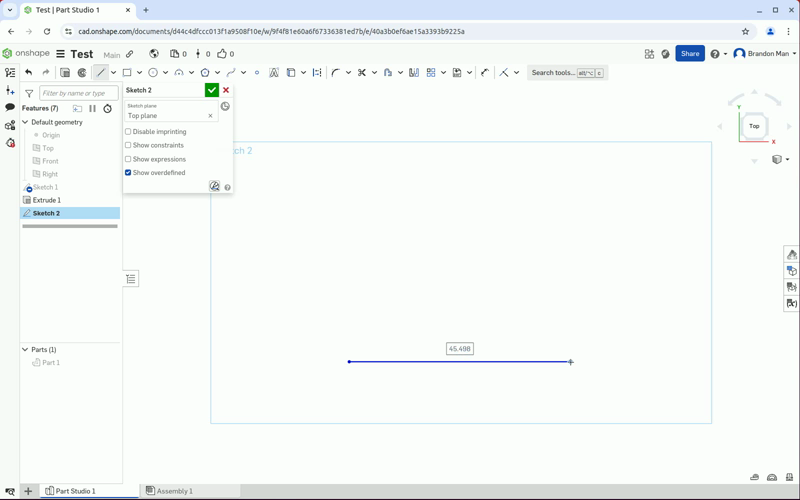
key_down(shift)
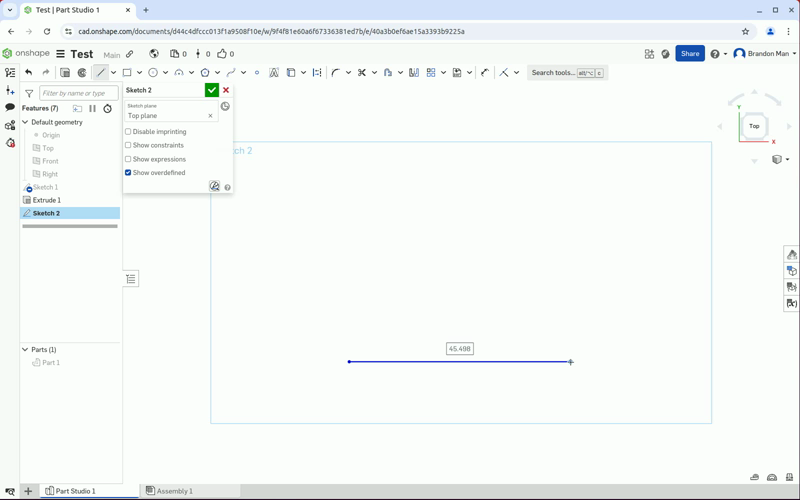
mouse_move(570, 205)
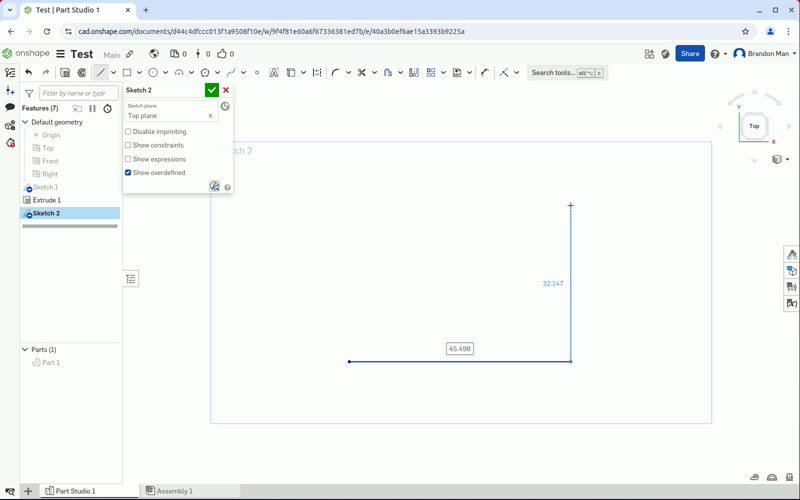
click(570, 205)
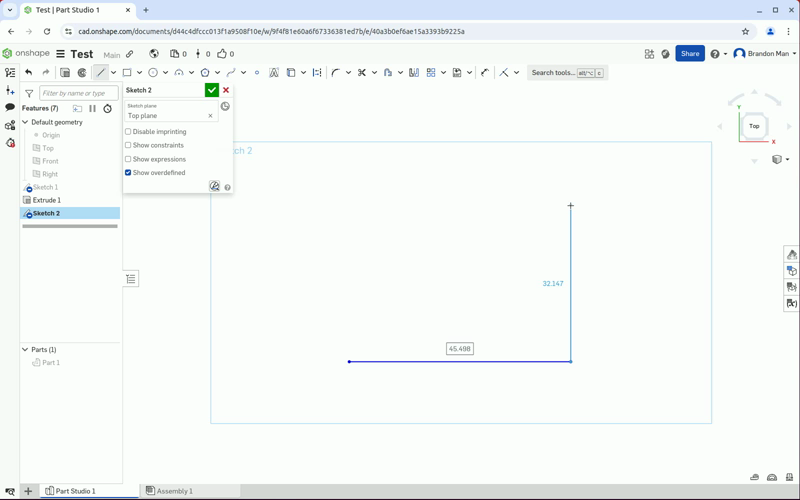
key_up(shift)
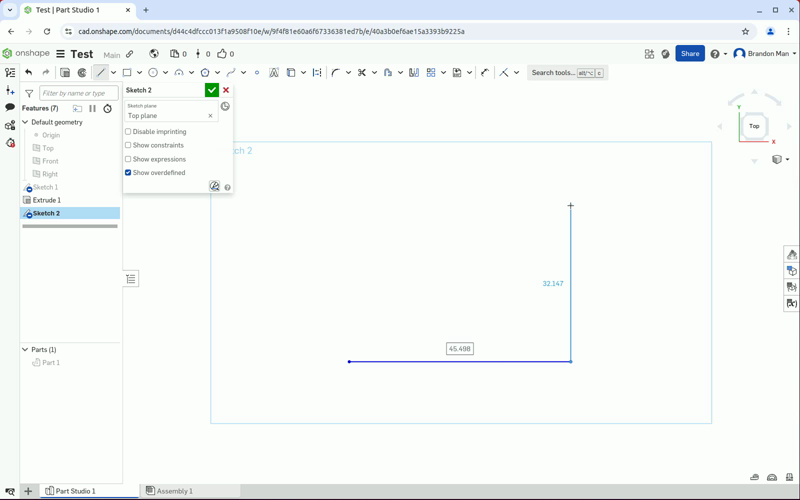
key_down(shift)
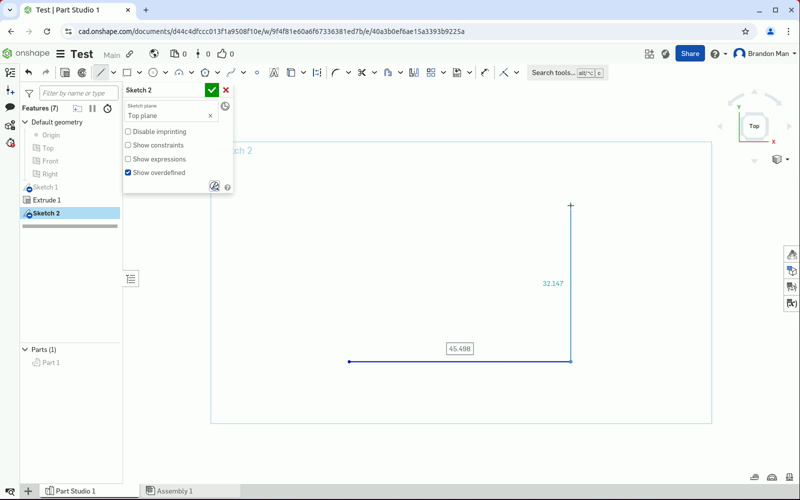
mouse_move(349, 205)
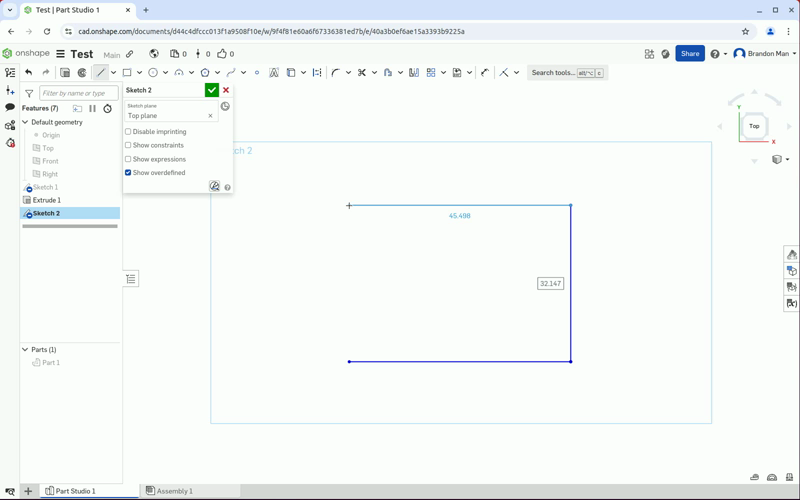
click(349, 205)
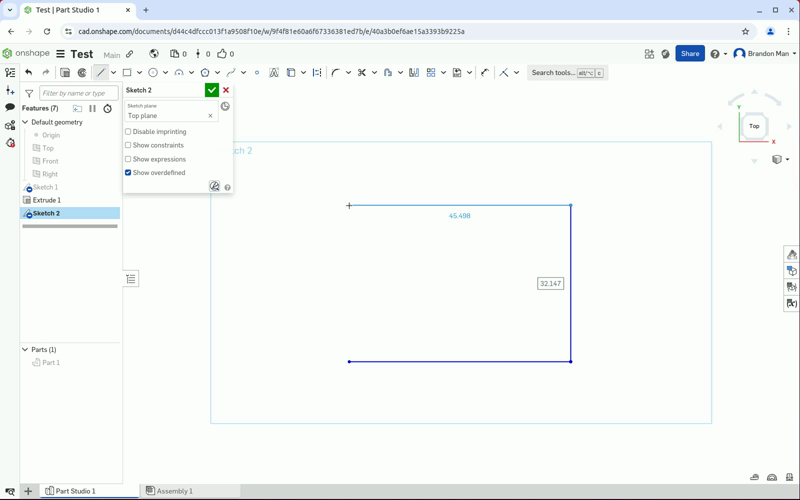
key_up(shift)
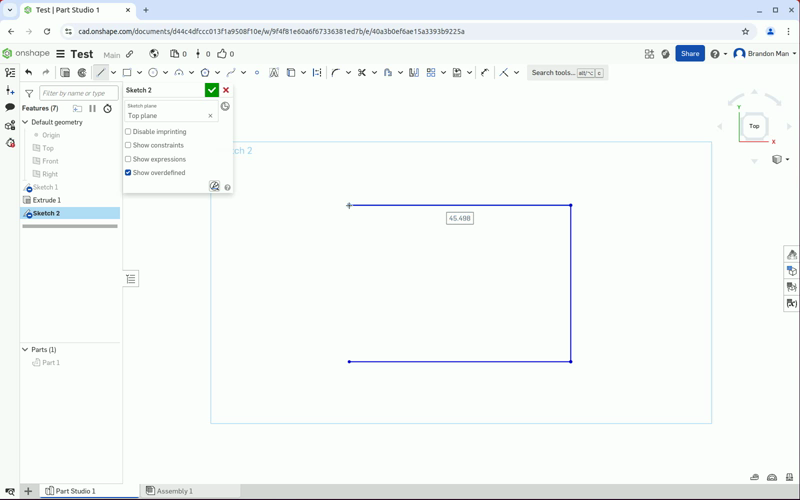
key_down(shift)
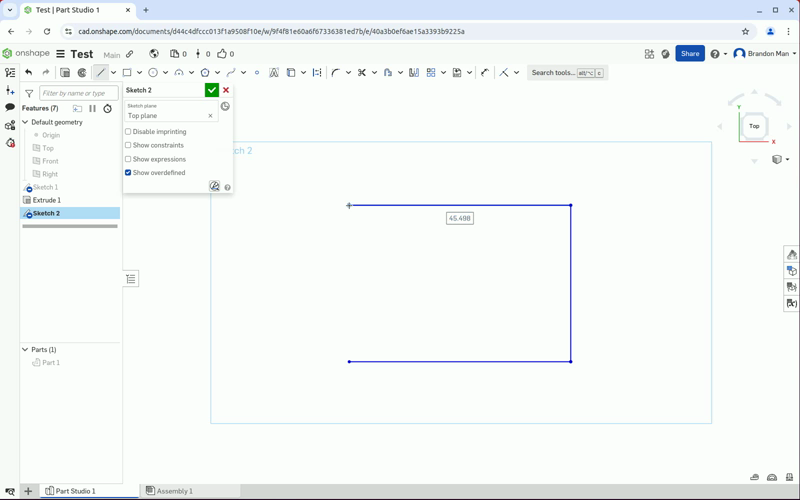
mouse_move(349, 361)
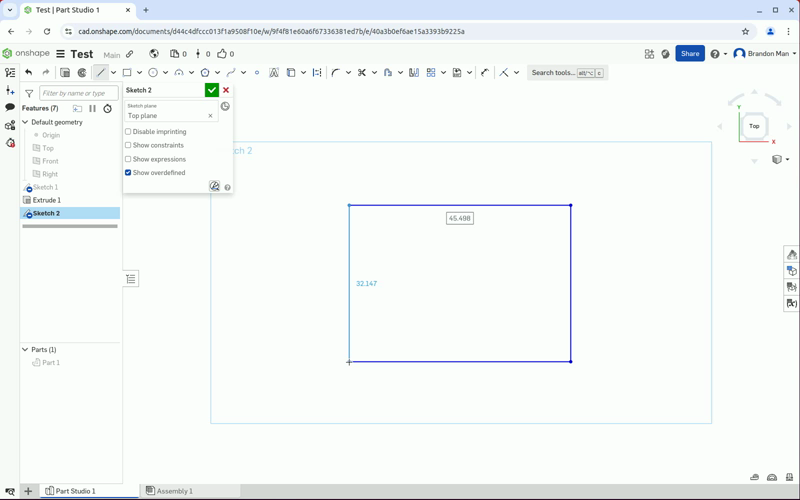
key_up(shift)
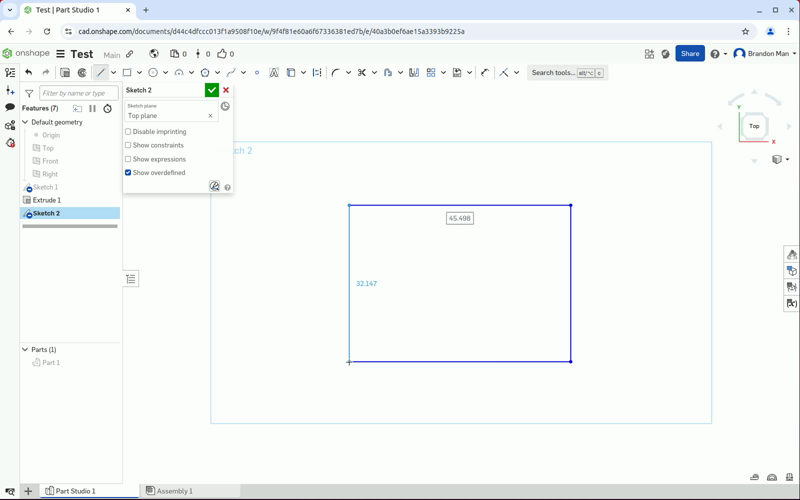
click(349, 361)
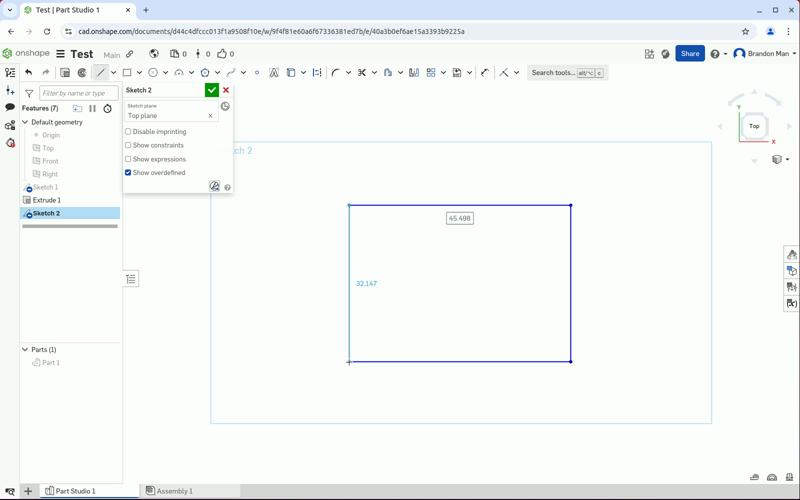
key(esc)
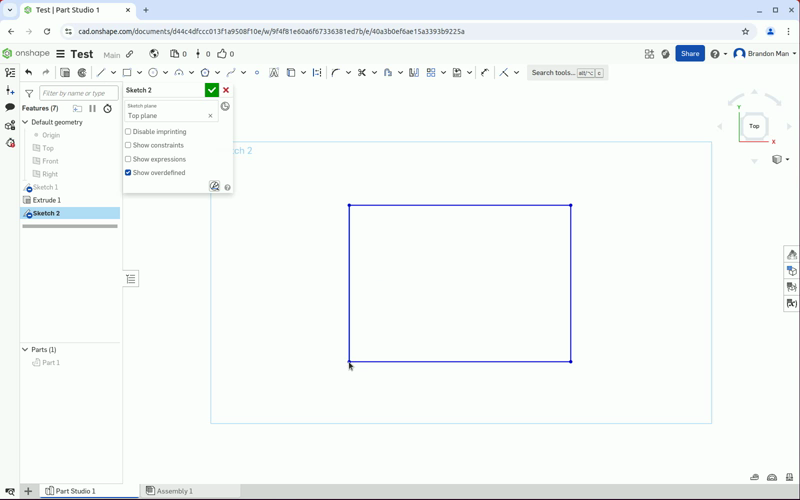
mouse_move(388, 334)
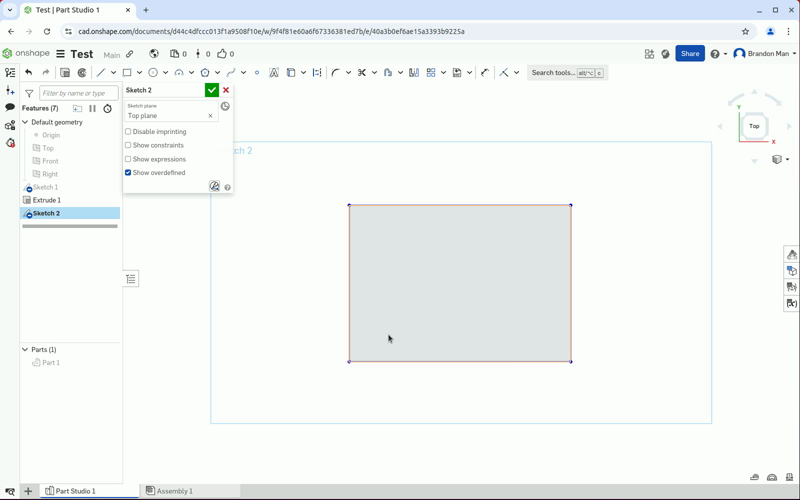
click(388, 334)
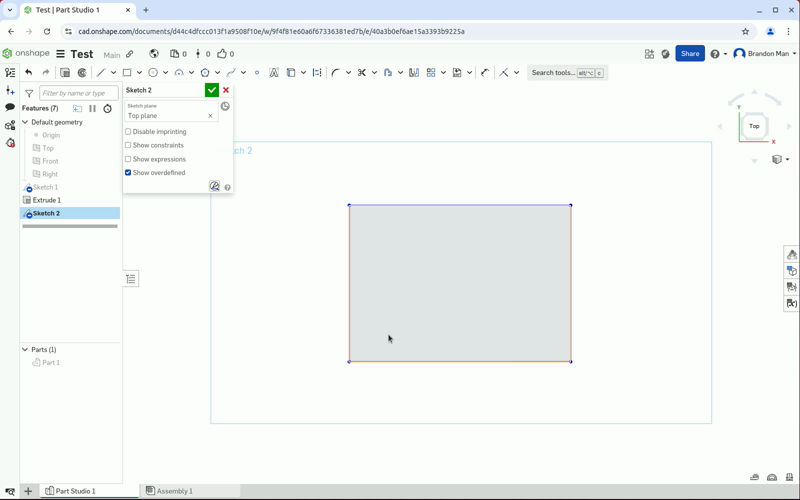
mouse_move(73, 352)
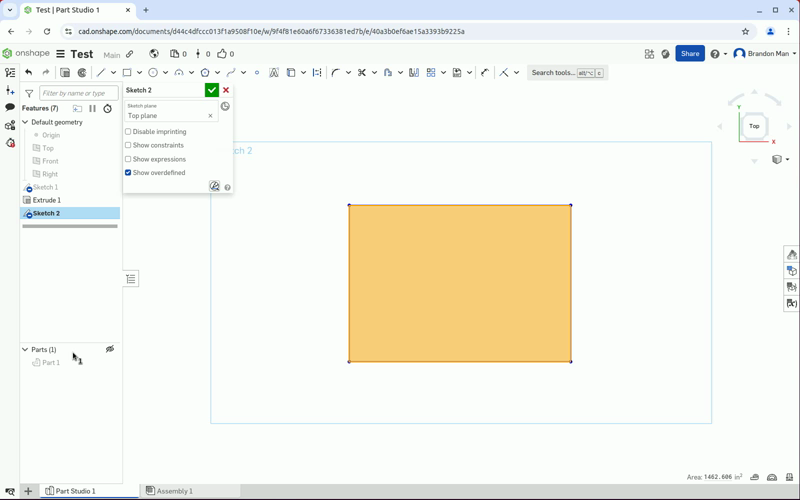
key(shift+y)
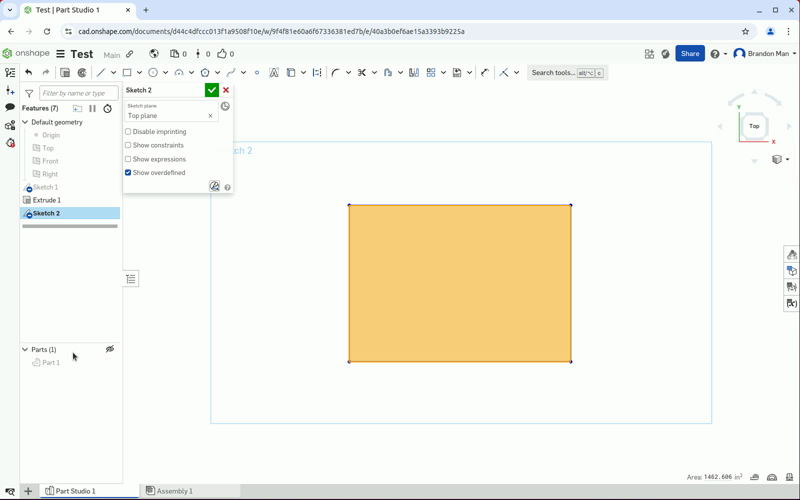
key(shift+e)
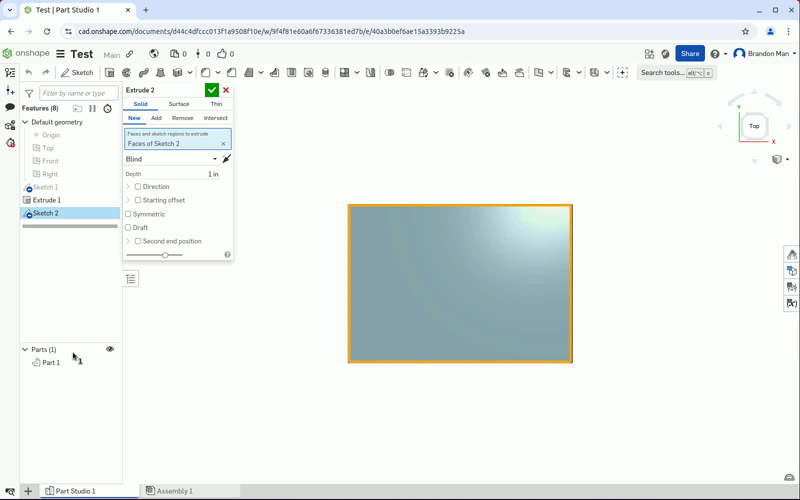
mouse_move(143, 106)
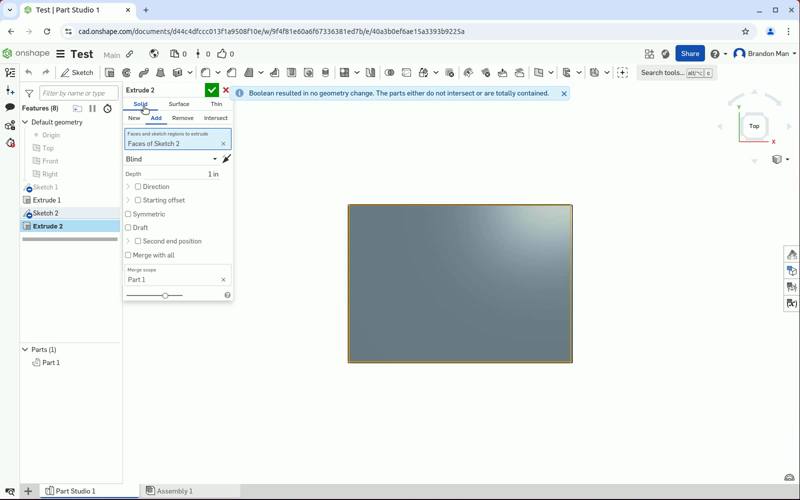
click(143, 106)
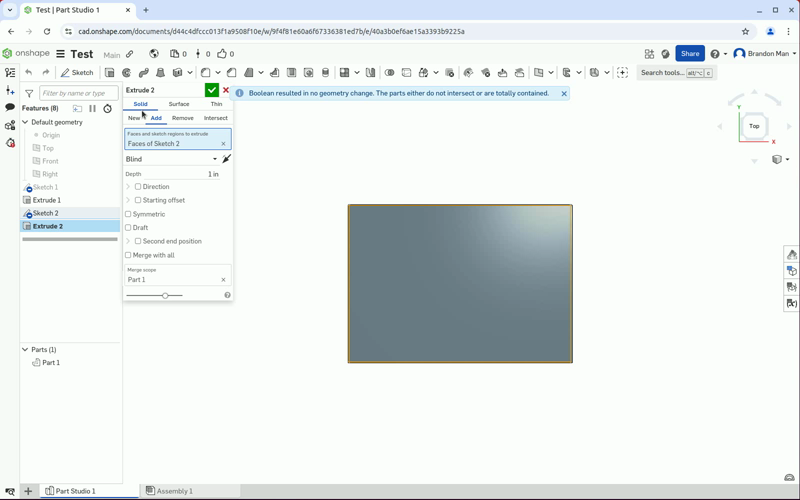
mouse_move(137, 120)
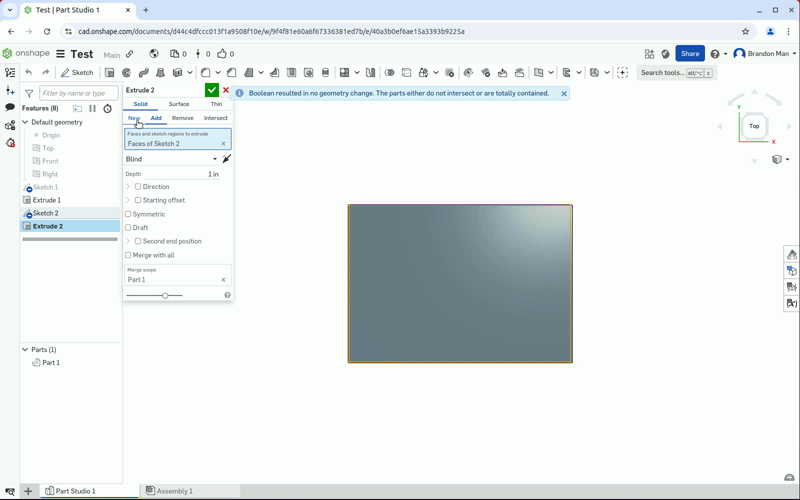
click(137, 120)
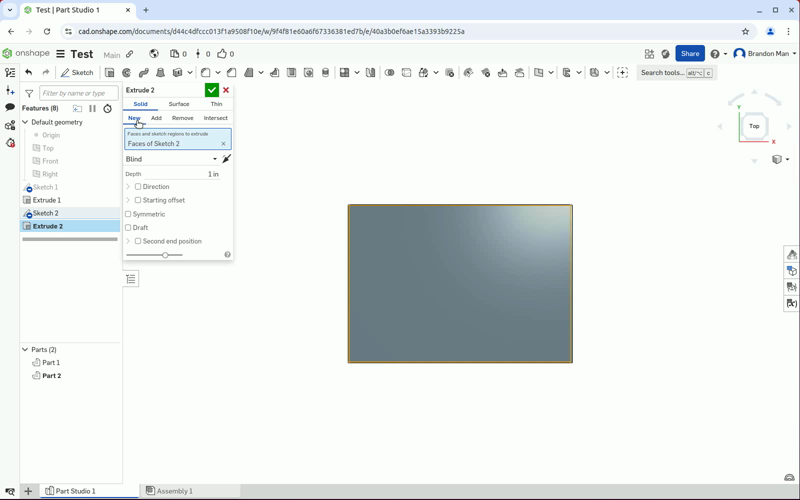
key(tab, 4)
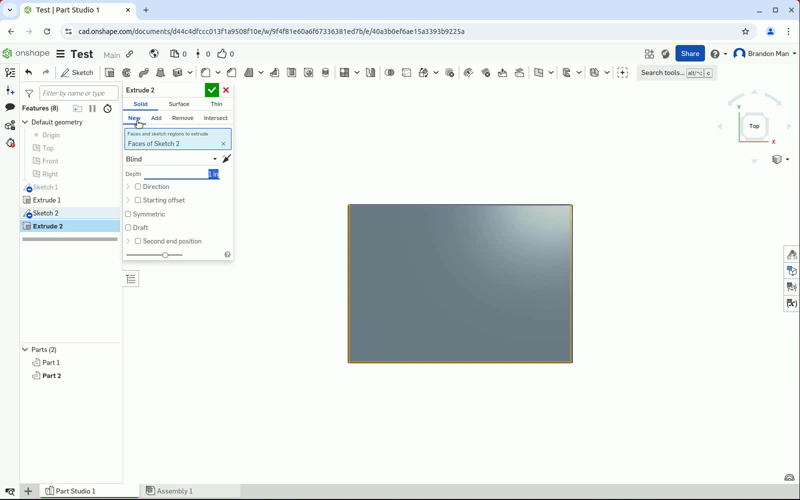
text(0.241)
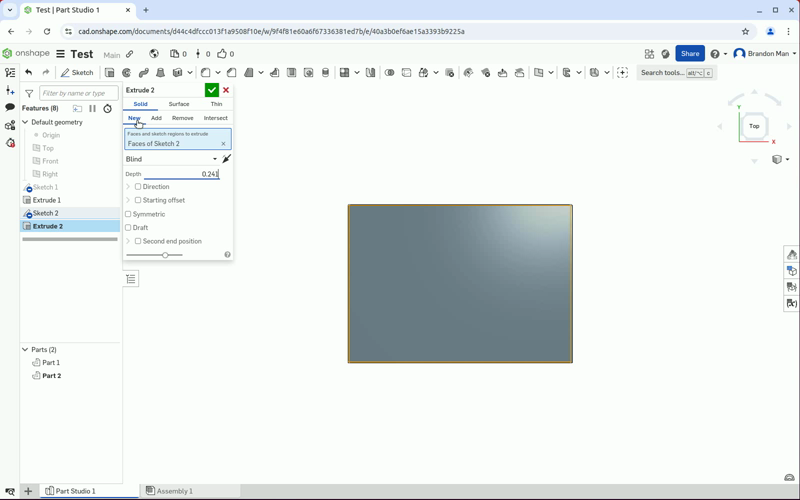
key(enter)
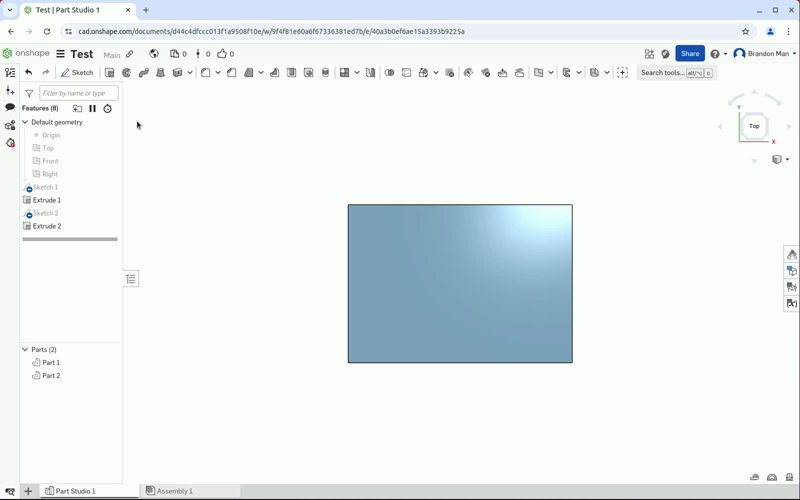
key(shift+h)
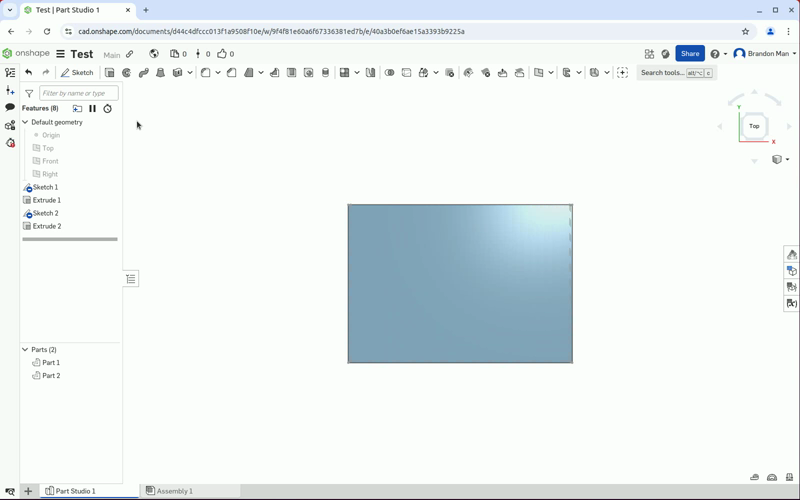
key(shift+h)
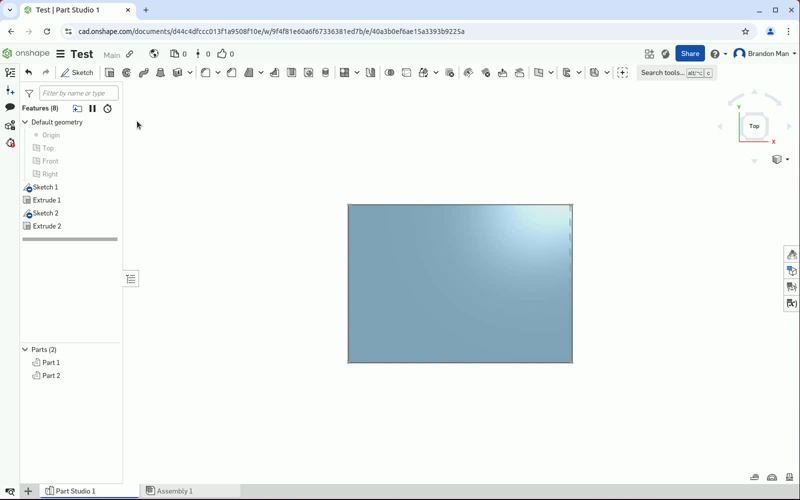
key(shift+7)
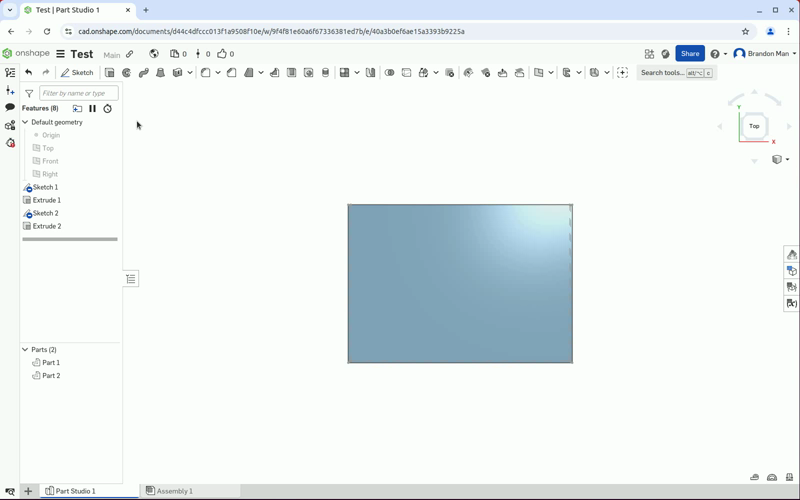
key(up, 3)
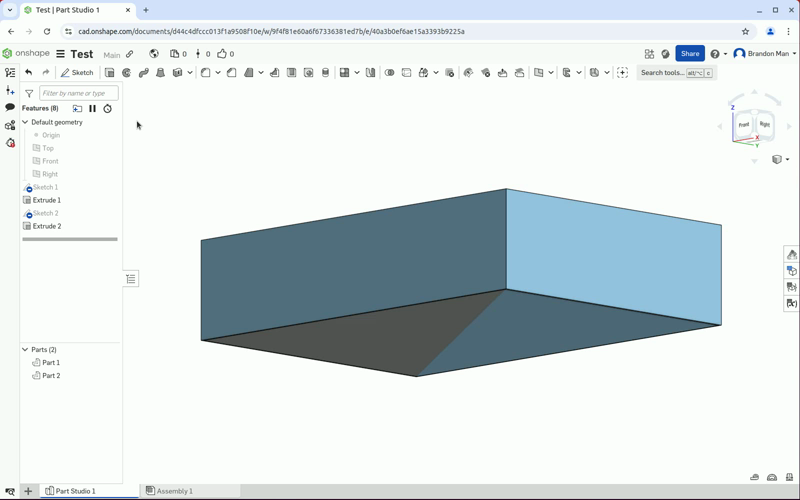
key(left, 3)
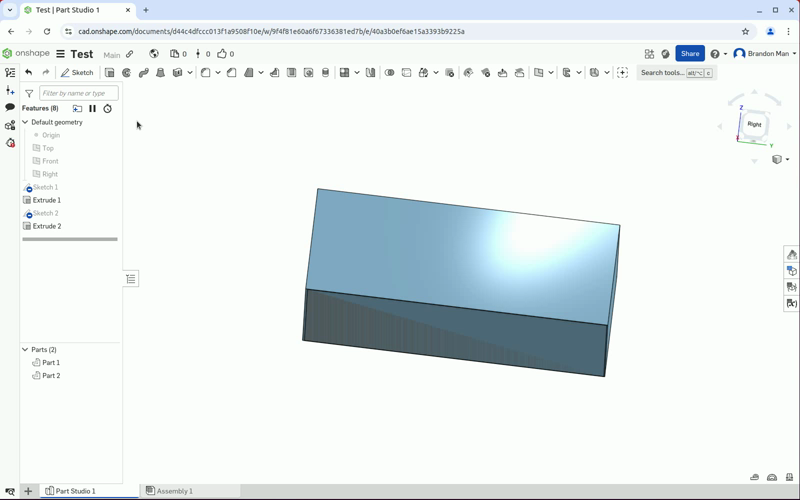
key(right, 3)
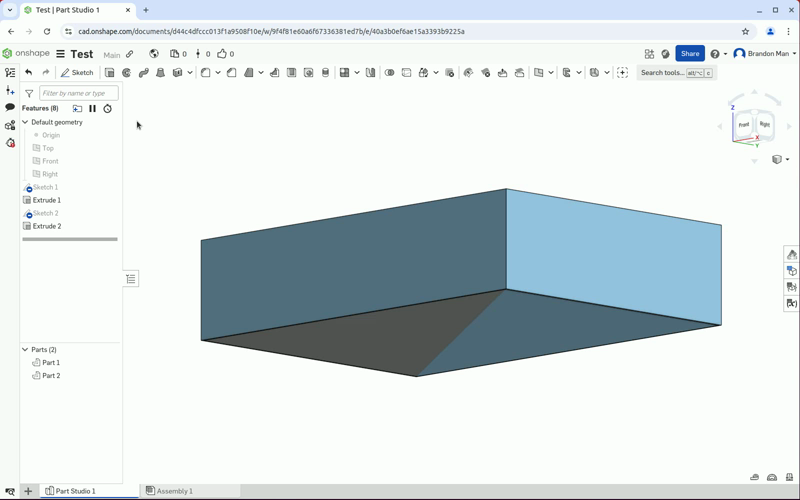
key(down, 3)
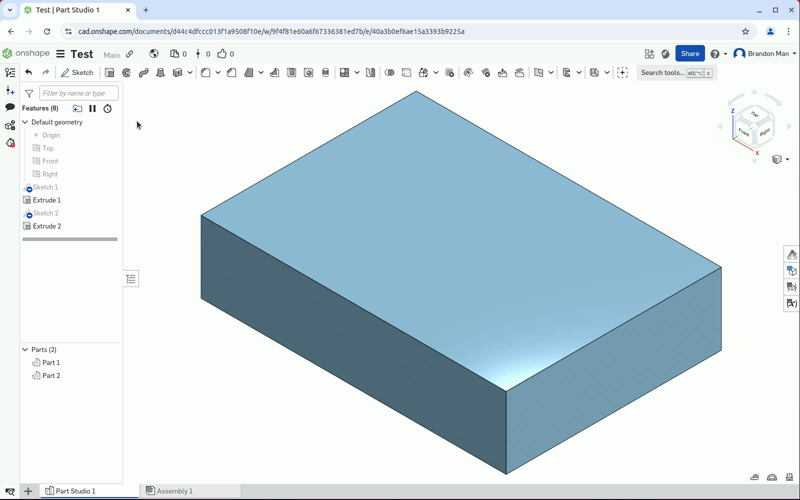
mouse_move(73, 189)
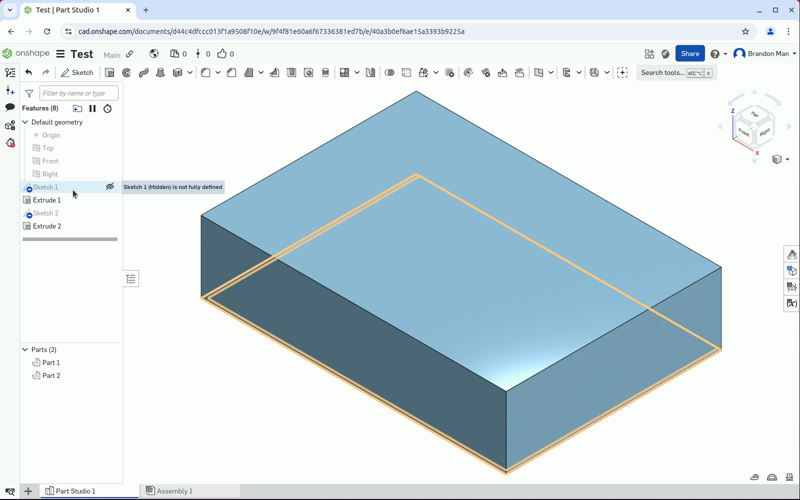
click(73, 189)